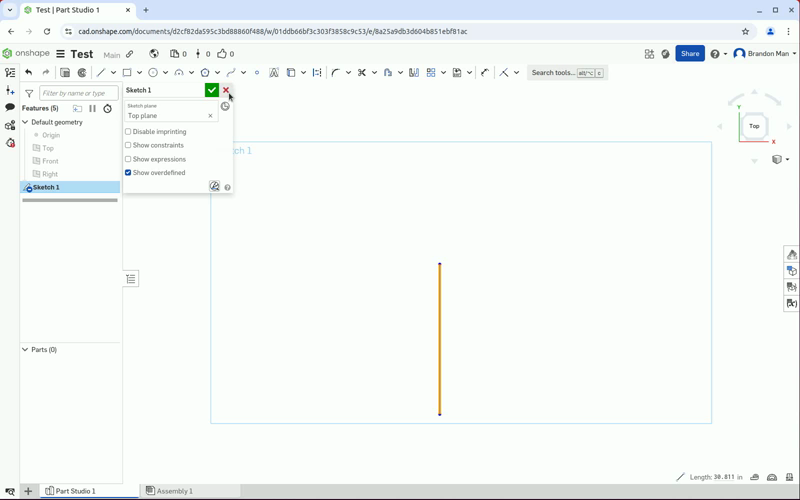
key(shift+h)
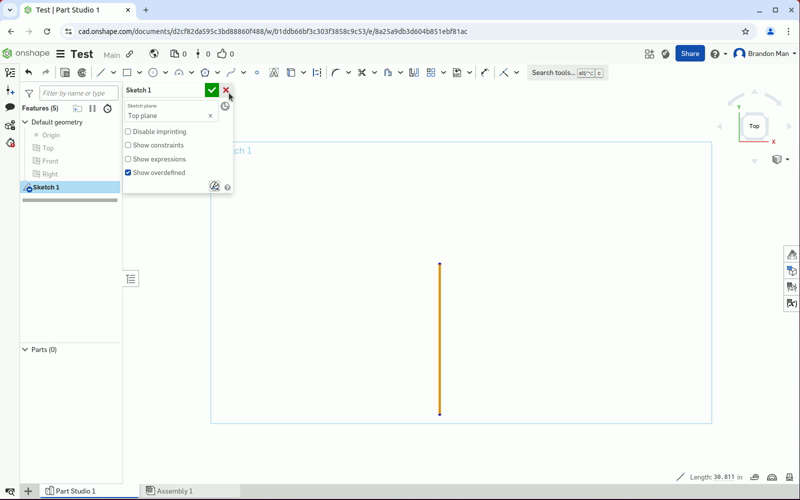
key(shift+s)
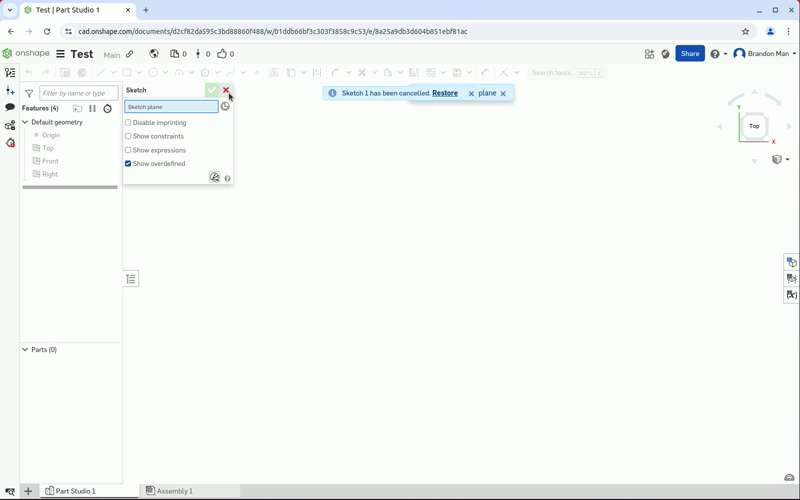
mouse_move(73, 150)
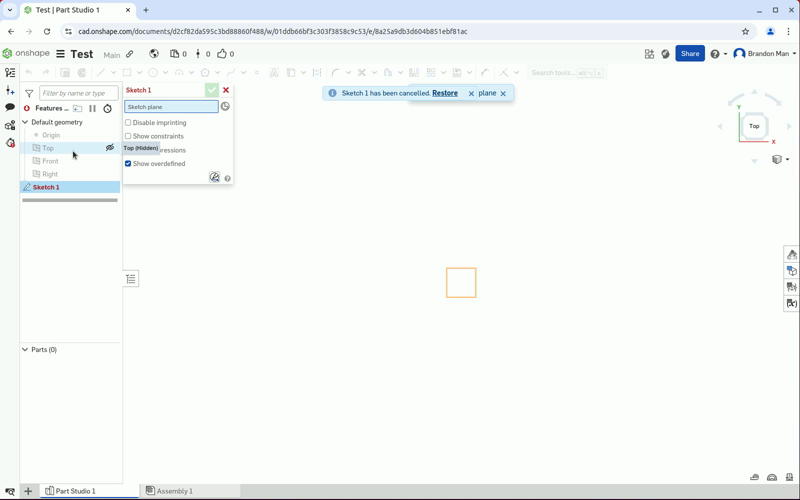
click(73, 150)
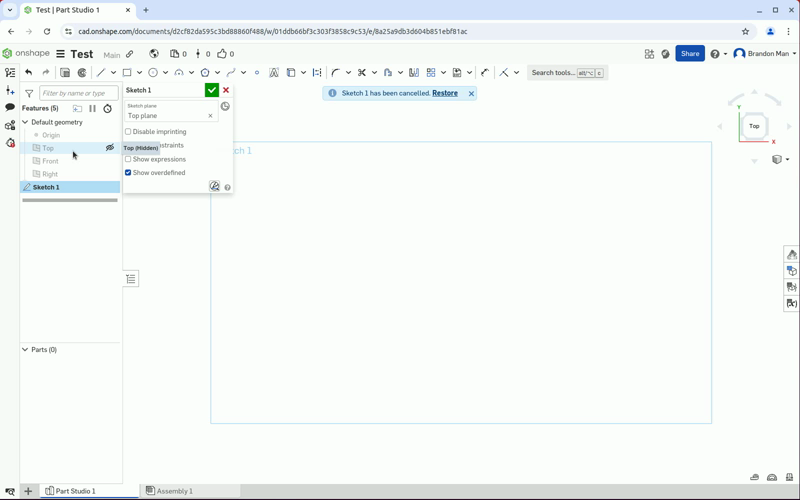
mouse_move(73, 352)
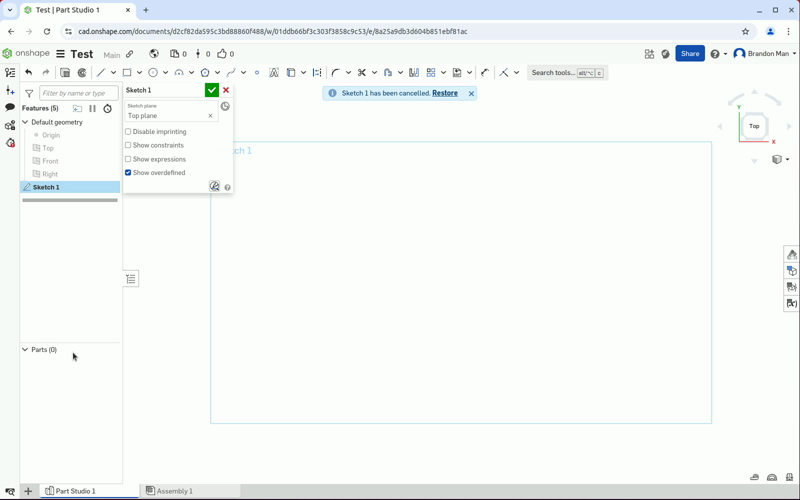
key(y)
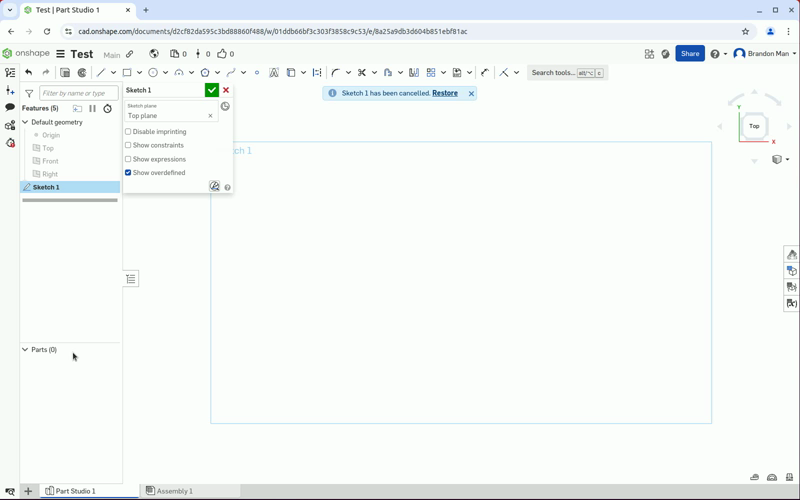
key(c)
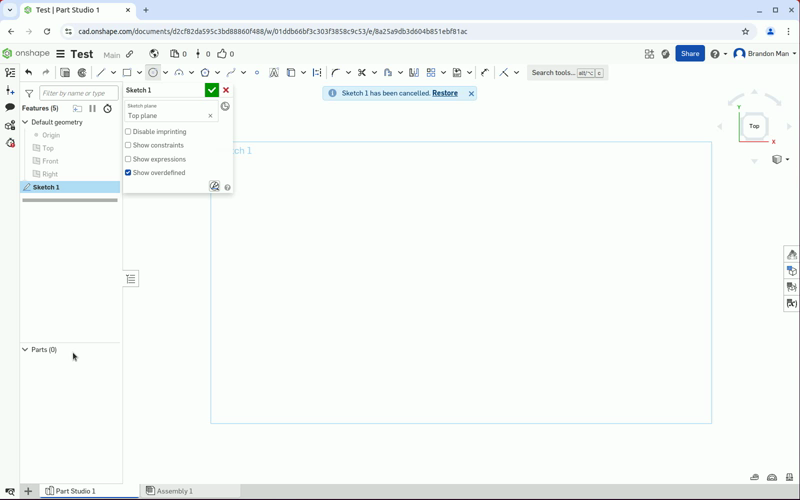
key_down(shift)
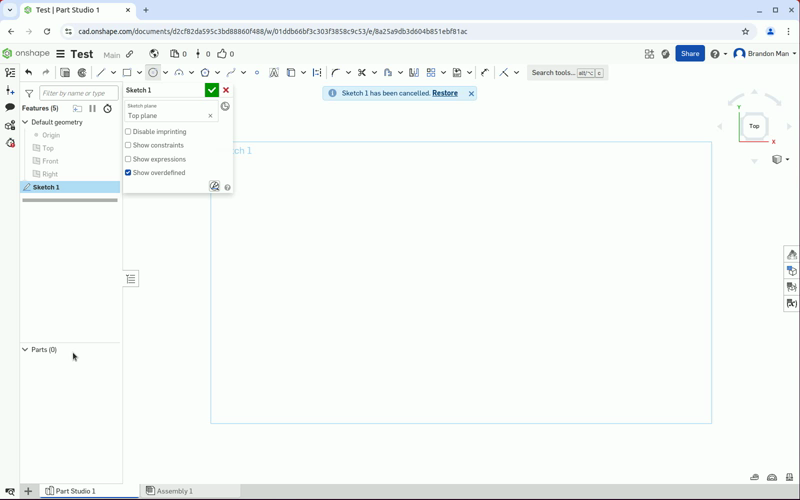
mouse_move(461, 282)
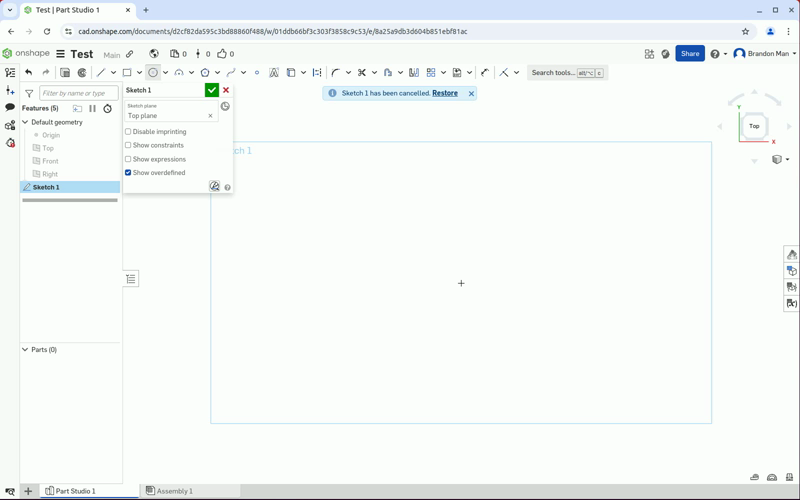
click(461, 282)
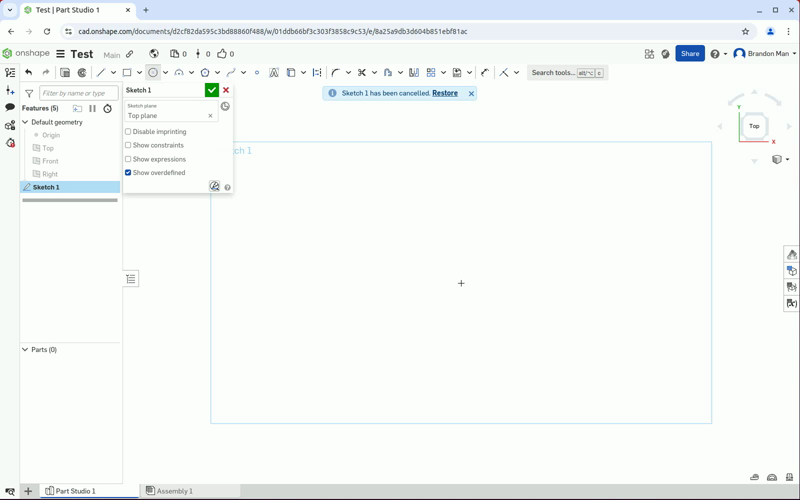
key_up(shift)
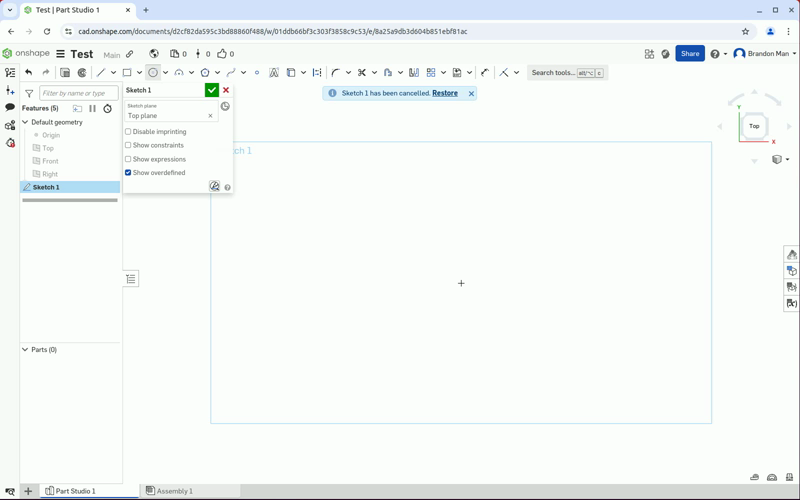
mouse_move(482, 282)
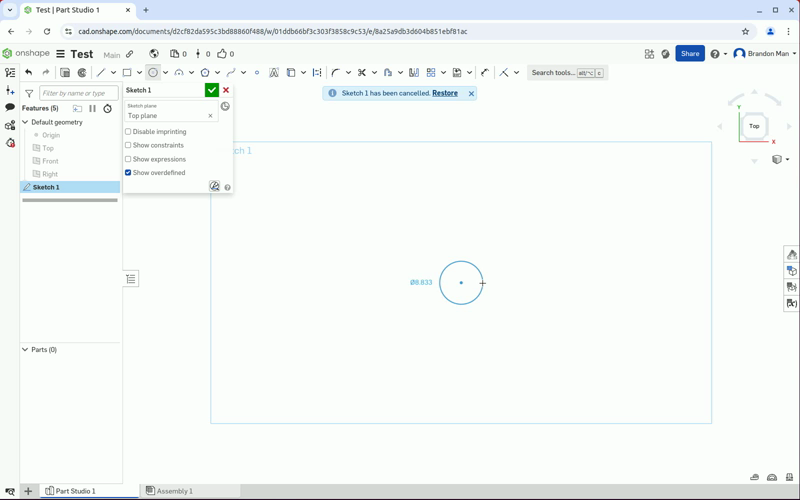
click(482, 282)
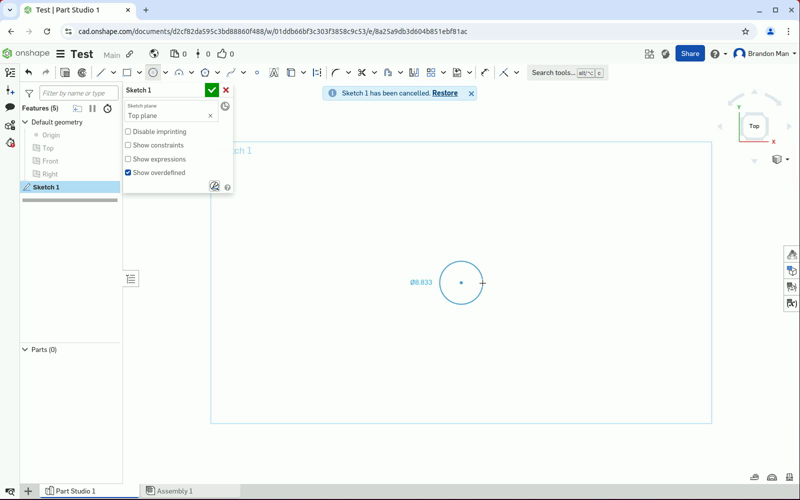
key(esc)
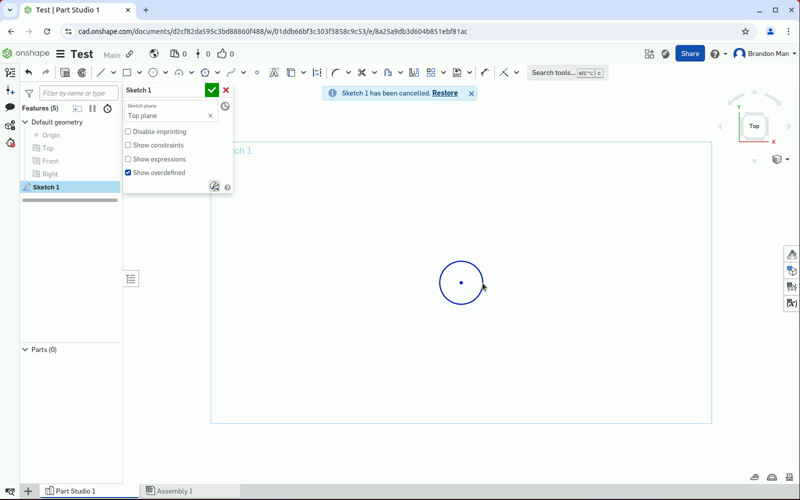
mouse_move(455, 287)
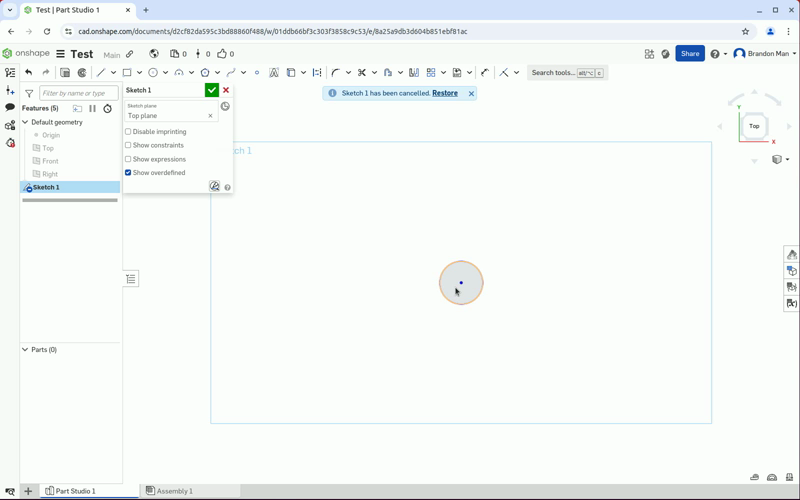
scroll(6)
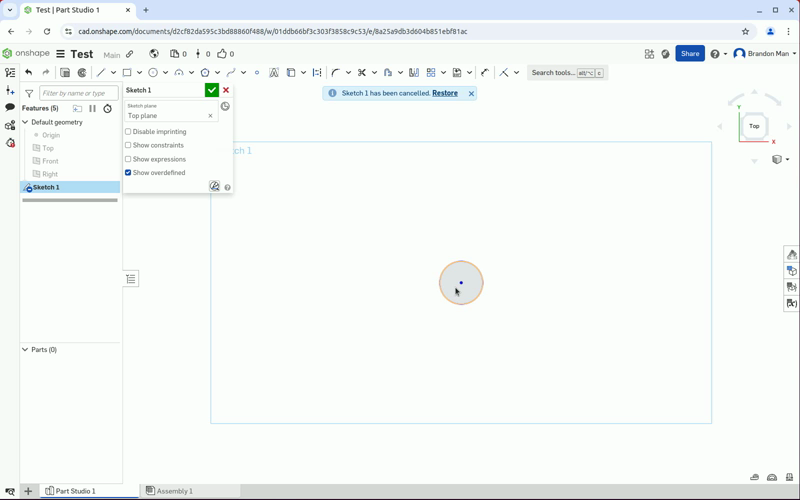
scroll(6)
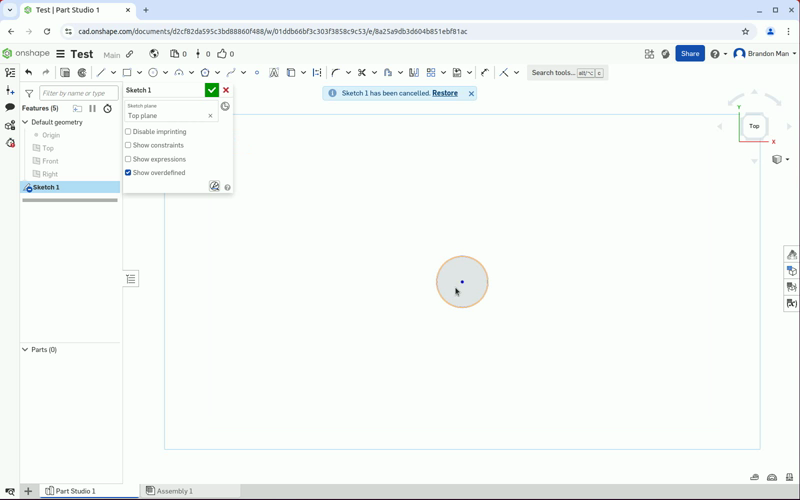
scroll(6)
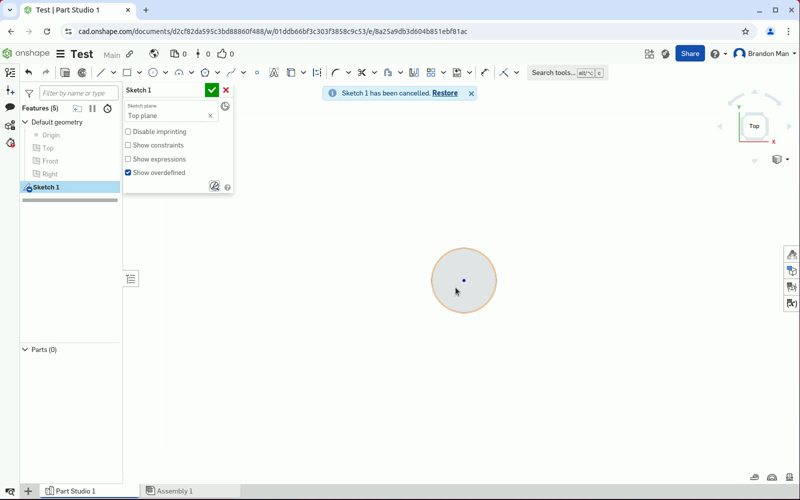
scroll(6)
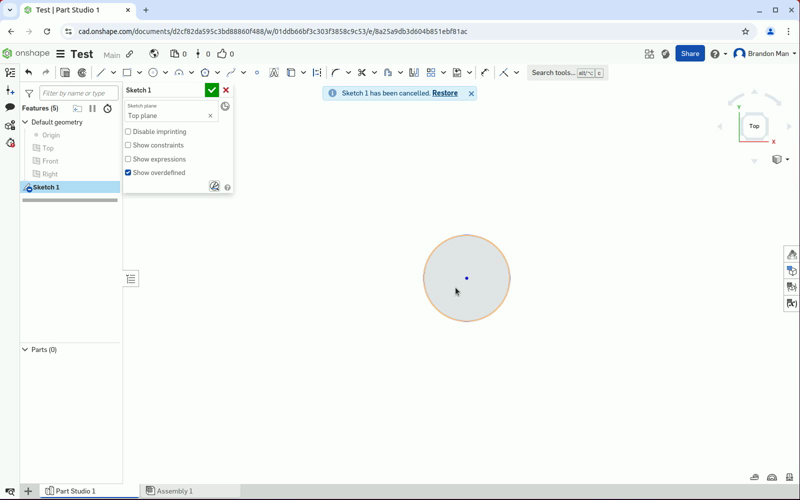
scroll(6)
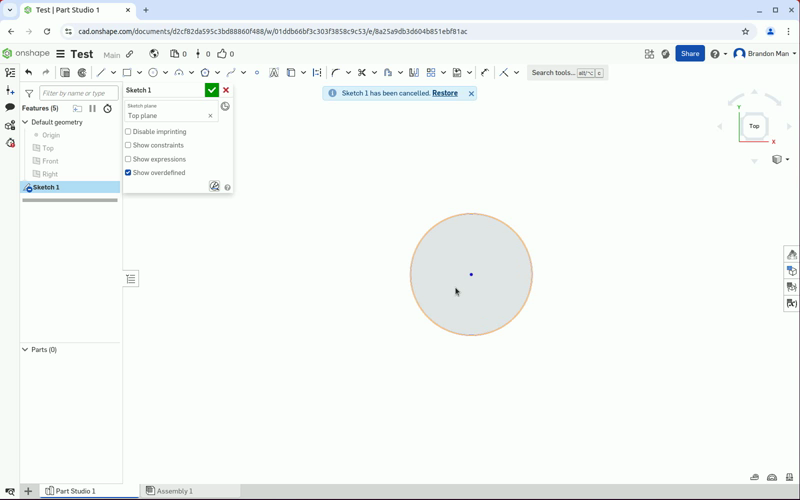
scroll(6)
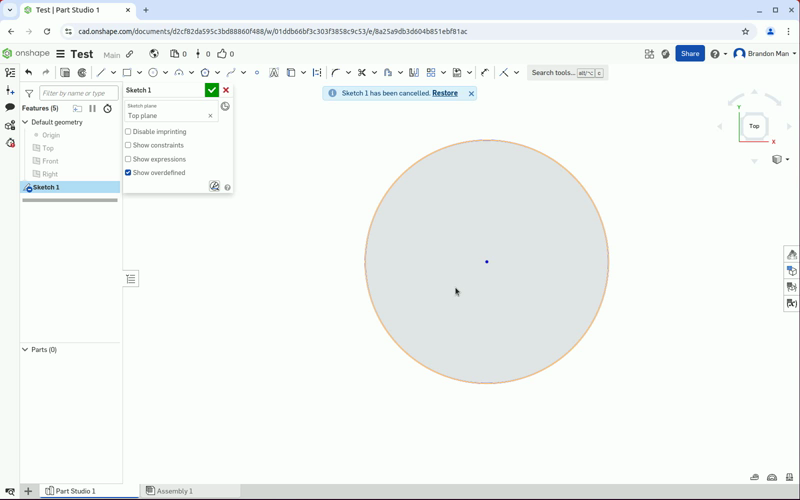
scroll(6)
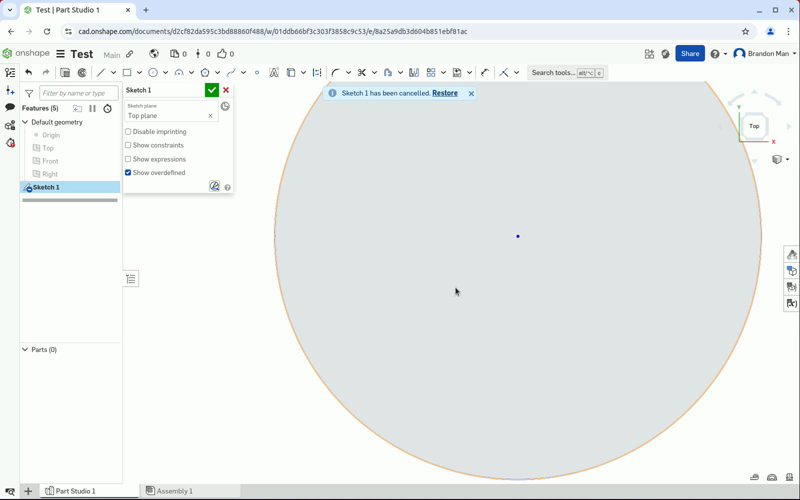
click(455, 287)
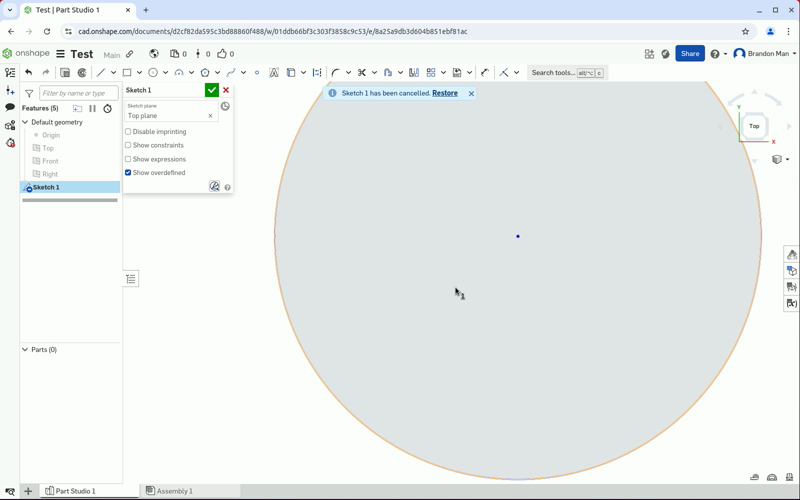
scroll(-6)
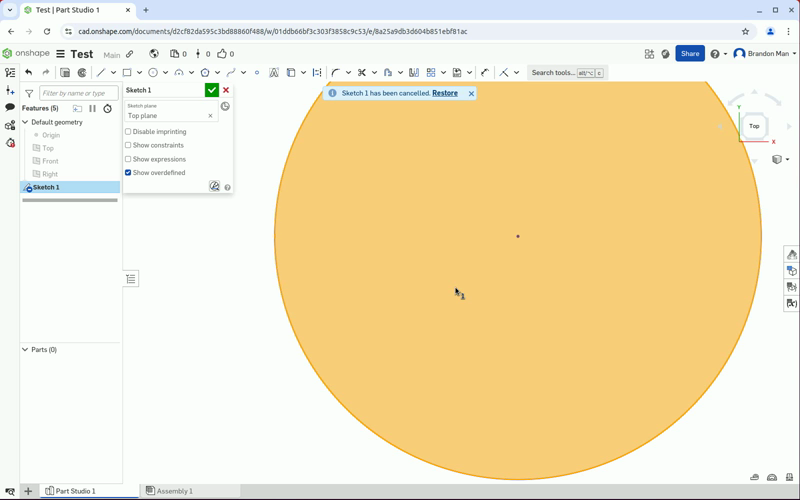
scroll(-6)
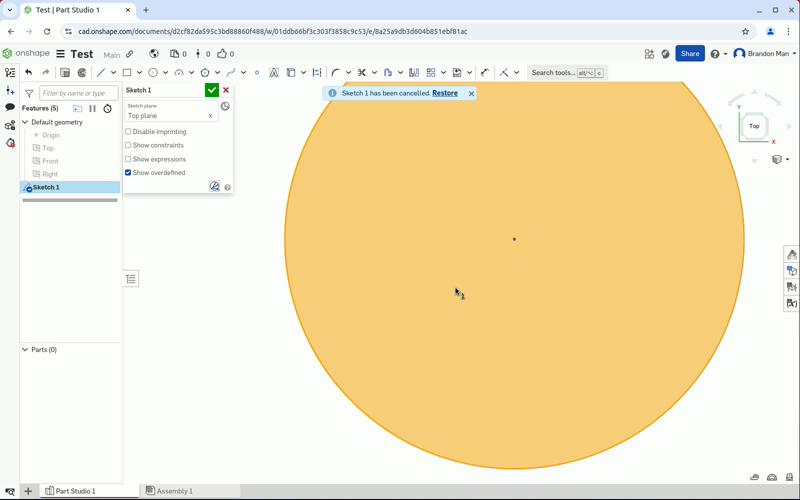
scroll(-6)
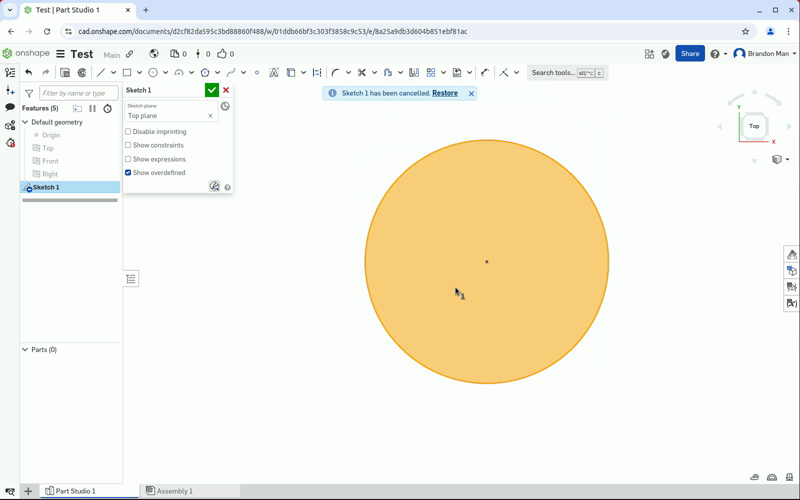
scroll(-6)
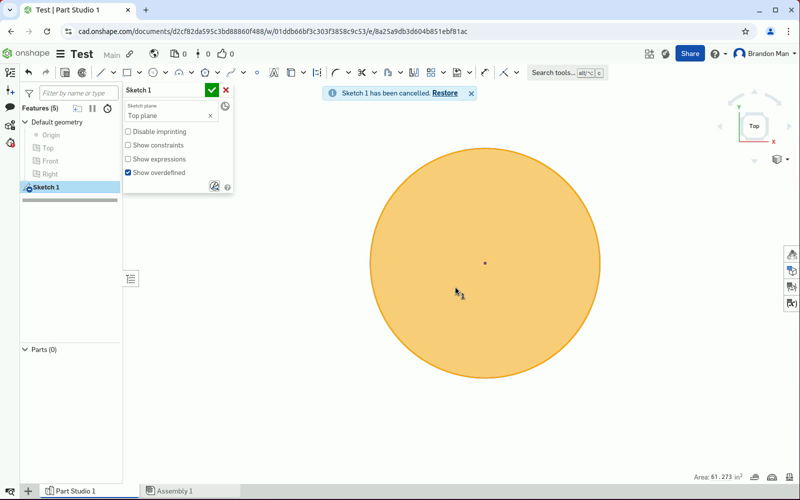
scroll(-6)
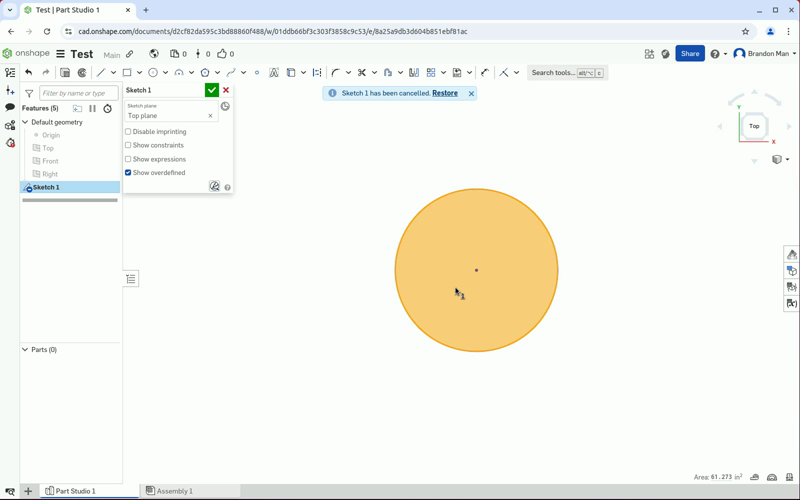
scroll(-6)
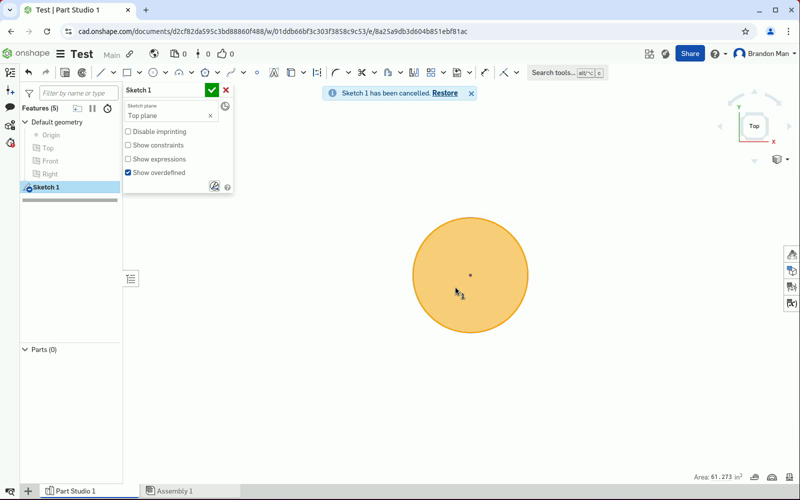
scroll(-6)
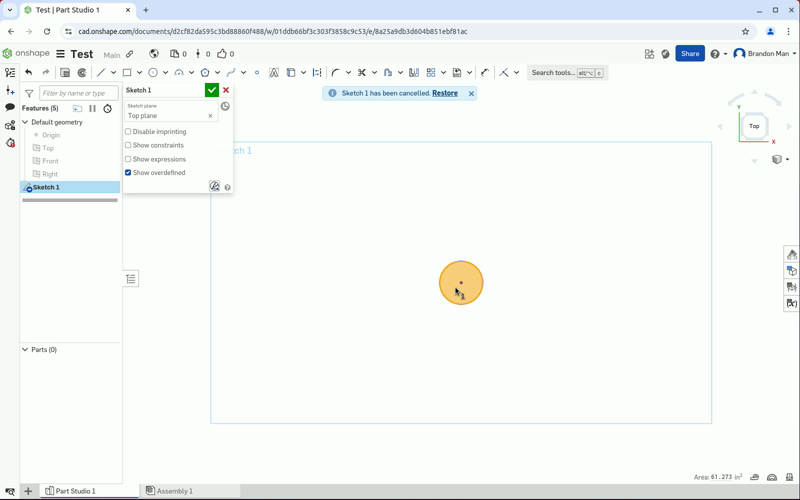
mouse_move(73, 352)
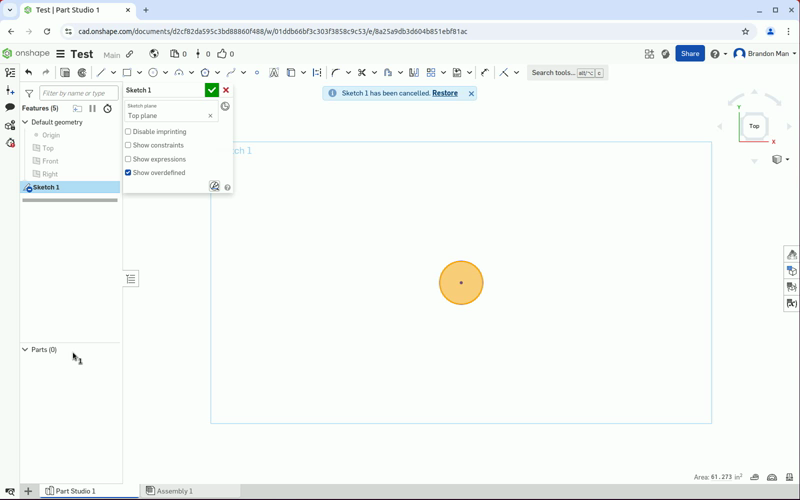
key(shift+y)
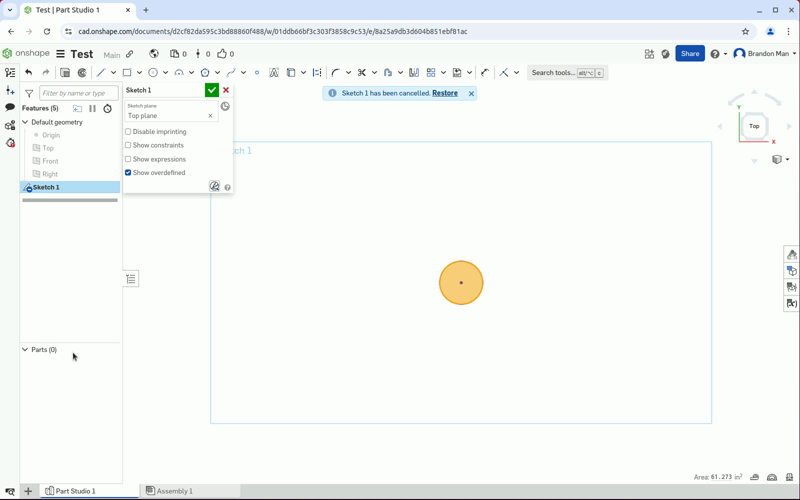
key(shift+e)
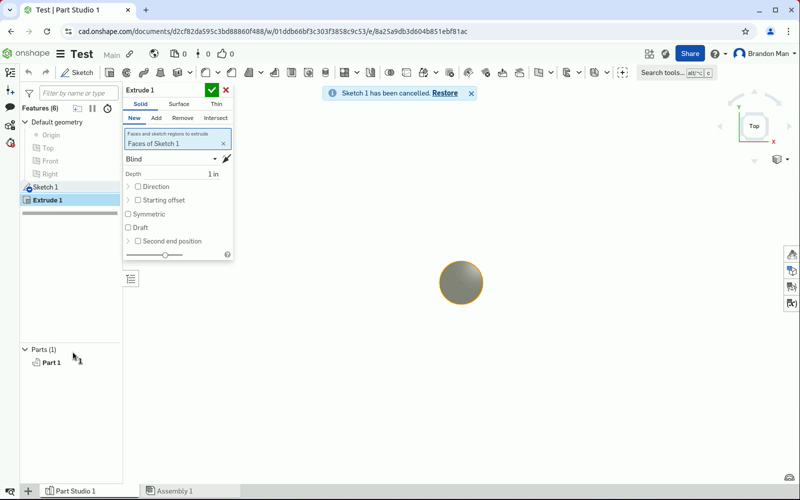
mouse_move(143, 106)
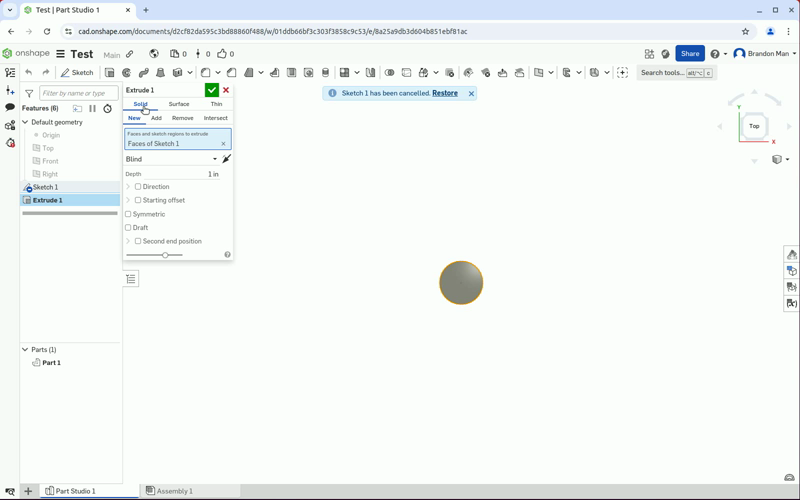
click(143, 106)
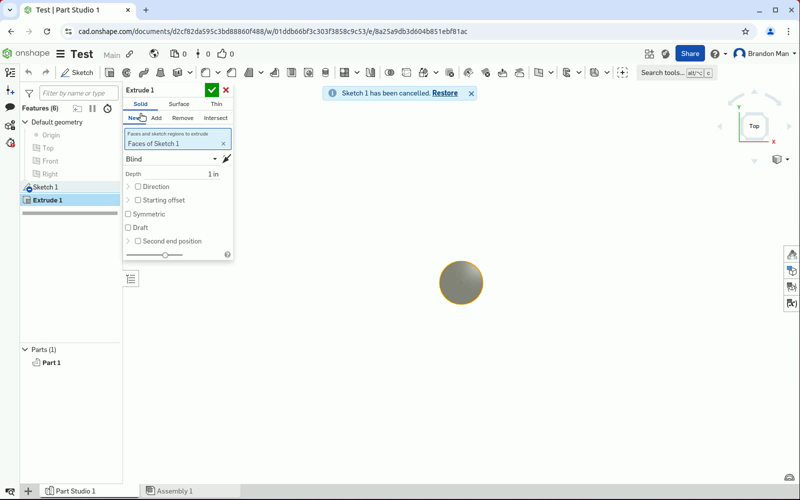
mouse_move(137, 120)
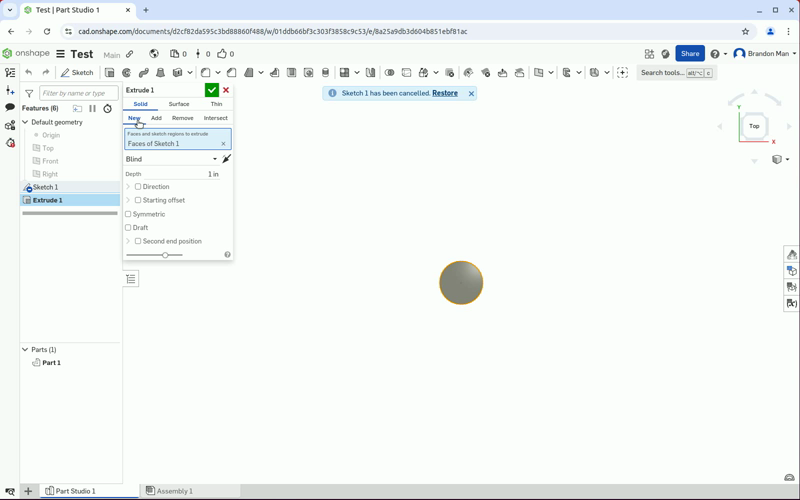
click(137, 120)
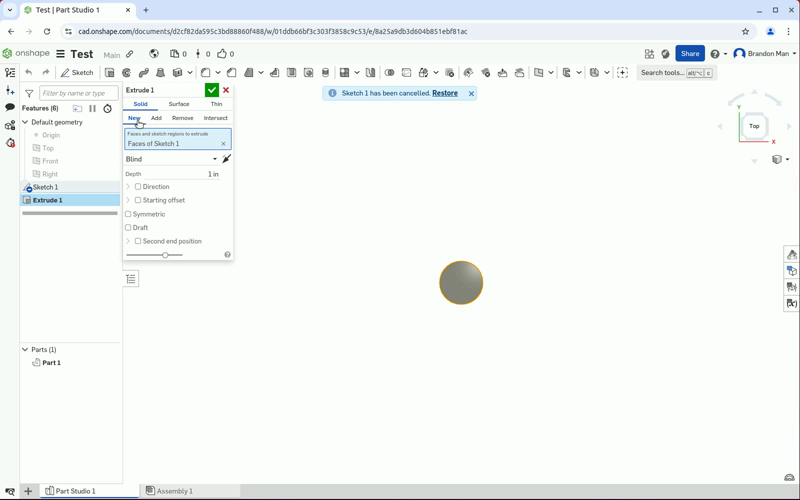
key(tab, 4)
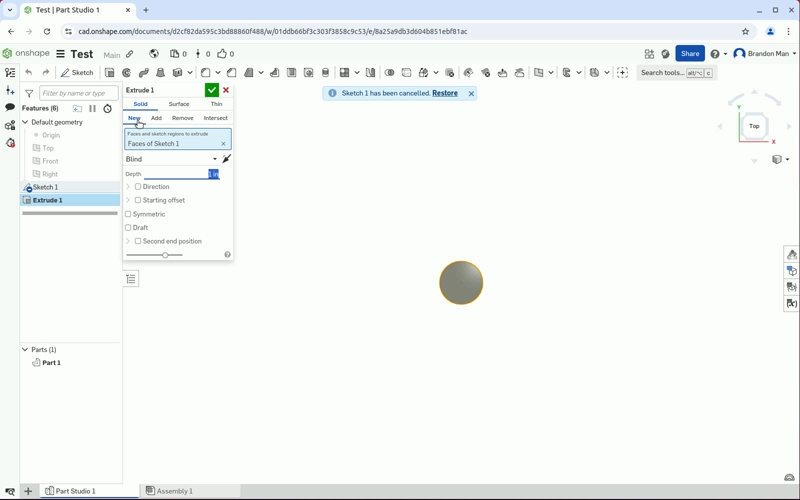
text(23.108)
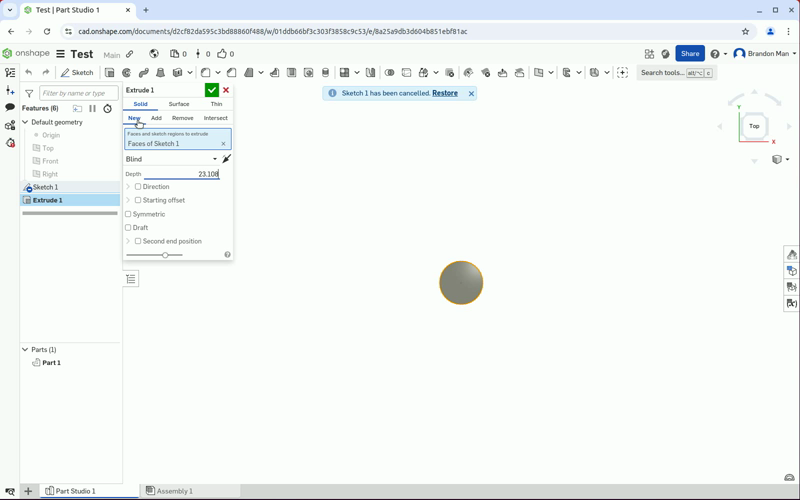
key(enter)
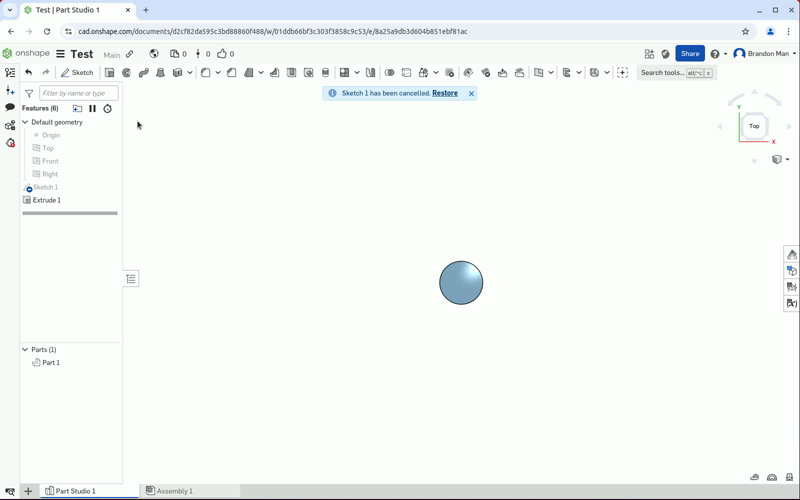
key(shift+h)
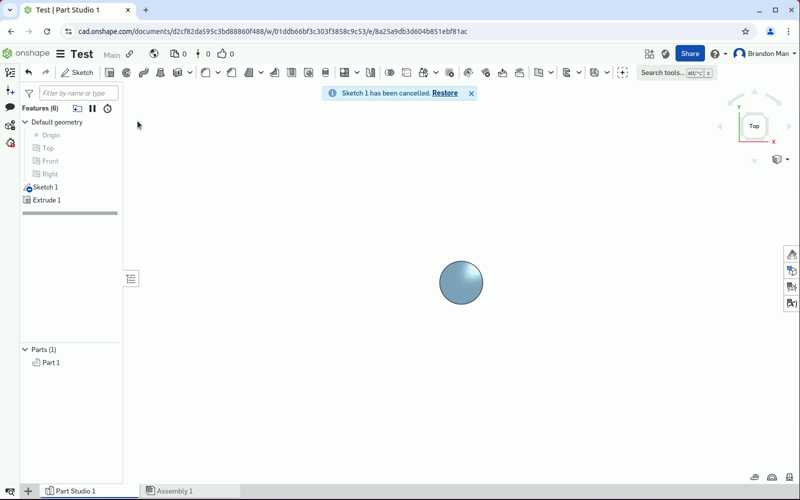
key(shift+h)
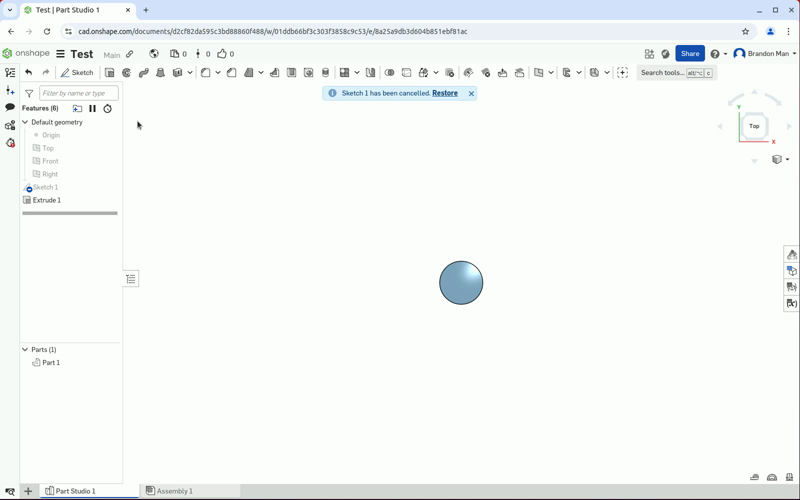
mouse_move(73, 189)
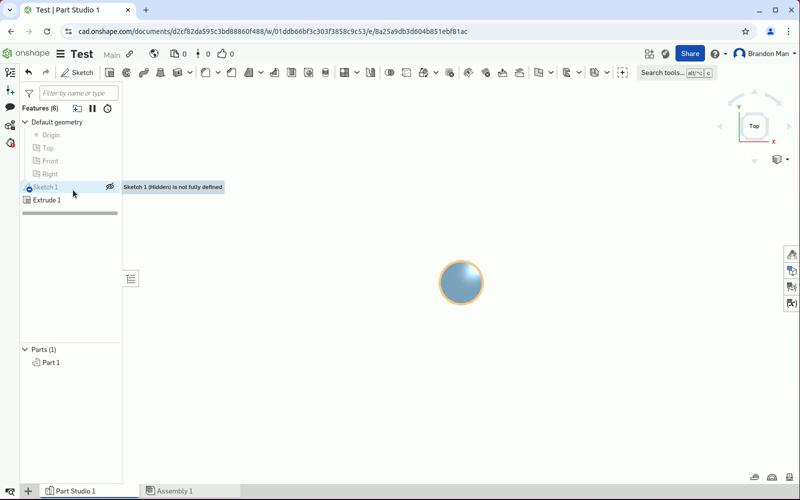
click(73, 189)
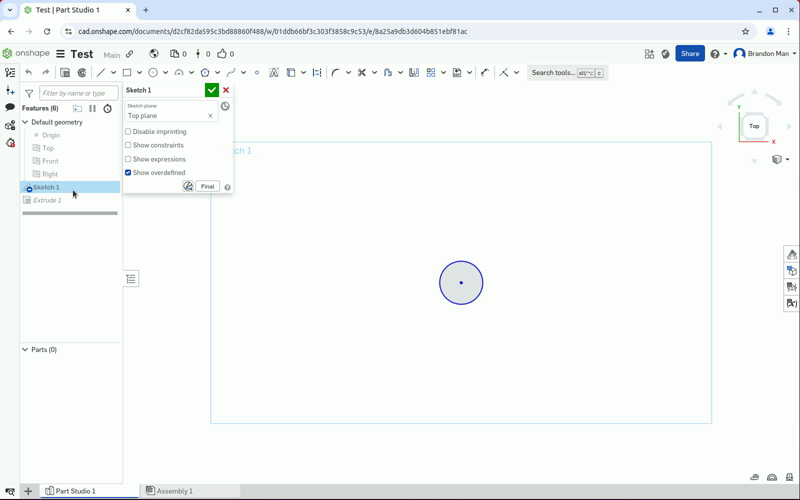
mouse_move(229, 92)
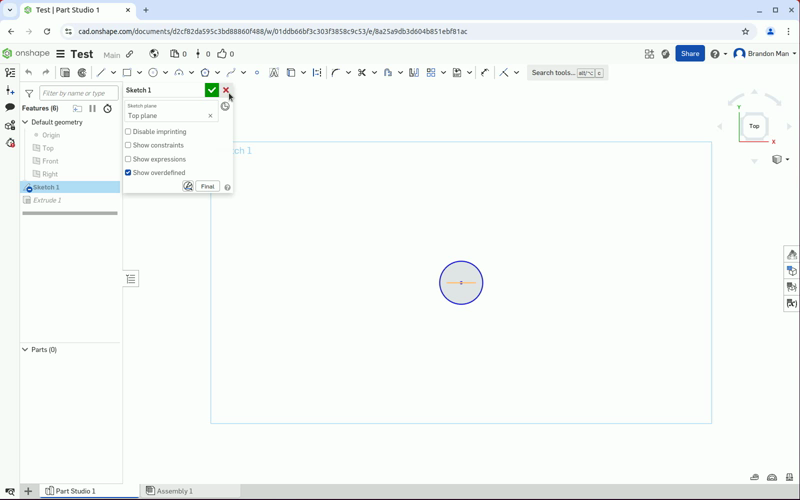
click(229, 92)
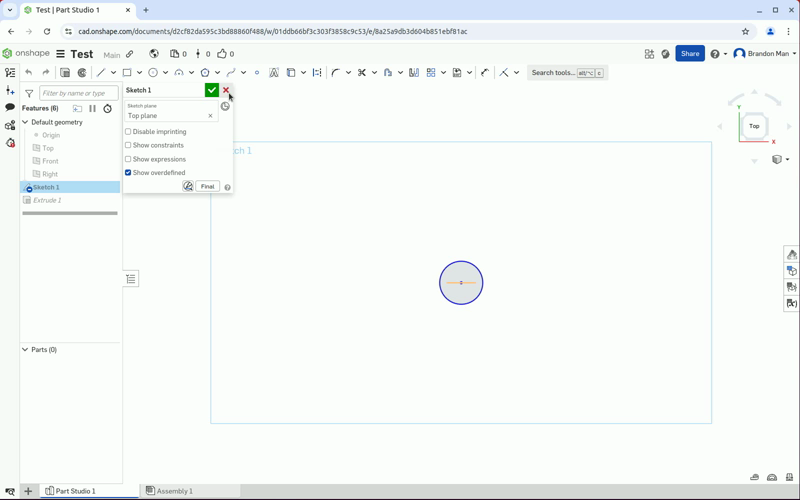
key(shift+s)
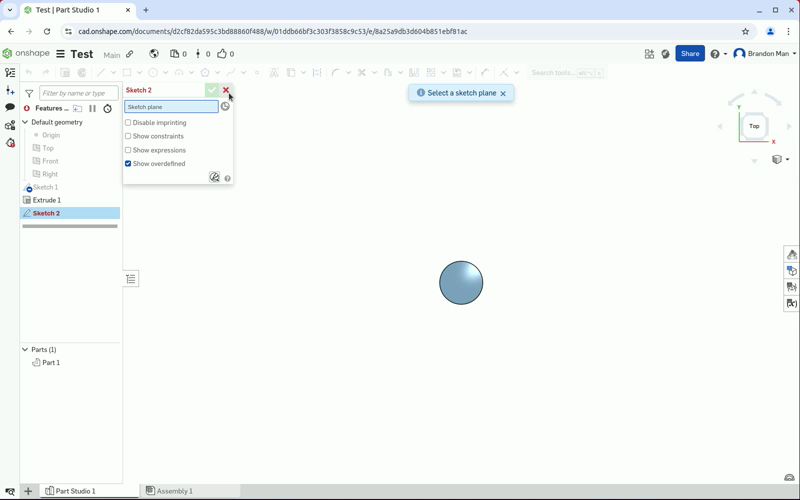
mouse_move(73, 150)
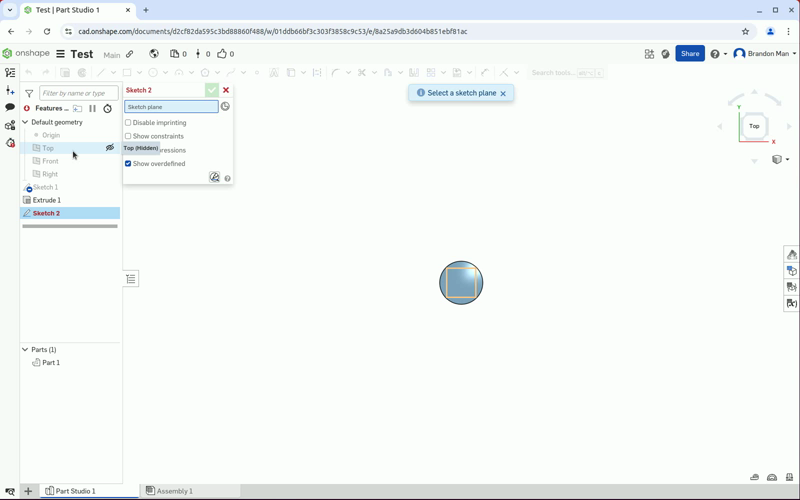
click(73, 150)
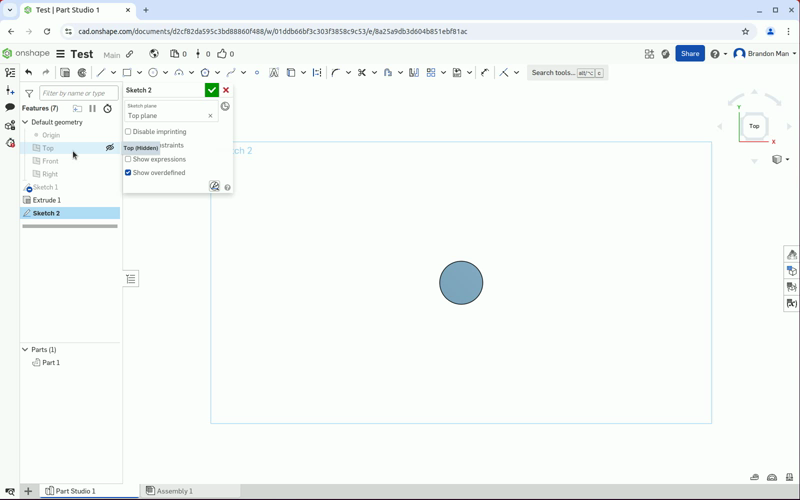
mouse_move(73, 352)
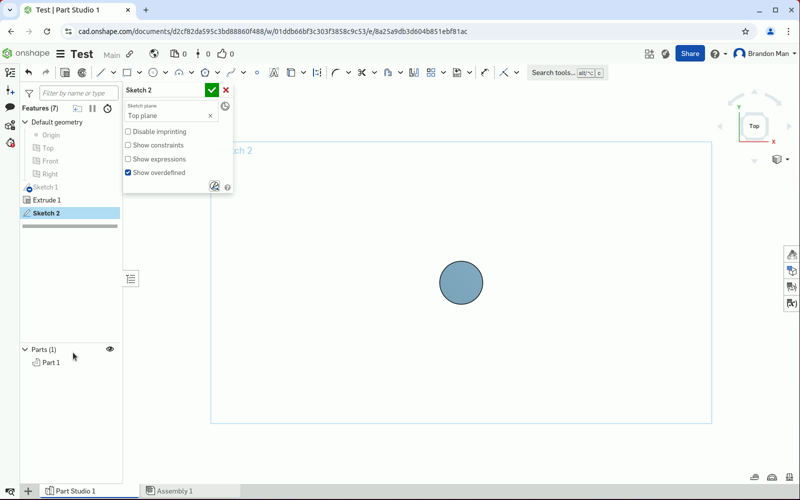
key(y)
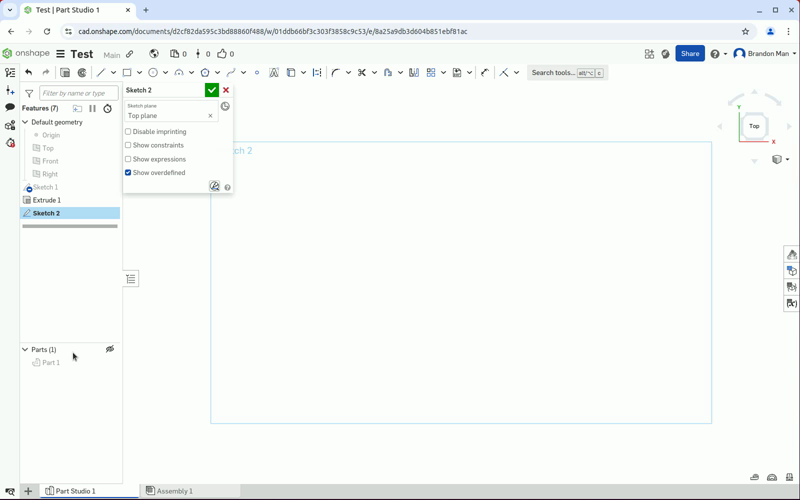
key(c)
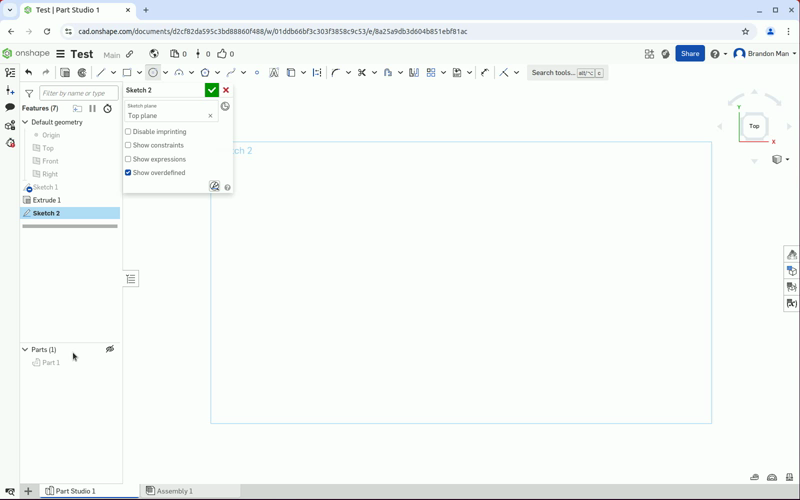
key_down(shift)
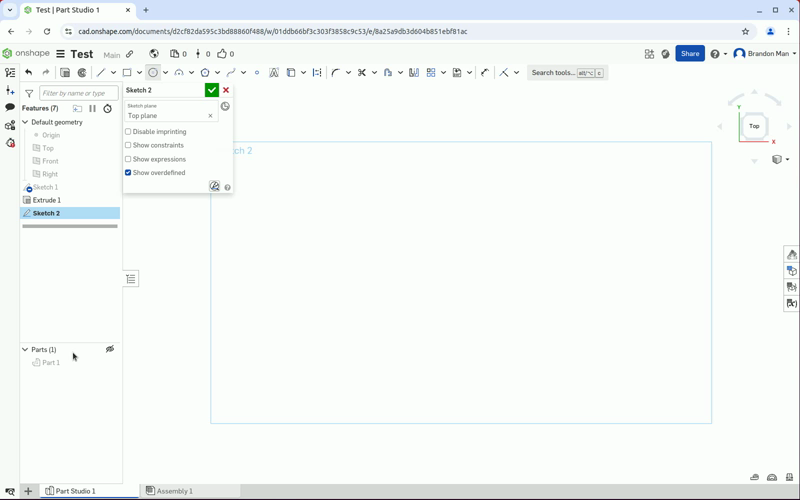
mouse_move(531, 282)
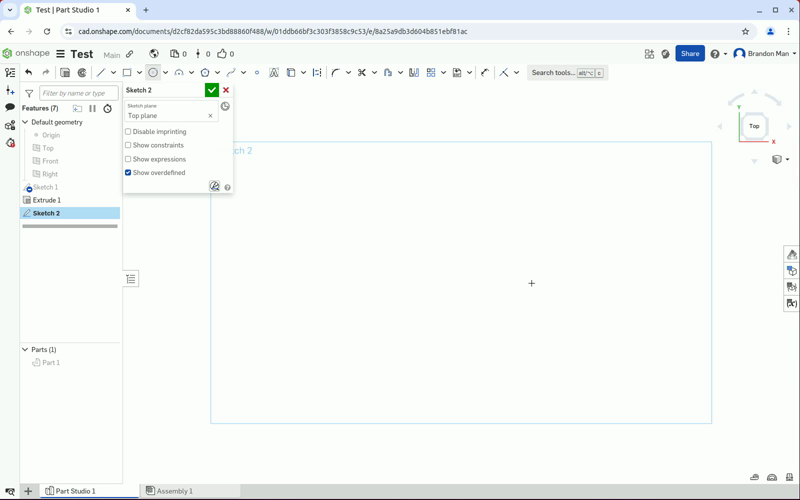
click(531, 282)
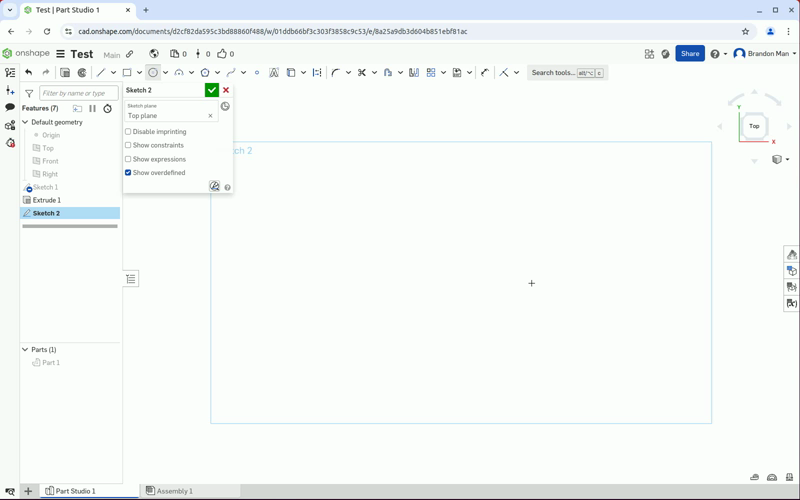
key_up(shift)
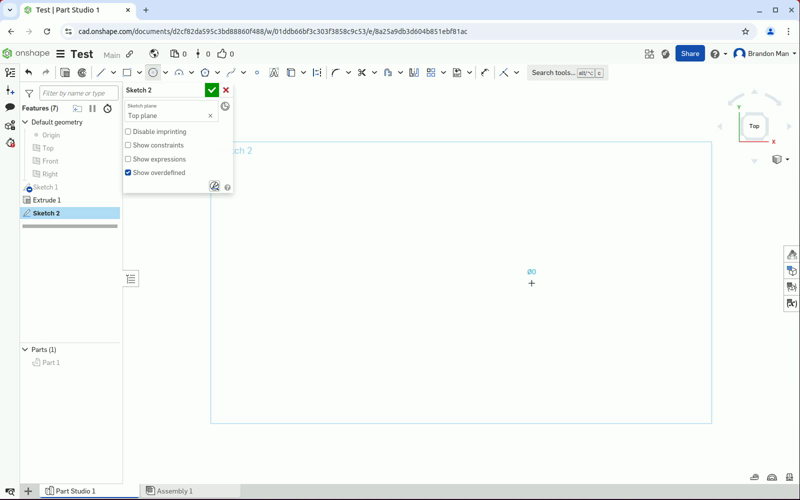
mouse_move(553, 282)
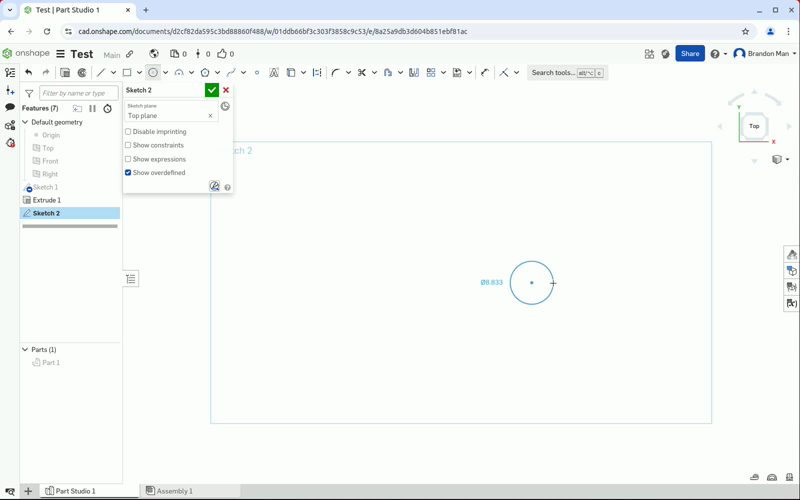
click(553, 282)
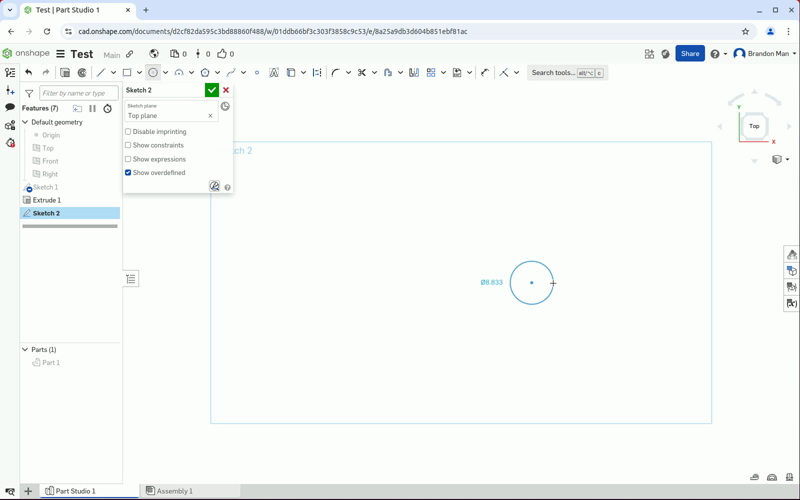
key(esc)
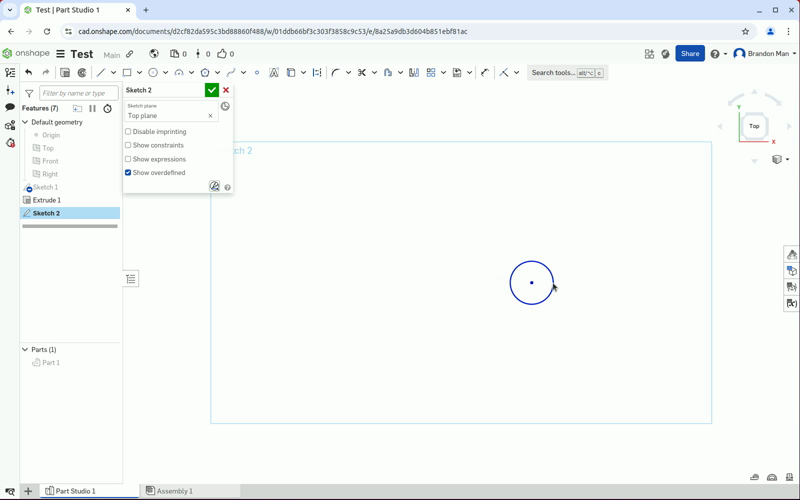
mouse_move(542, 280)
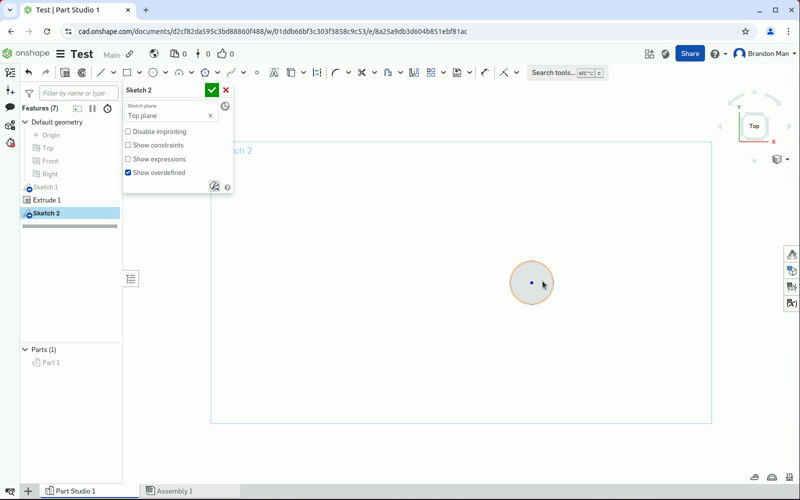
scroll(6)
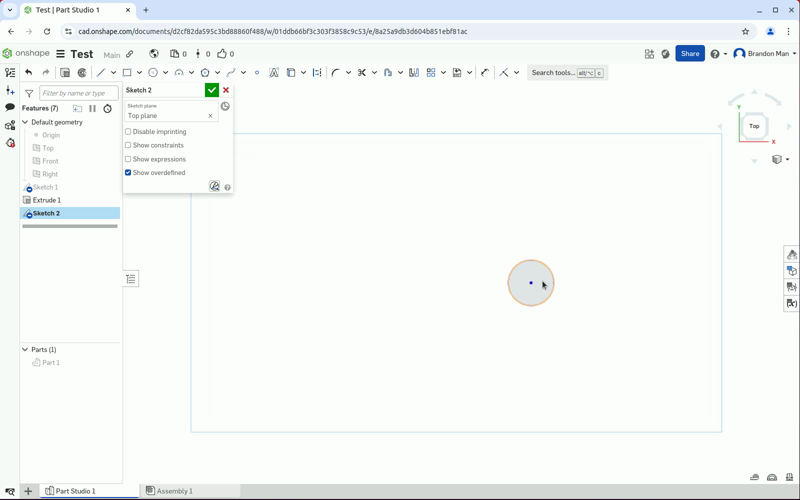
scroll(6)
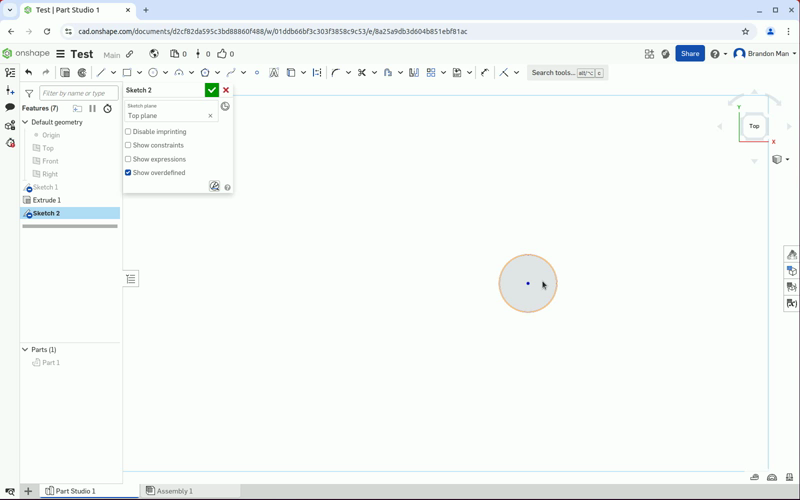
scroll(6)
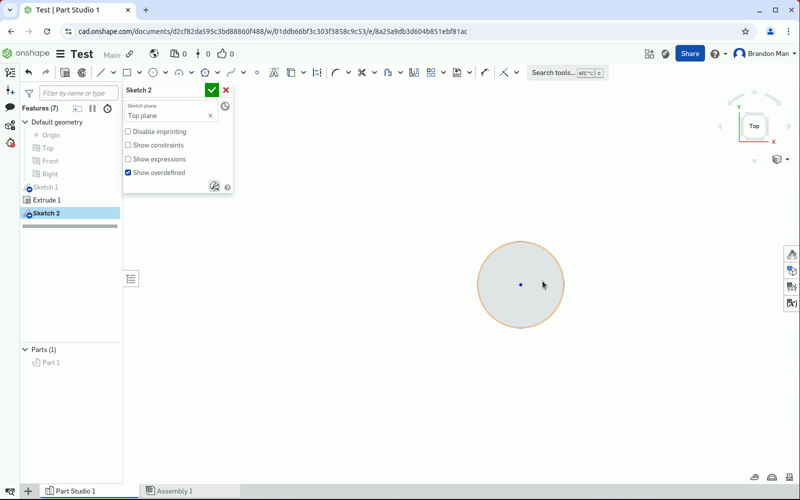
scroll(6)
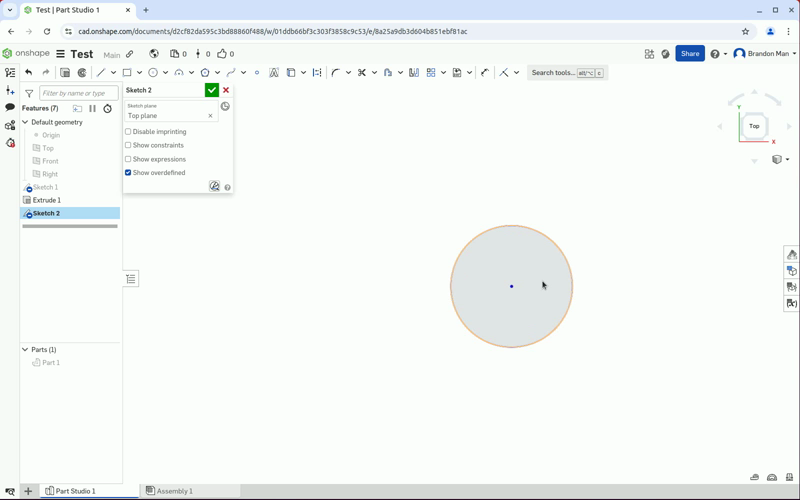
scroll(6)
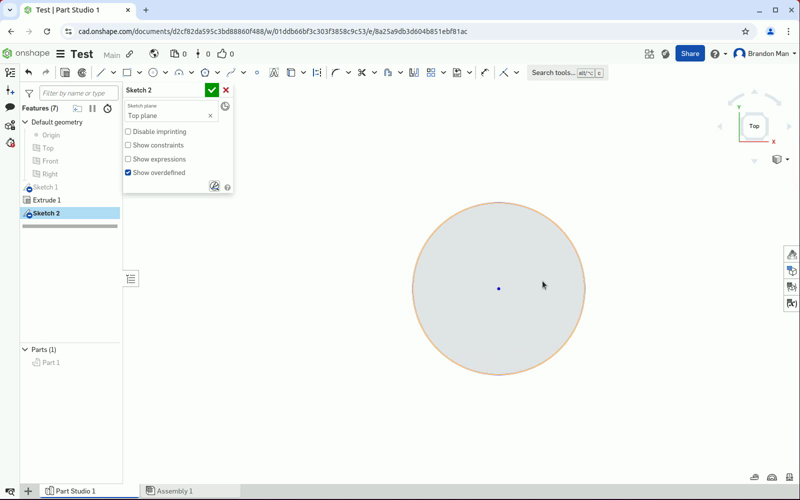
scroll(6)
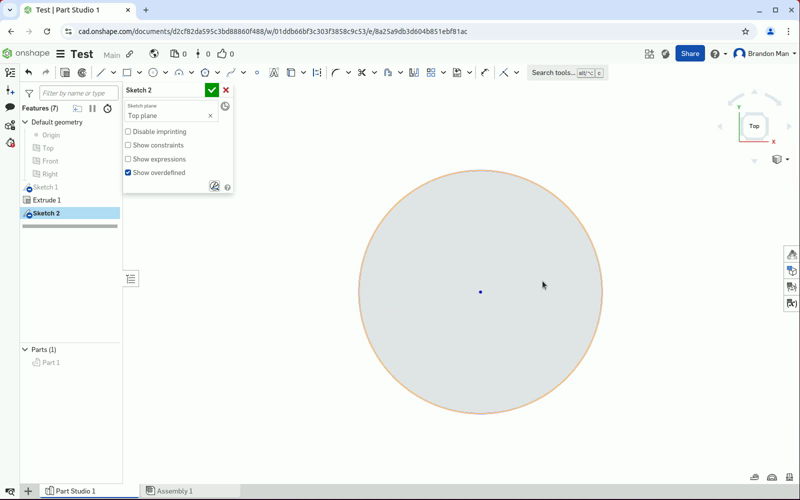
scroll(6)
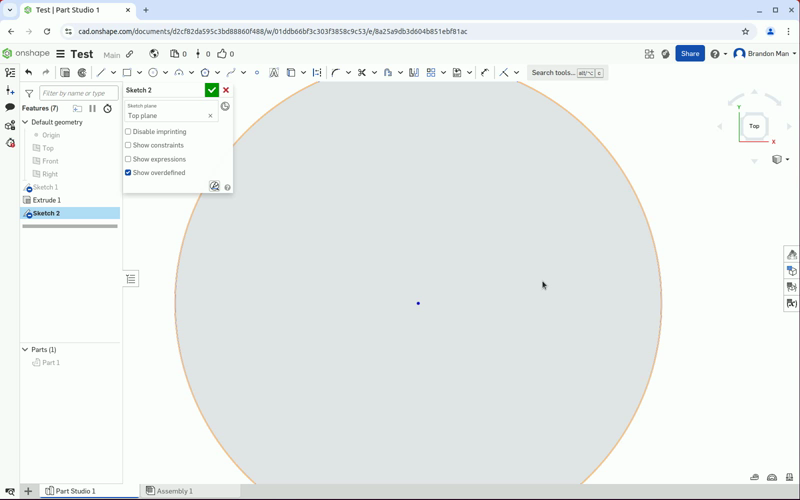
click(542, 280)
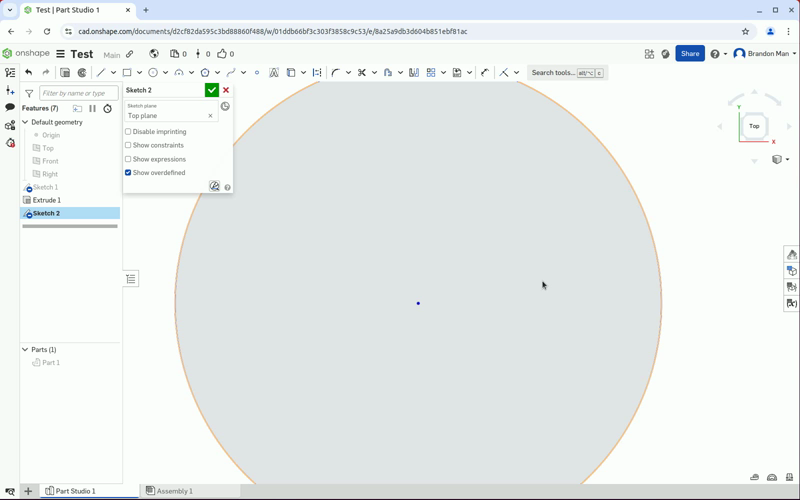
scroll(-6)
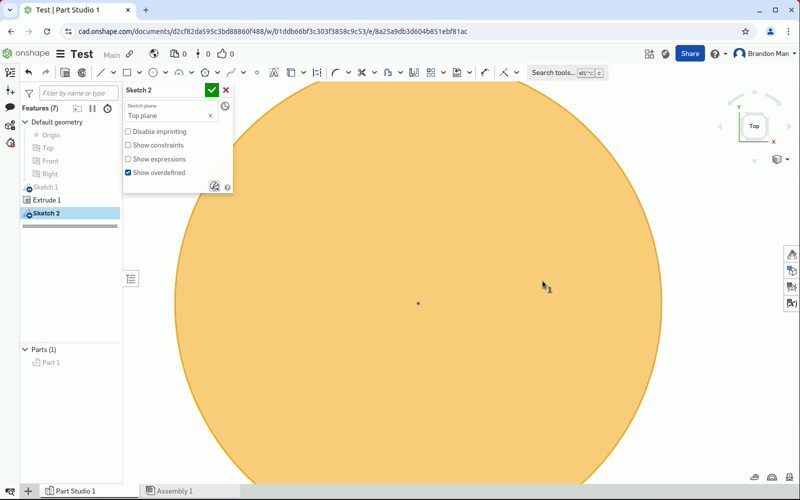
scroll(-6)
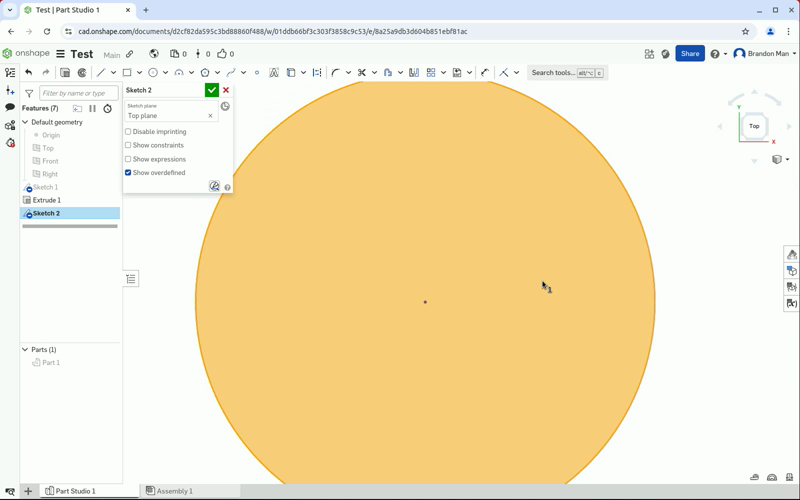
scroll(-6)
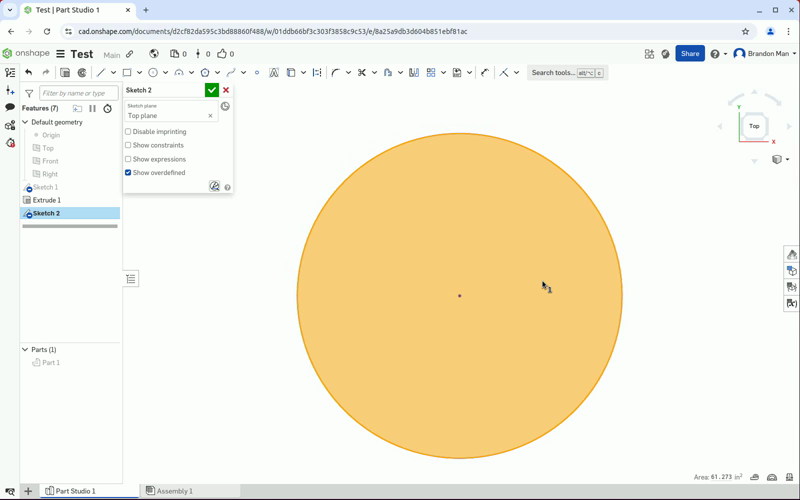
scroll(-6)
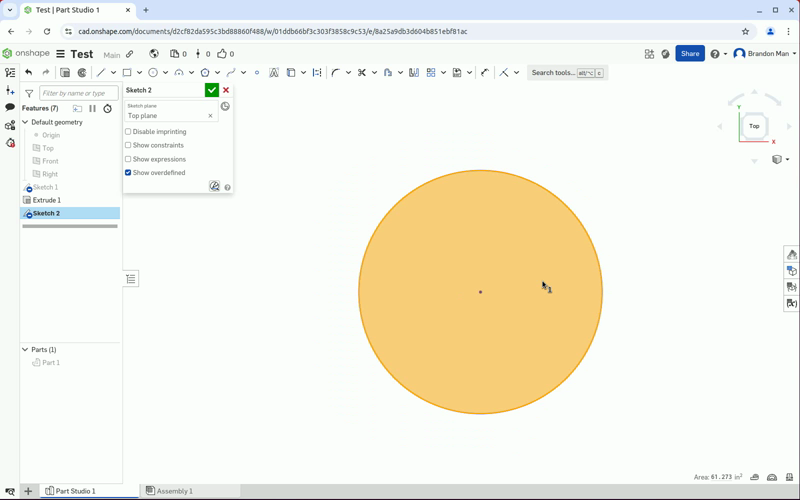
scroll(-6)
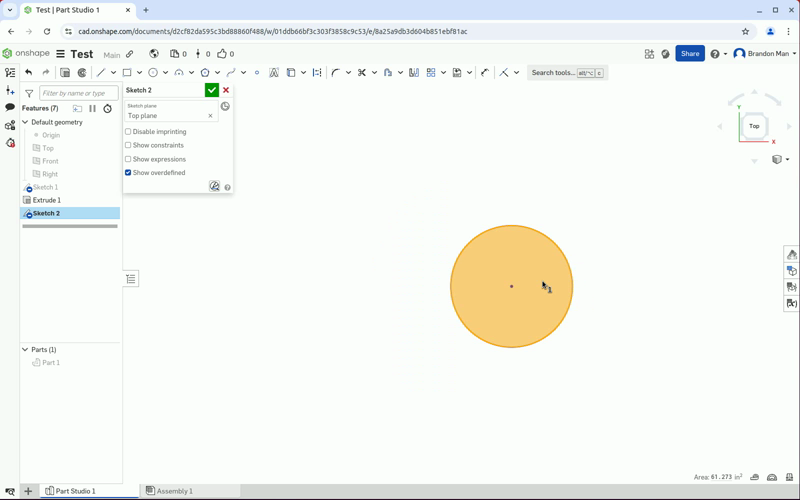
scroll(-6)
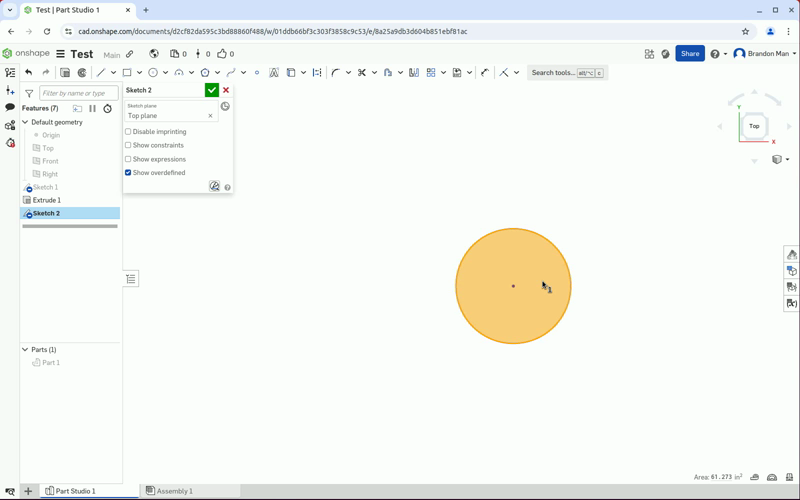
scroll(-6)
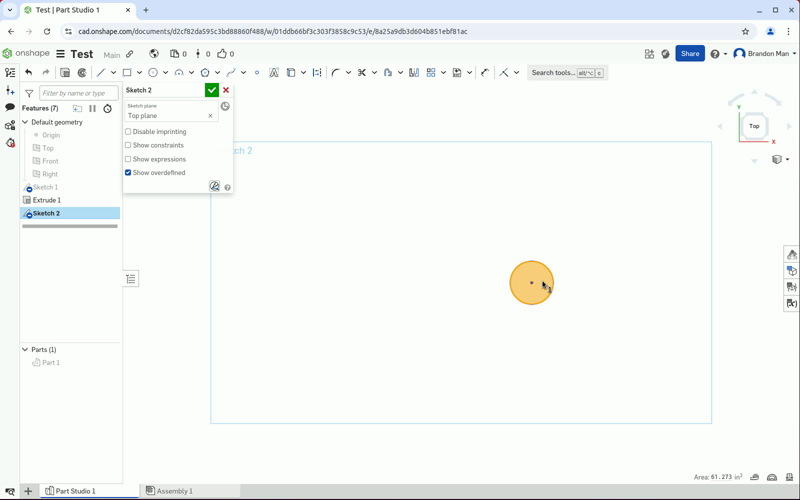
mouse_move(73, 352)
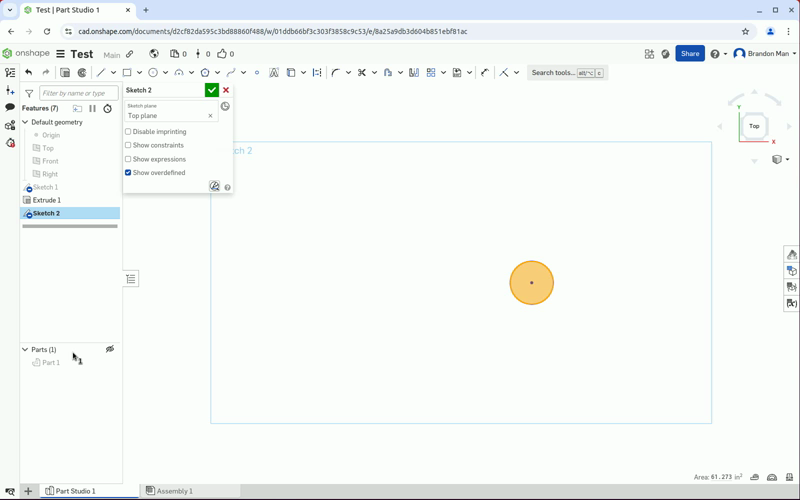
key(shift+y)
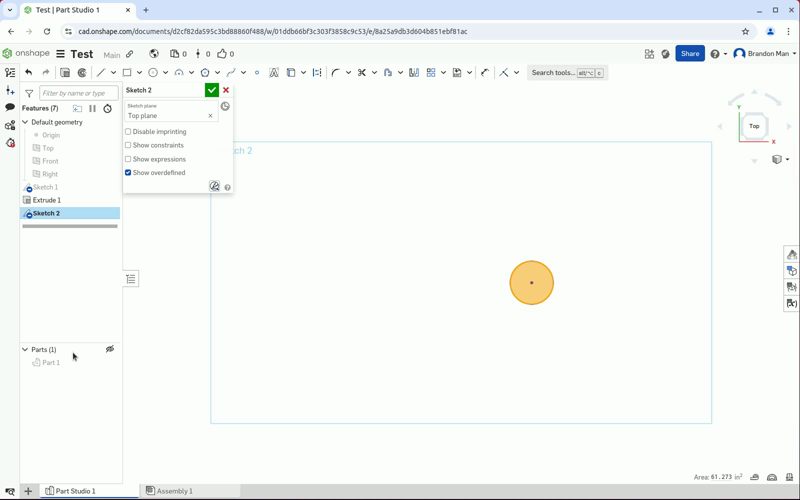
key(shift+e)
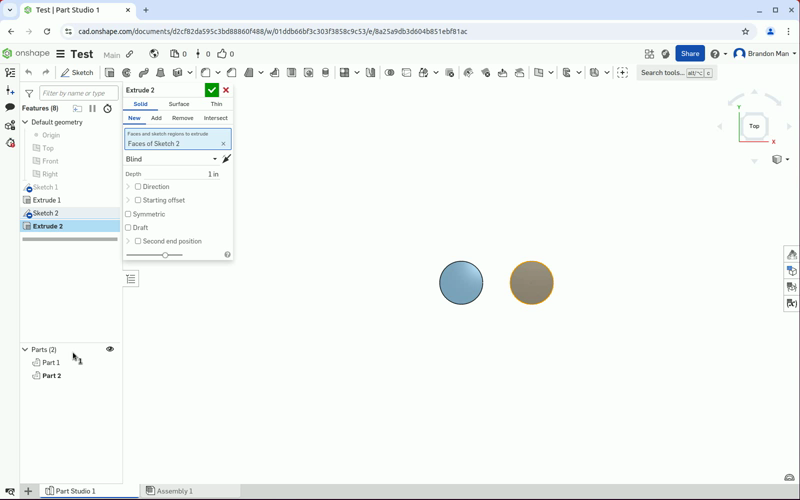
mouse_move(143, 106)
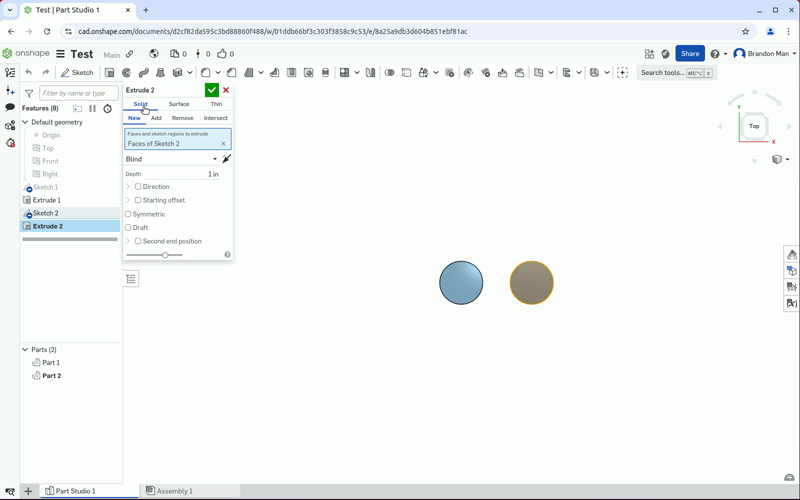
click(143, 106)
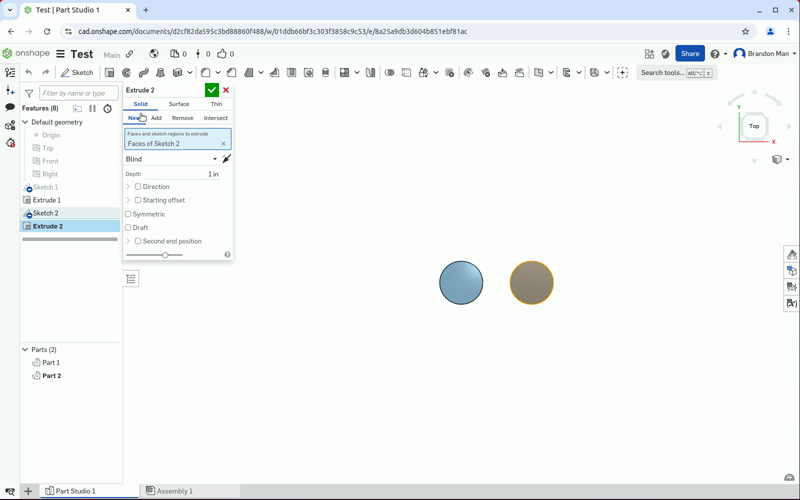
mouse_move(137, 120)
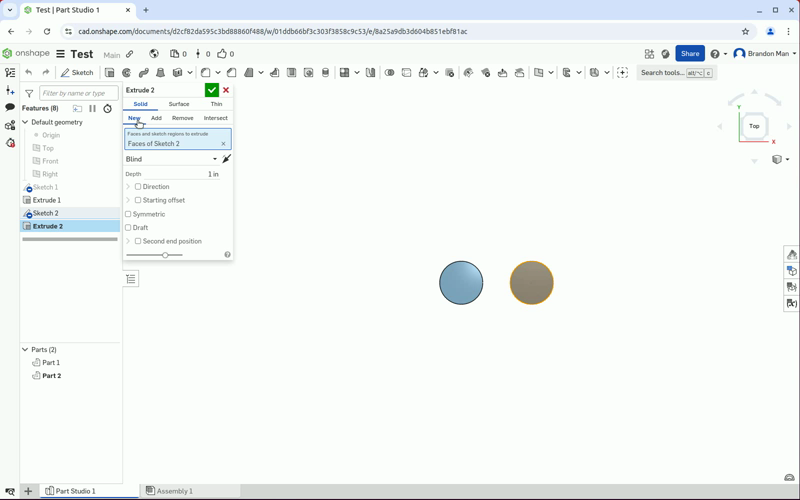
click(137, 120)
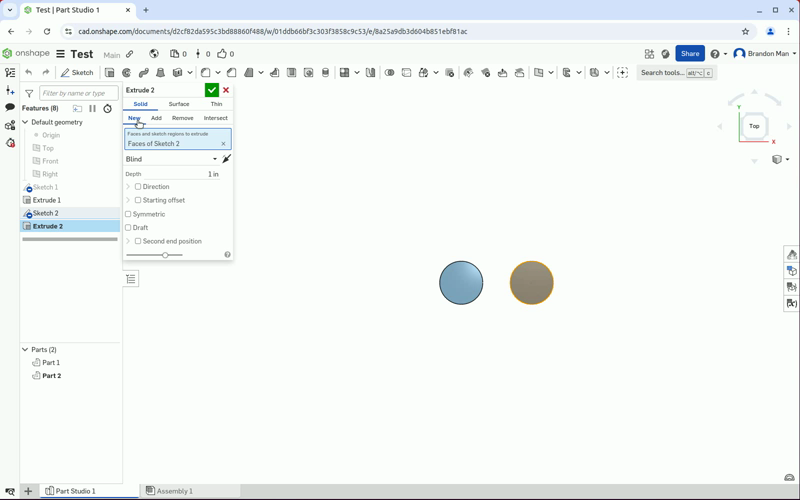
key(tab, 4)
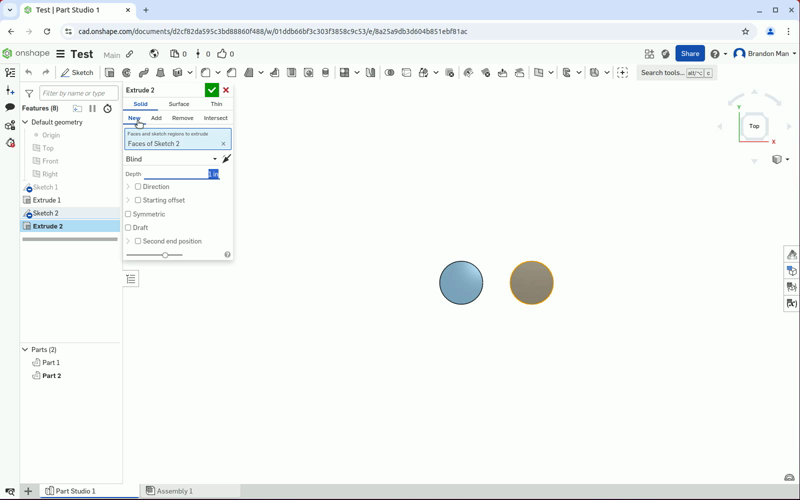
text(23.108)
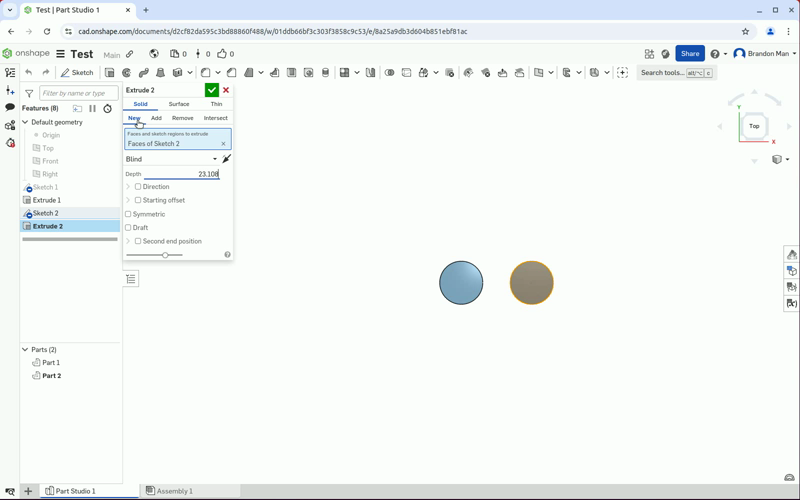
key(enter)
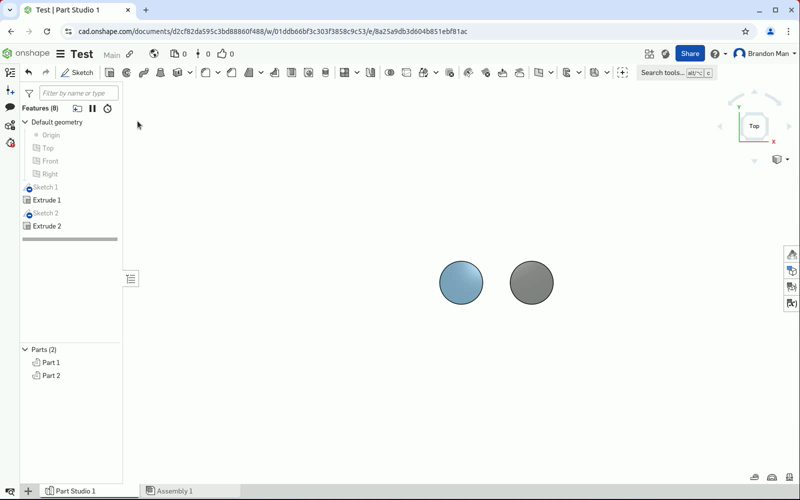
key(shift+h)
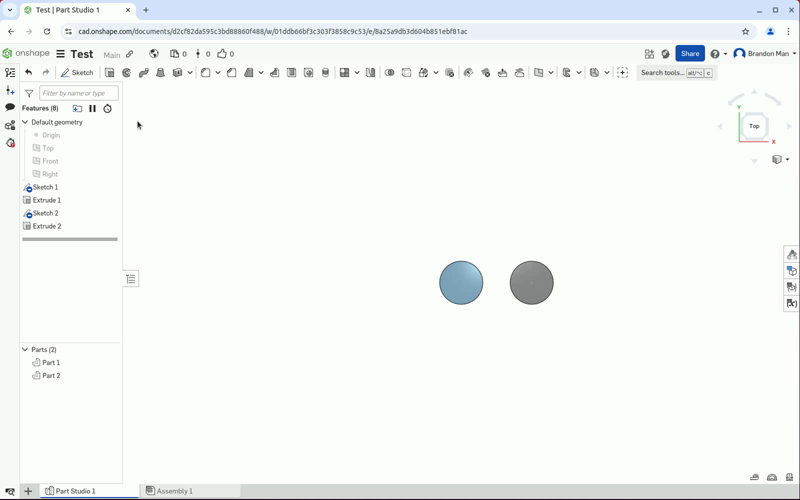
key(shift+h)
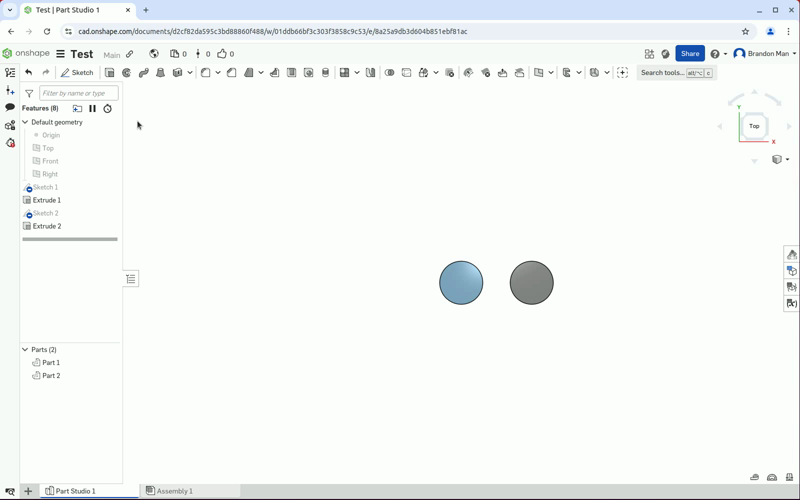
mouse_move(73, 189)
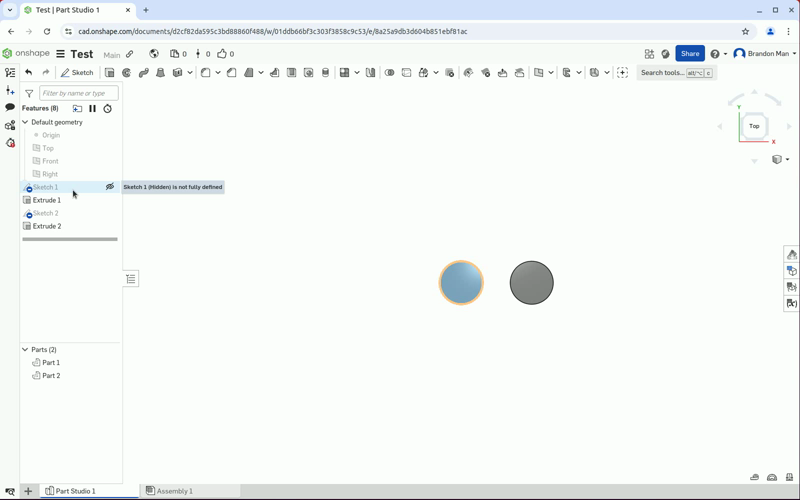
click(73, 189)
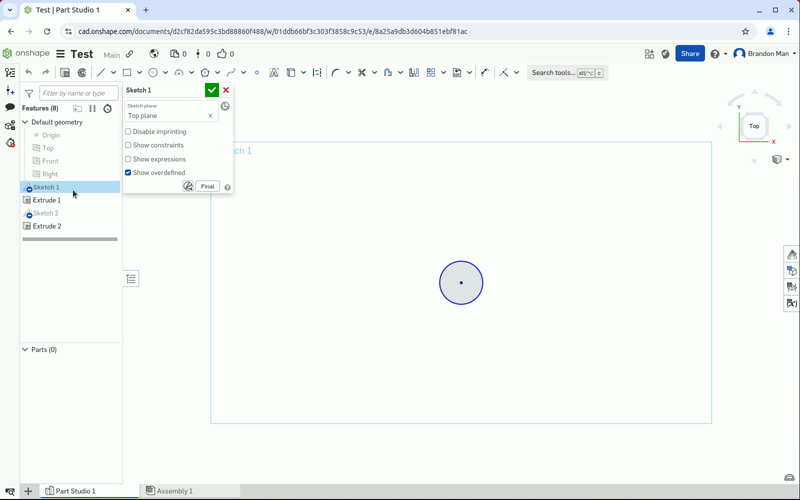
mouse_move(229, 92)
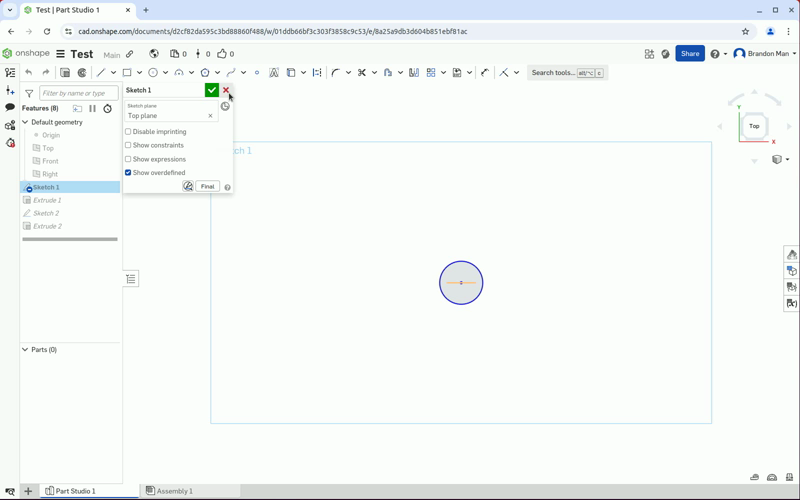
click(229, 92)
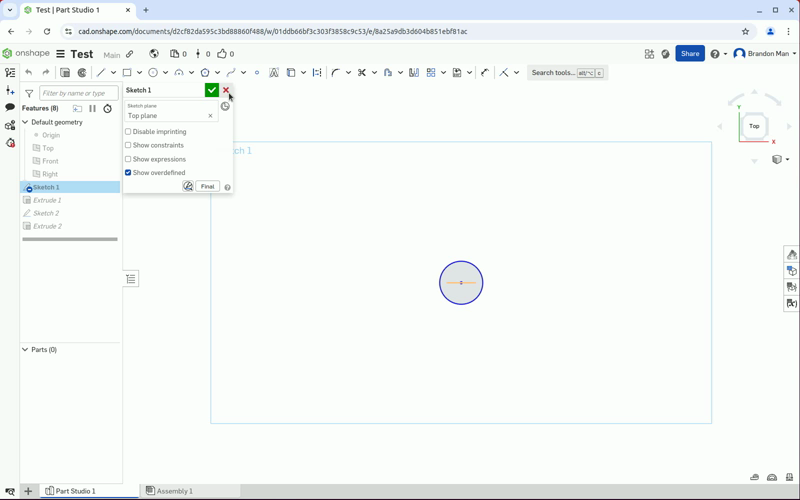
key(shift+s)
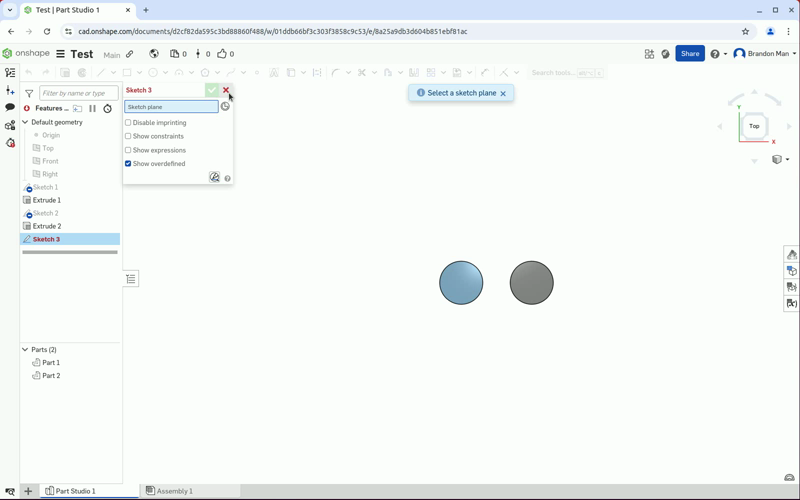
mouse_move(73, 150)
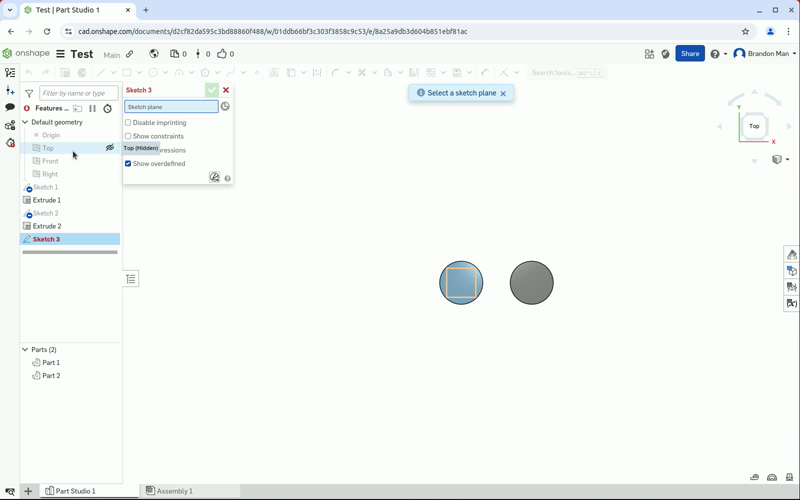
click(73, 150)
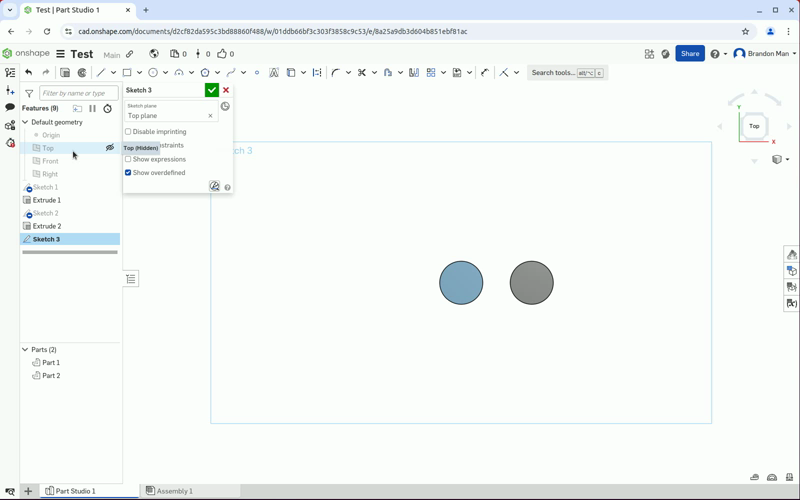
mouse_move(73, 352)
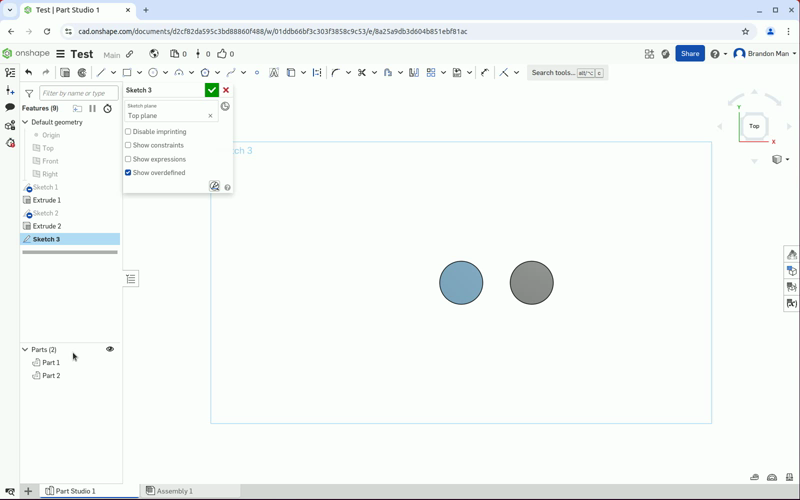
key(y)
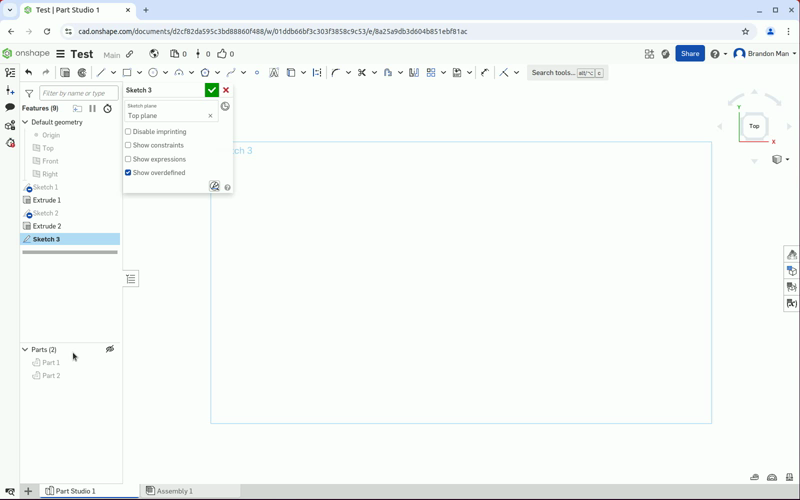
key(c)
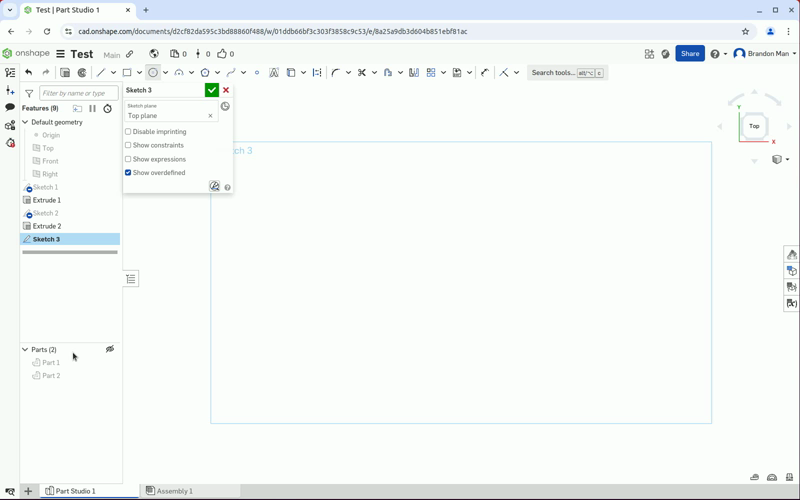
key_down(shift)
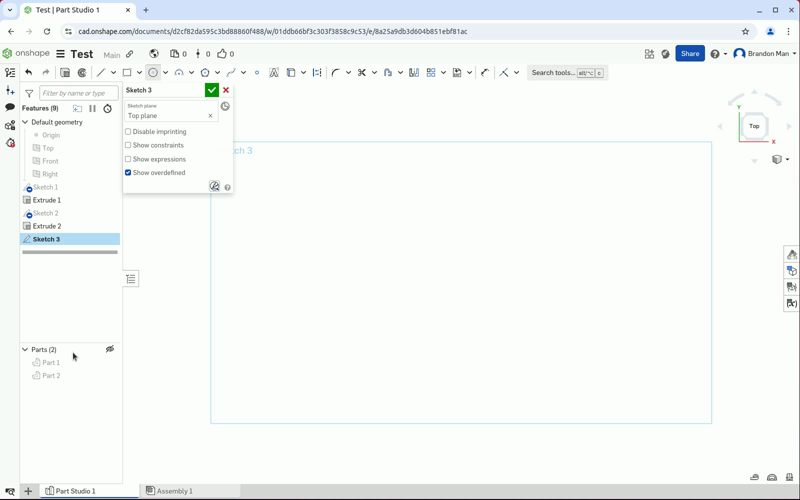
mouse_move(391, 282)
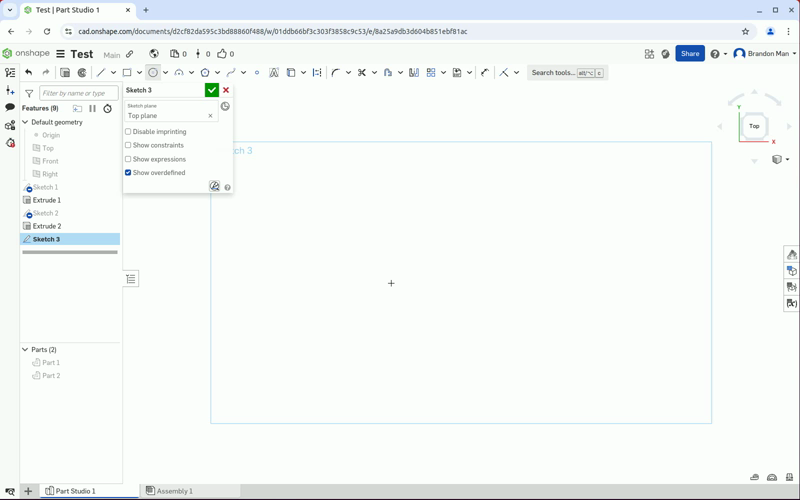
click(391, 282)
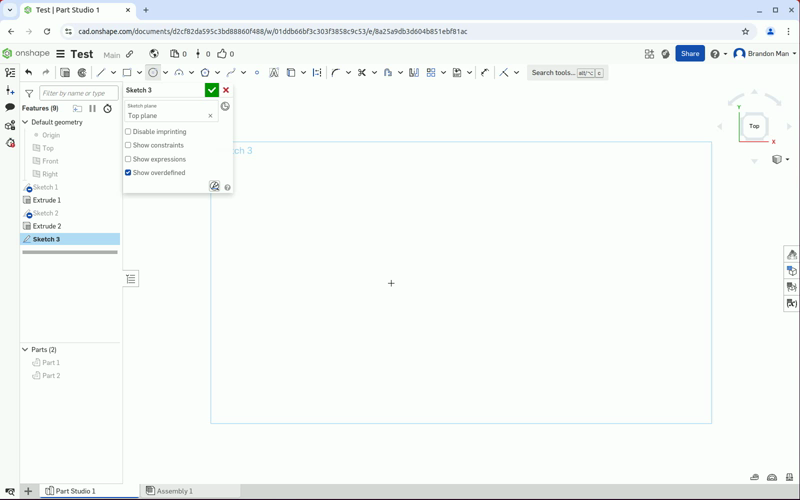
key_up(shift)
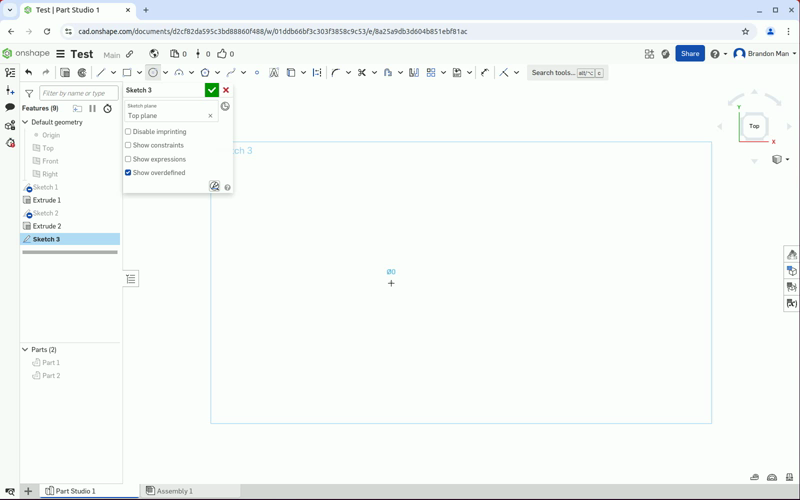
mouse_move(412, 282)
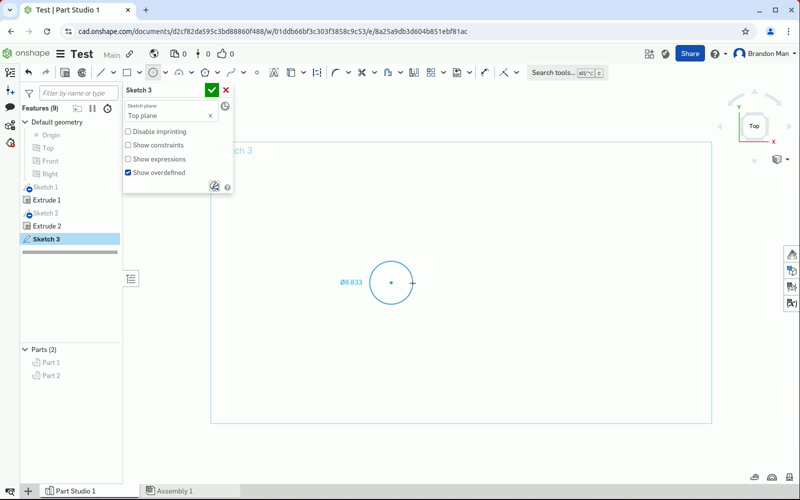
click(412, 282)
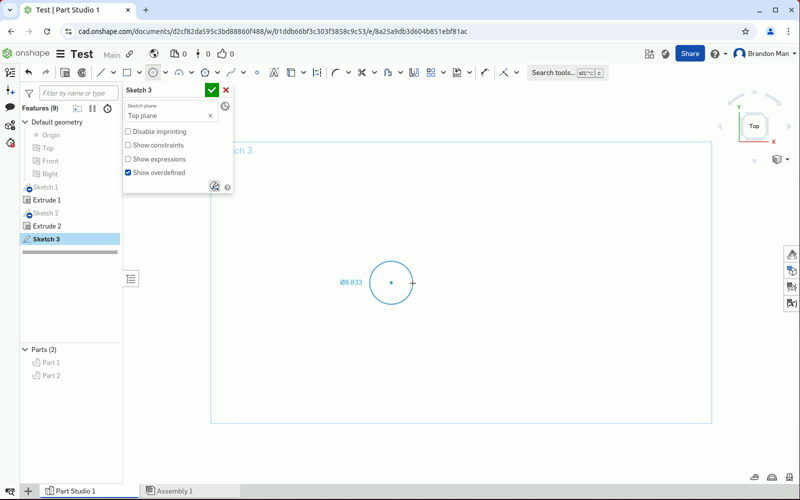
key(esc)
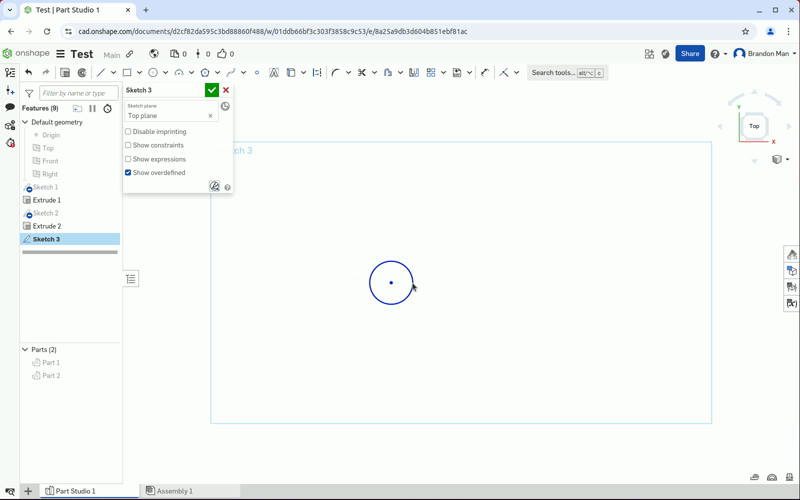
mouse_move(399, 270)
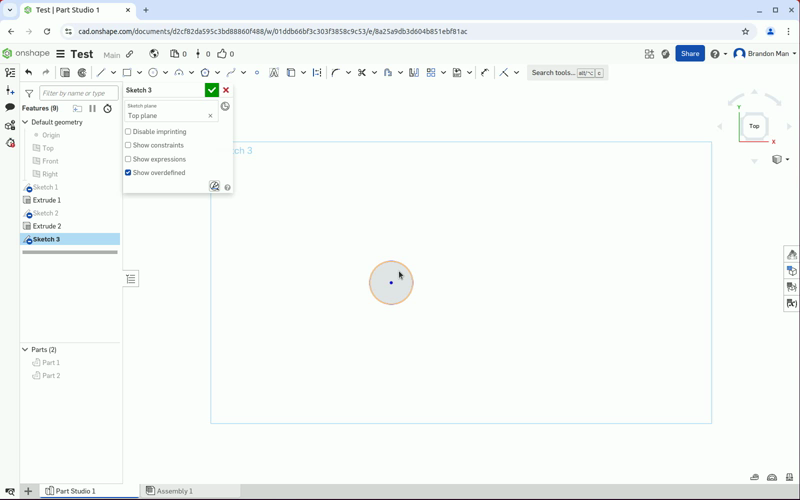
scroll(6)
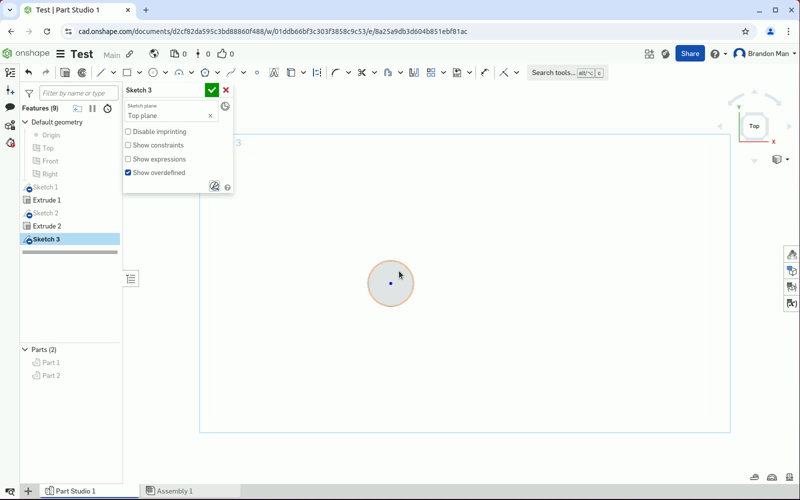
scroll(6)
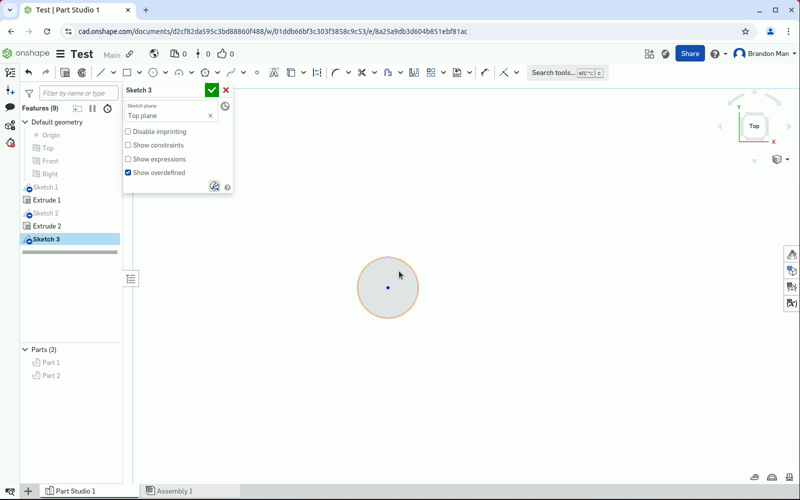
scroll(6)
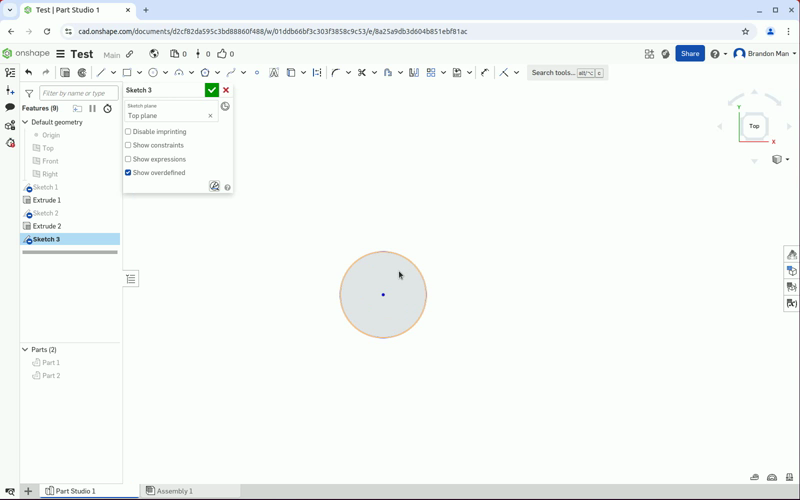
scroll(6)
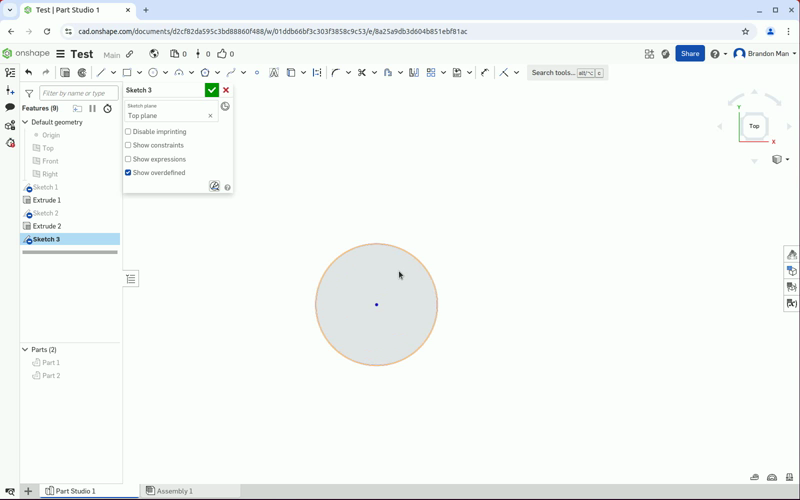
scroll(6)
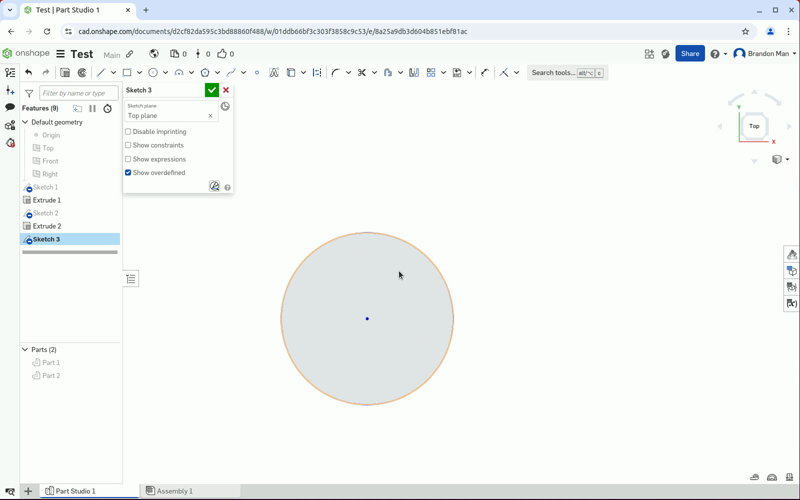
scroll(6)
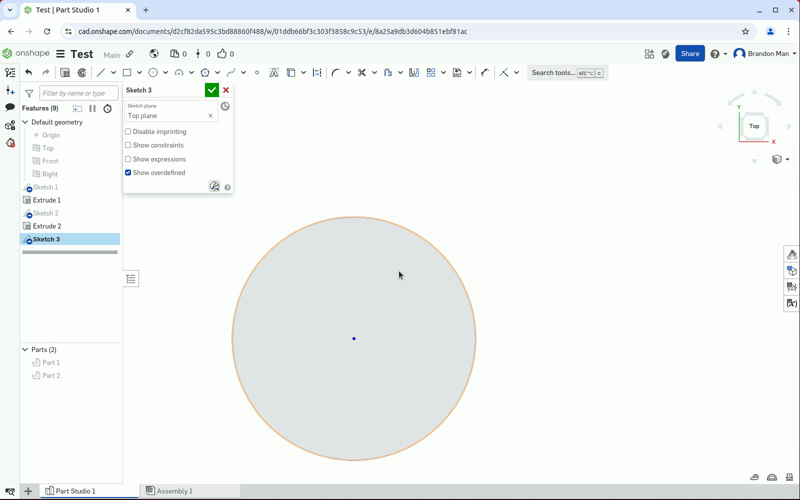
scroll(6)
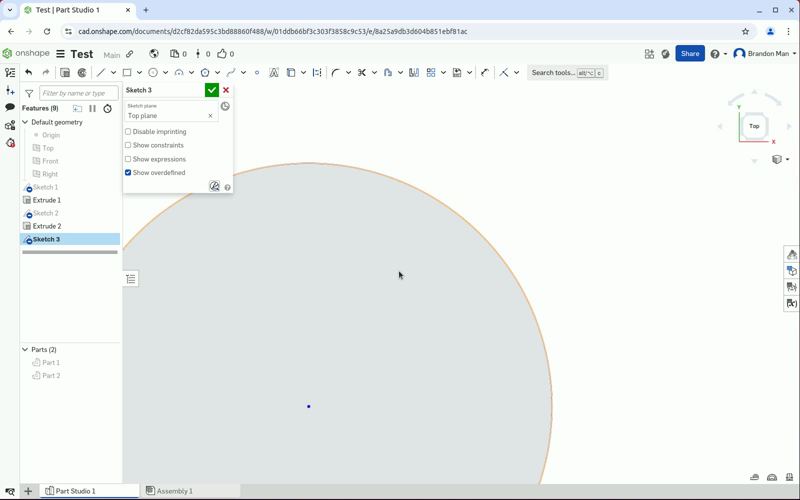
click(399, 270)
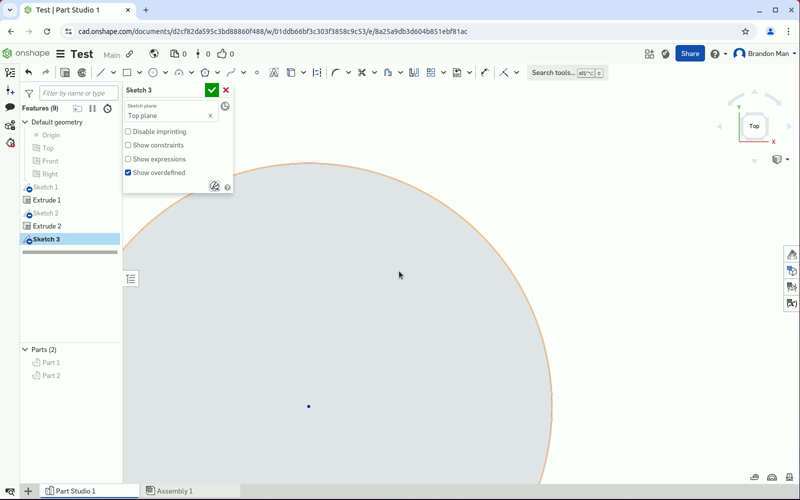
scroll(-6)
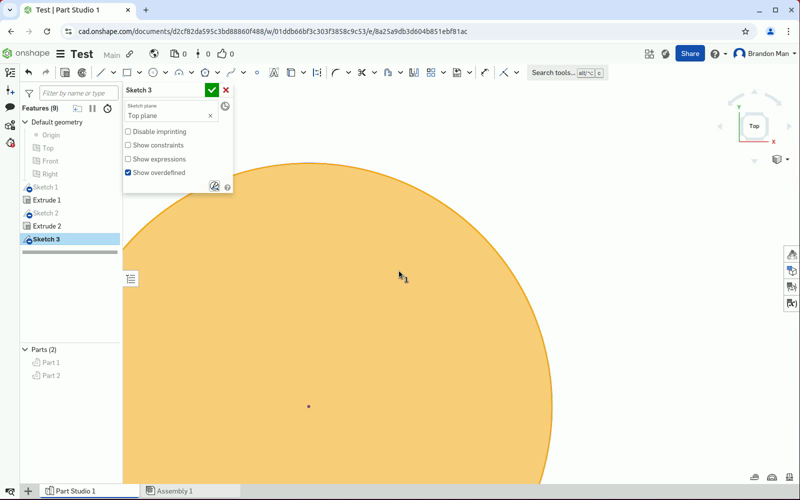
scroll(-6)
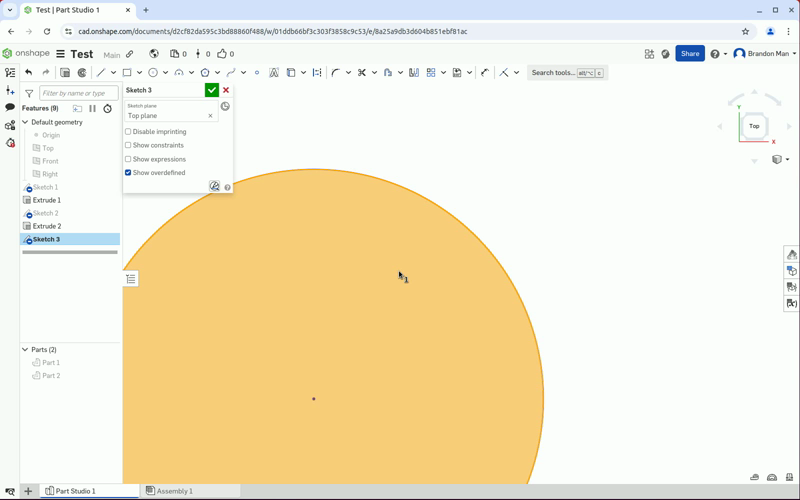
scroll(-6)
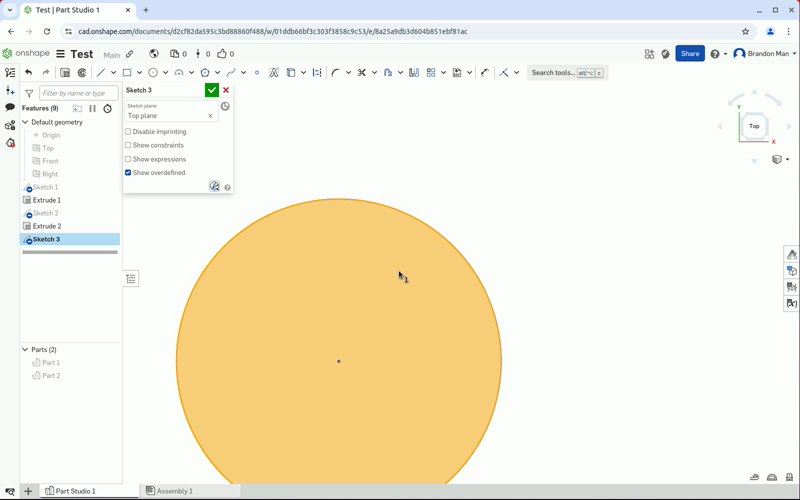
scroll(-6)
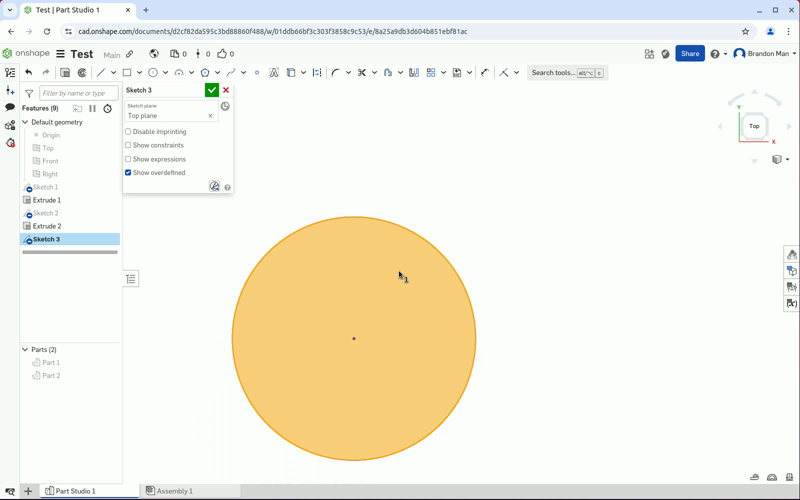
scroll(-6)
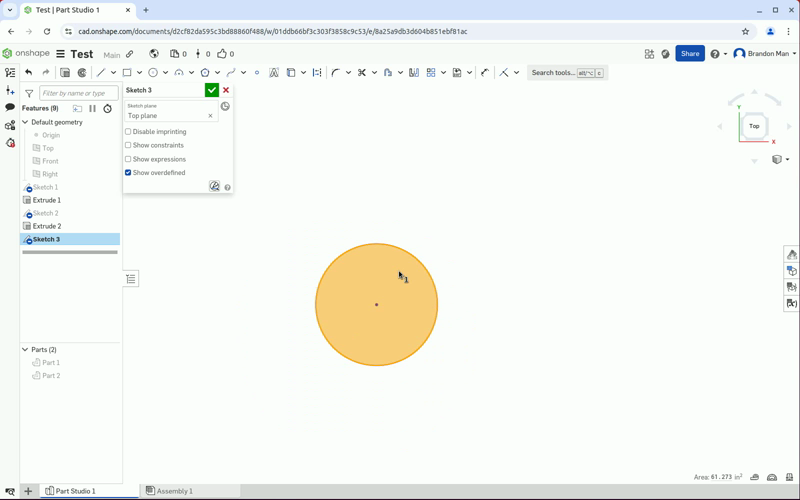
scroll(-6)
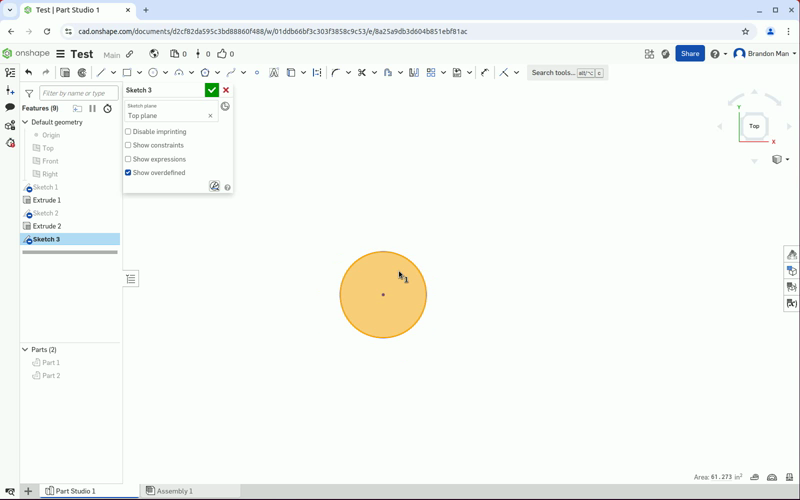
scroll(-6)
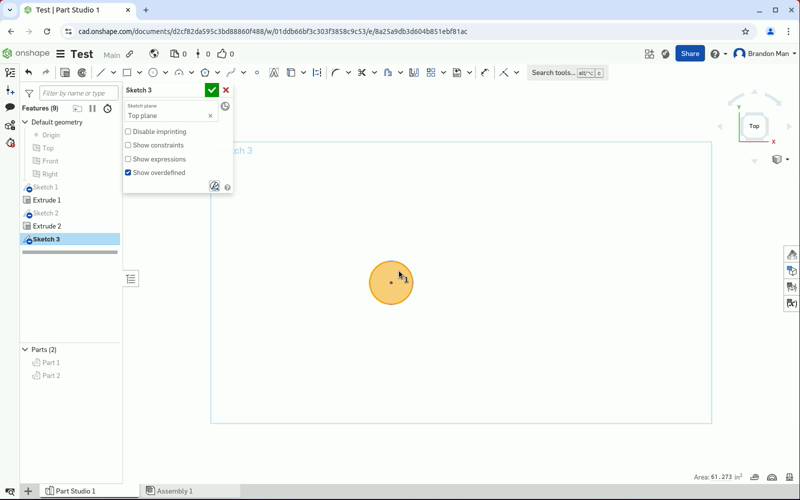
mouse_move(73, 352)
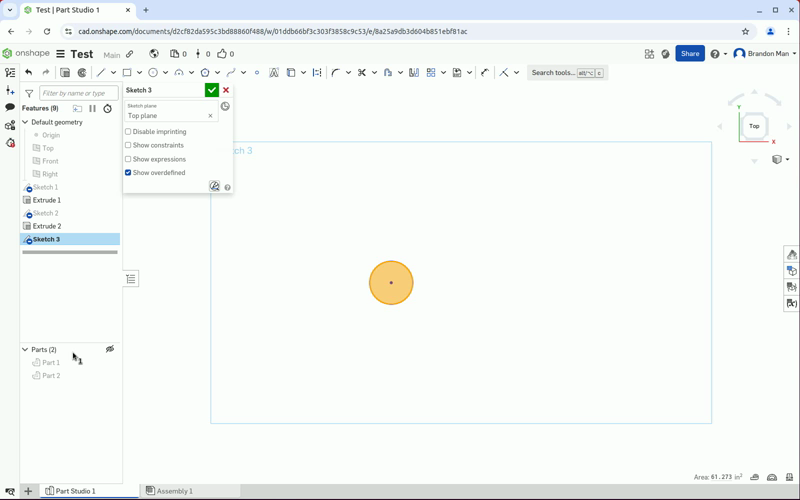
key(shift+y)
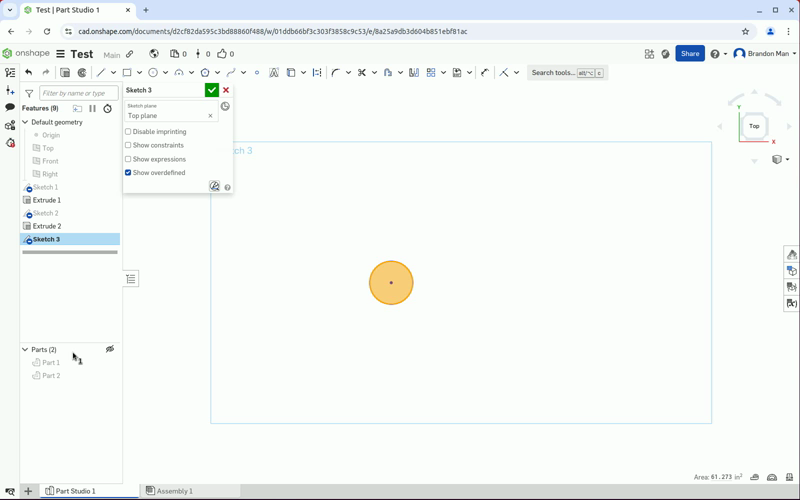
key(shift+e)
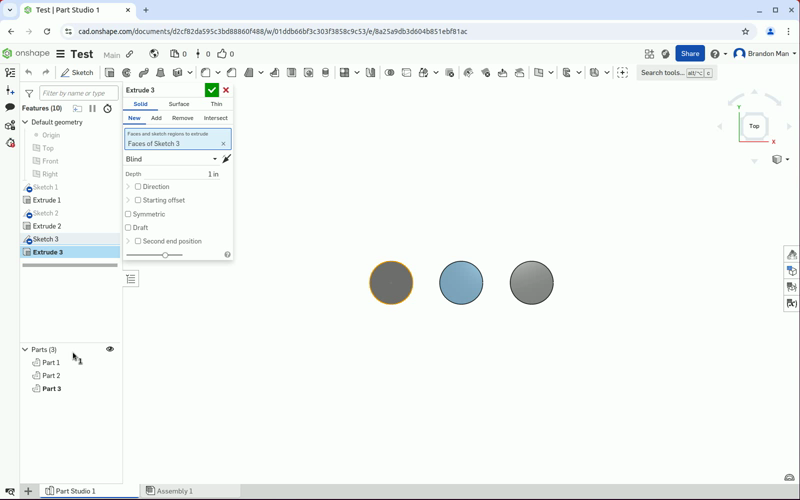
mouse_move(143, 106)
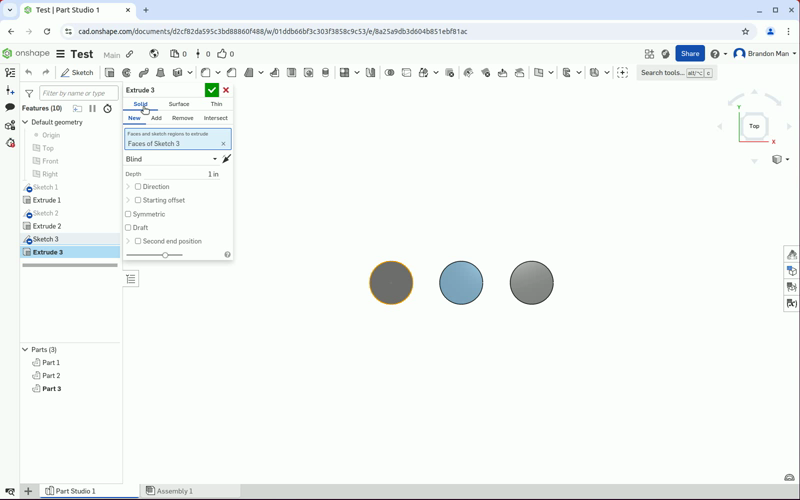
click(143, 106)
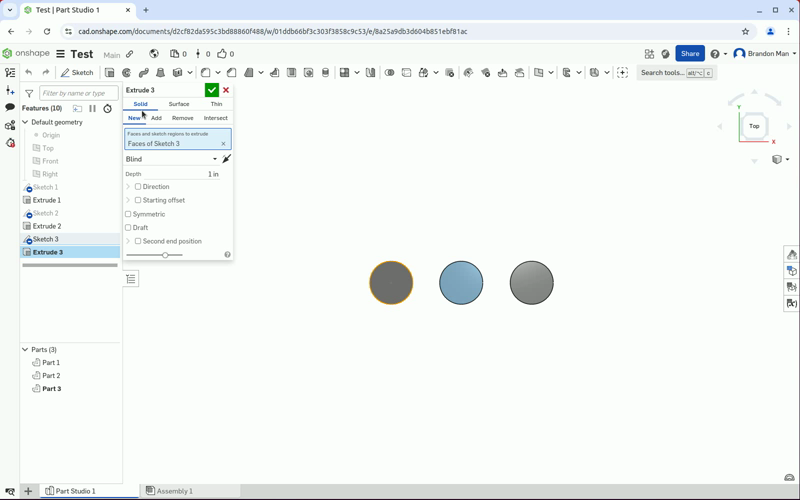
mouse_move(137, 120)
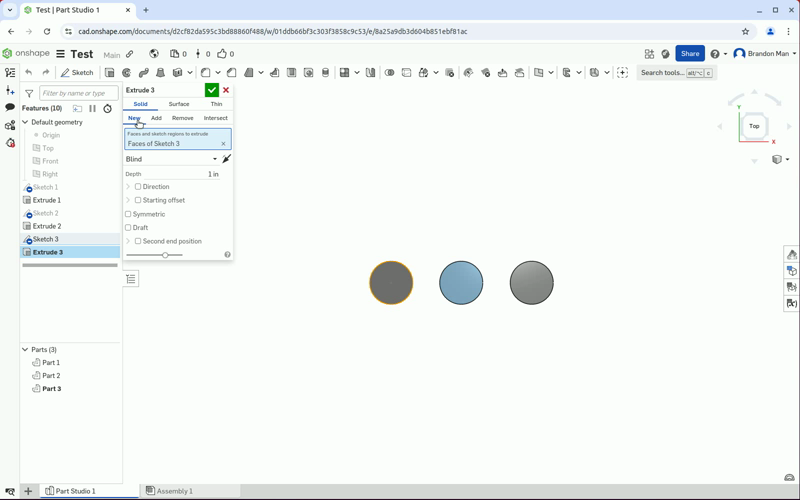
click(137, 120)
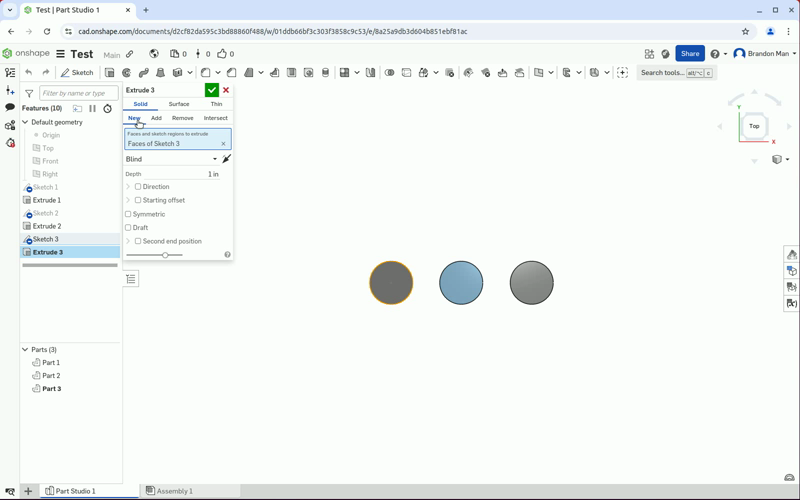
key(tab, 4)
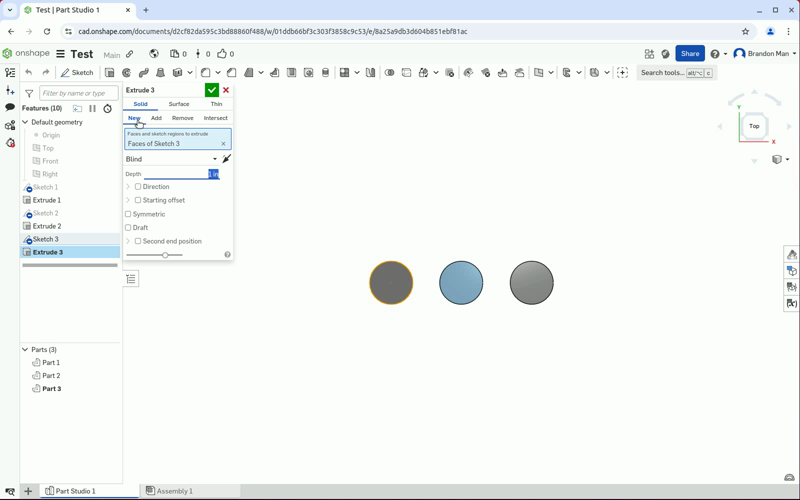
text(23.108)
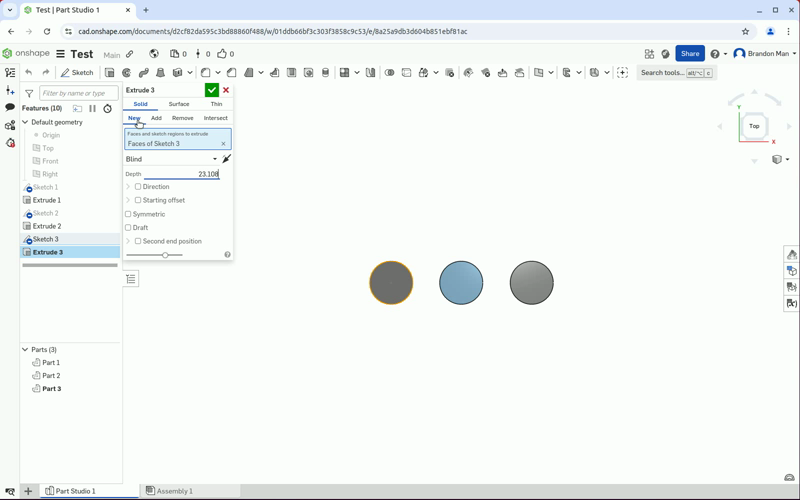
key(enter)
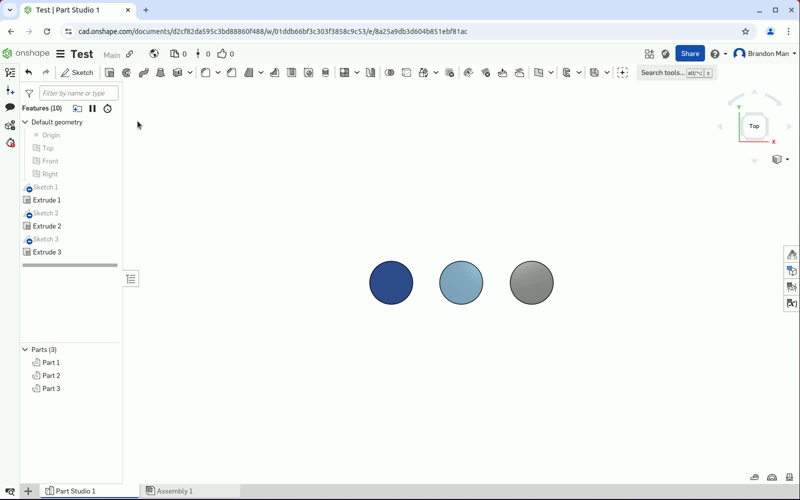
key(shift+h)
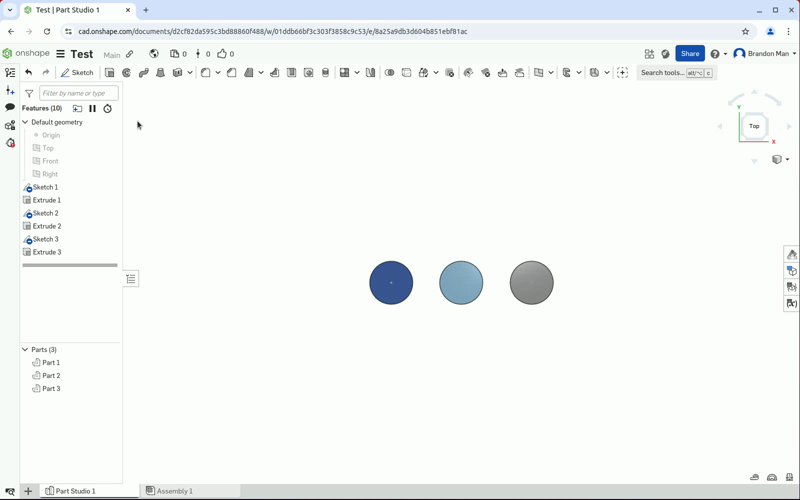
key(shift+h)
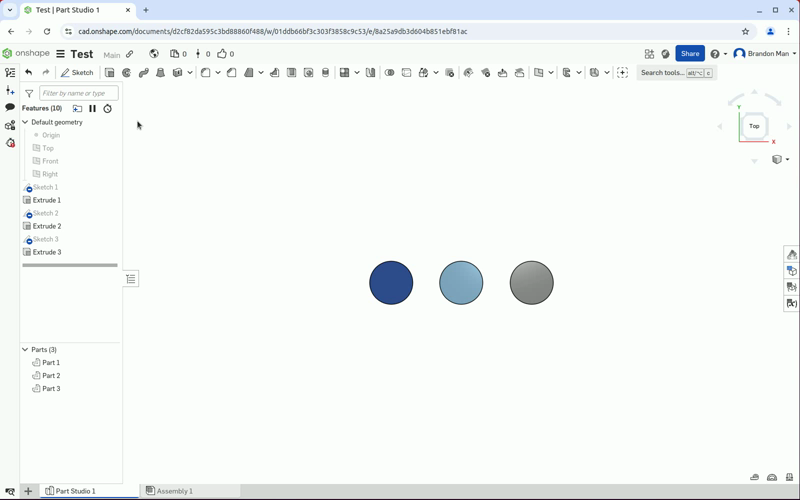
mouse_move(73, 189)
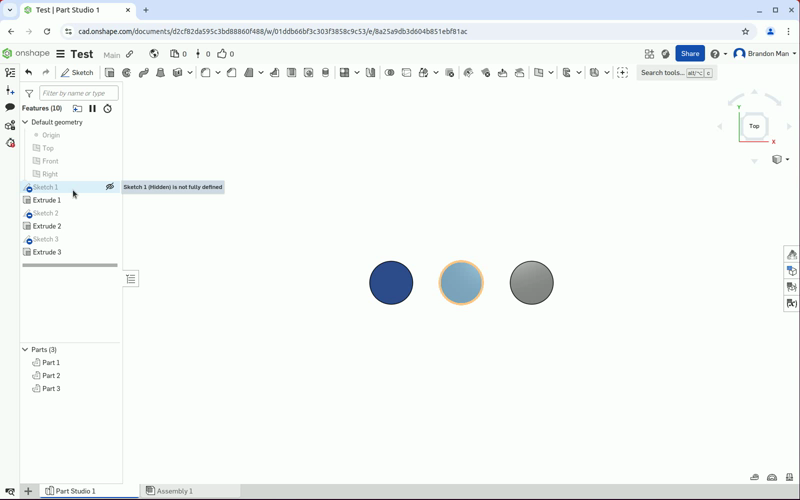
click(73, 189)
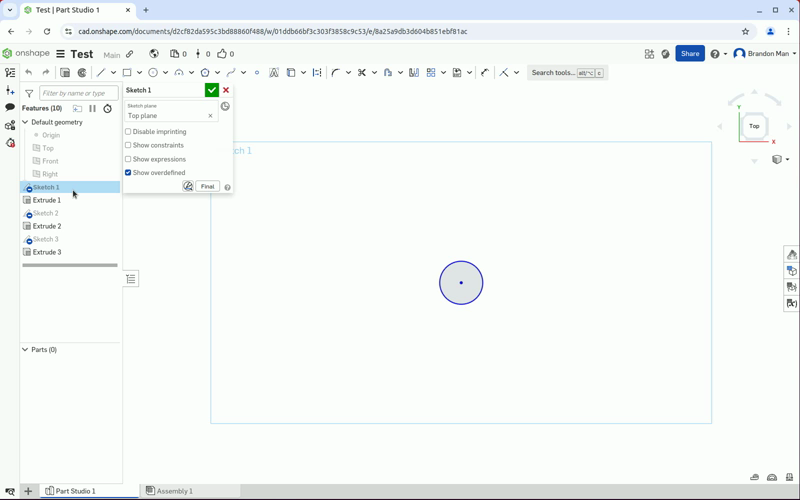
mouse_move(229, 92)
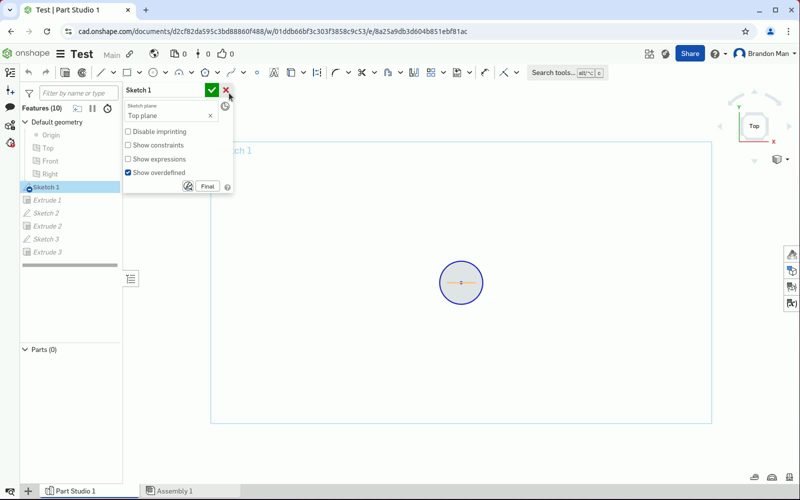
click(229, 92)
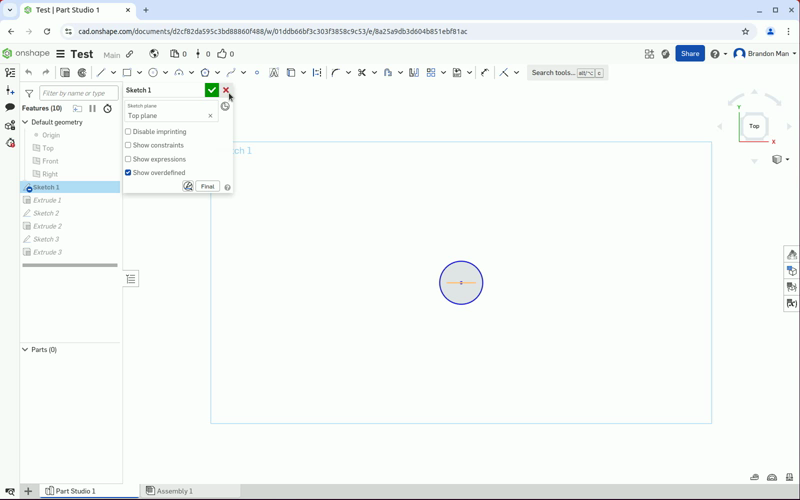
key(shift+s)
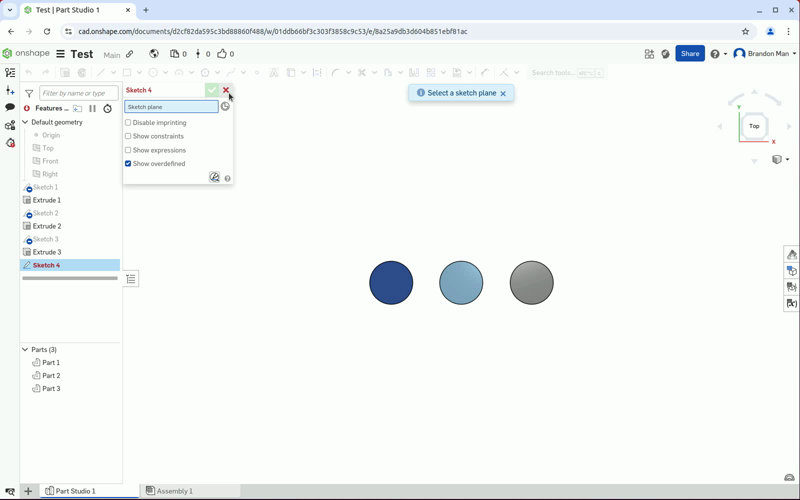
mouse_move(73, 150)
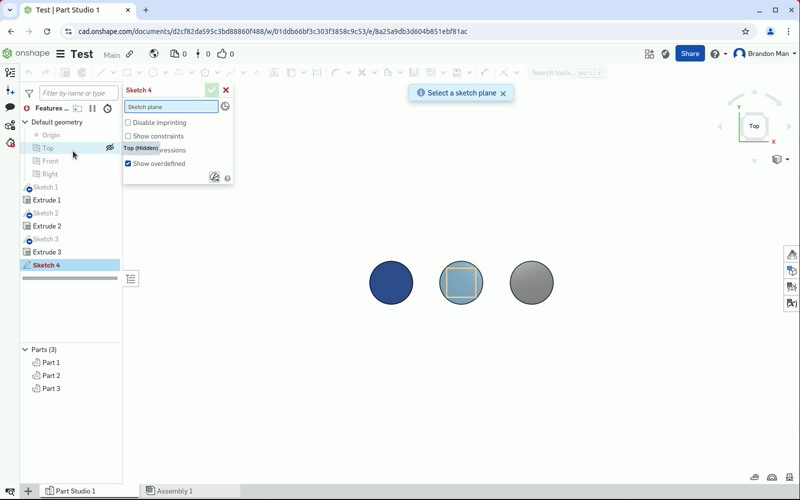
click(73, 150)
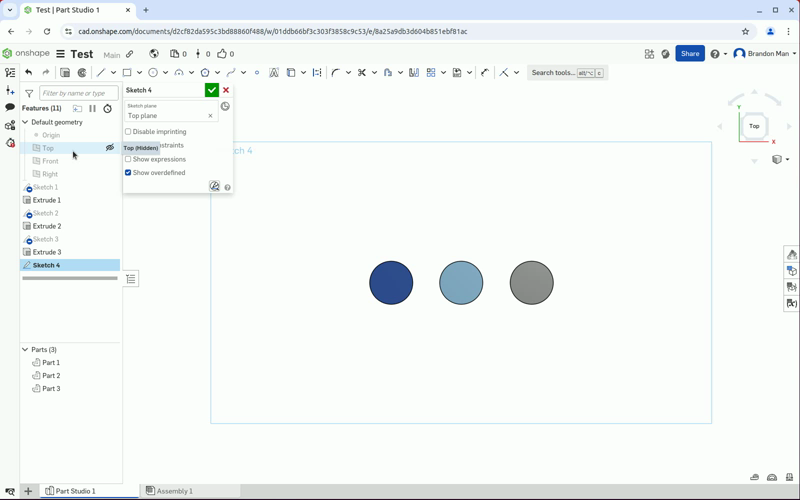
mouse_move(73, 352)
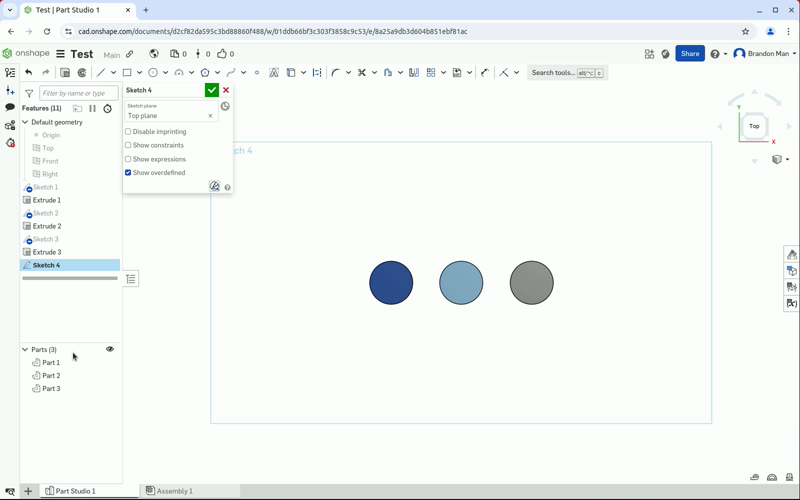
key(y)
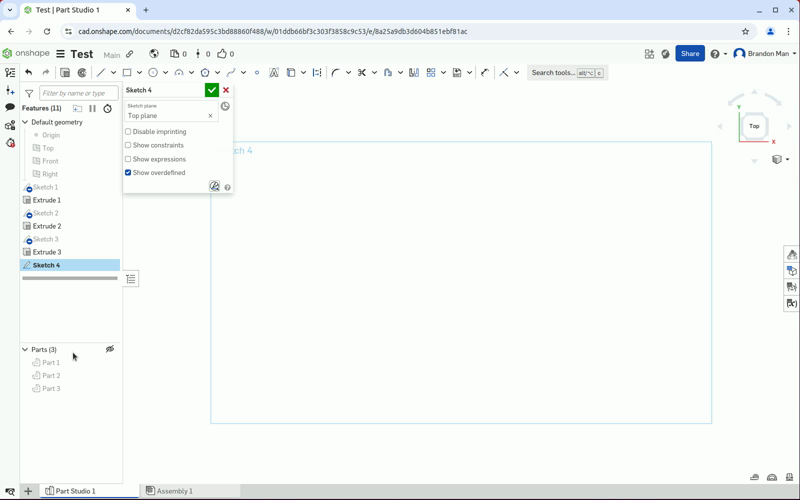
key(l)
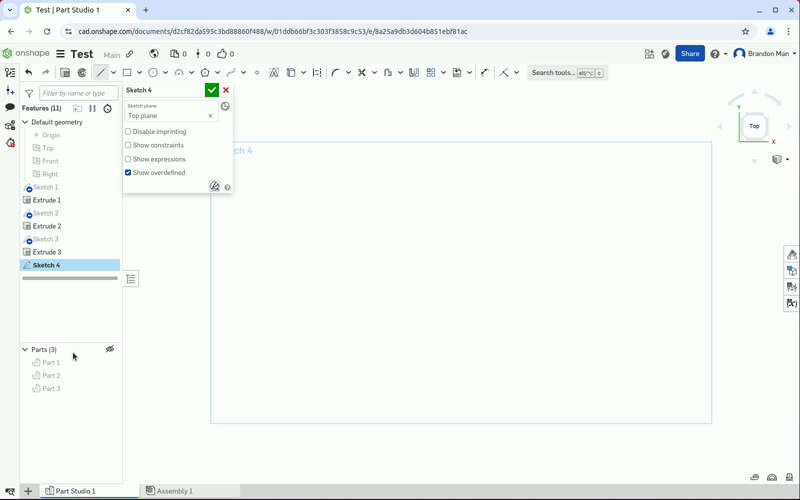
key_down(shift)
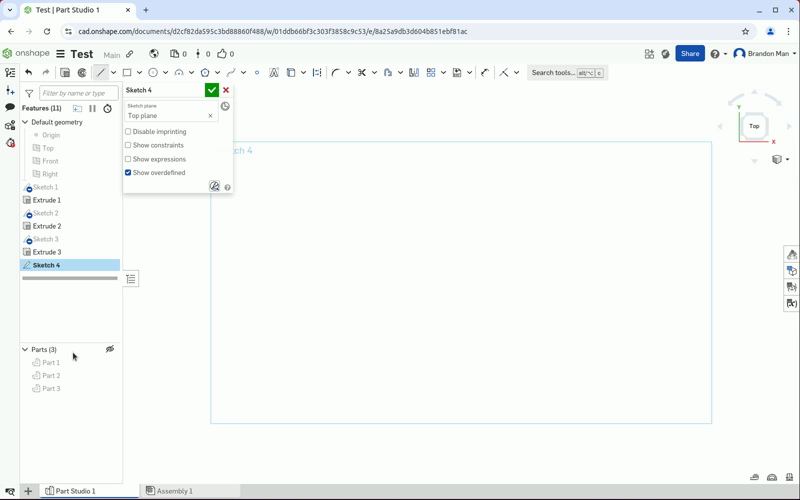
mouse_move(366, 311)
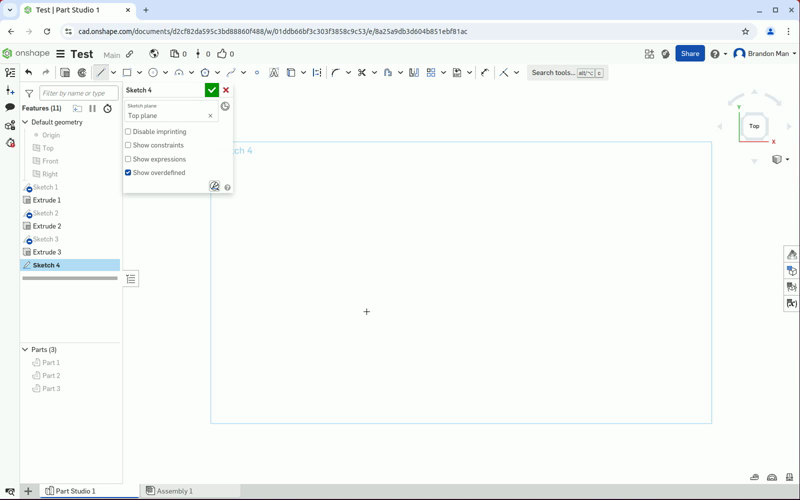
click(366, 311)
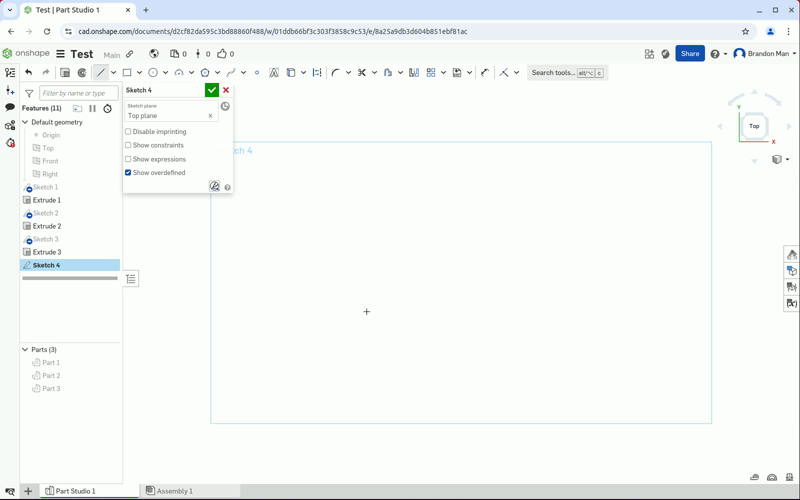
key_up(shift)
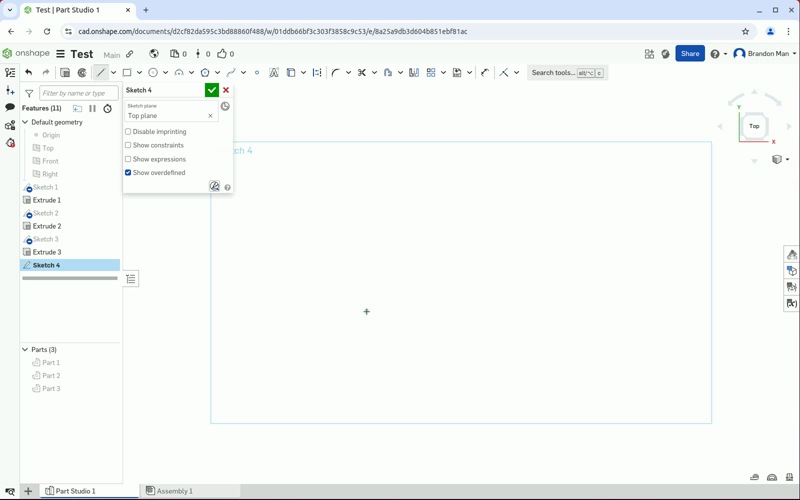
key_down(shift)
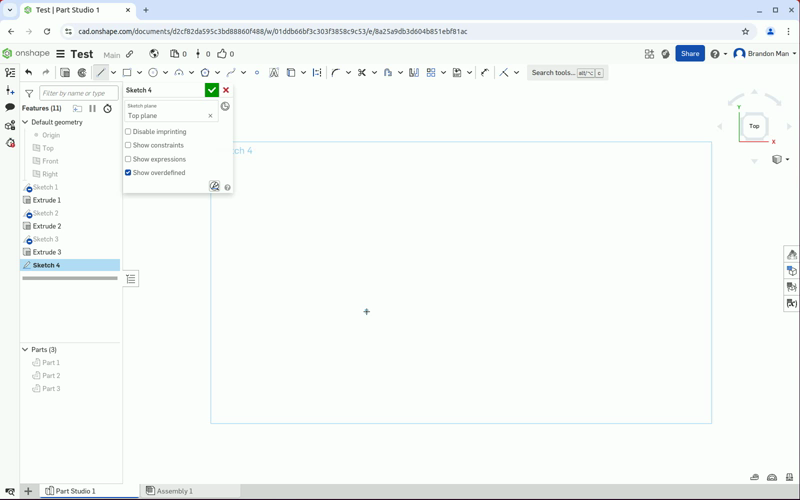
mouse_move(553, 311)
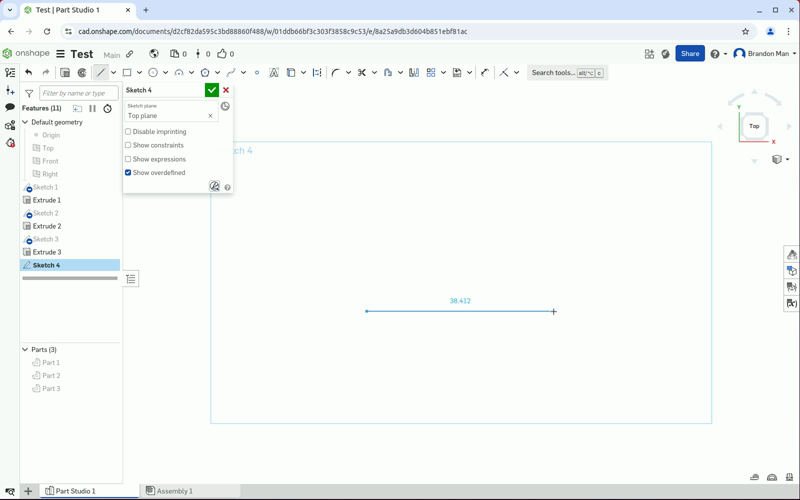
click(553, 311)
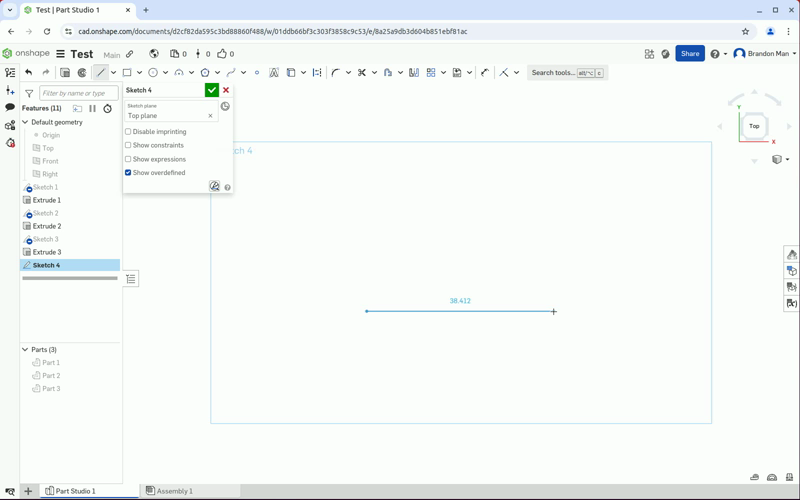
key_up(shift)
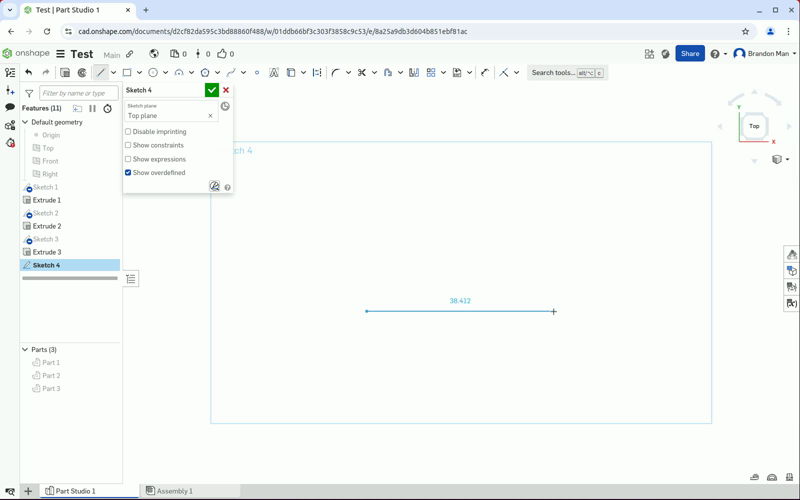
key_down(shift)
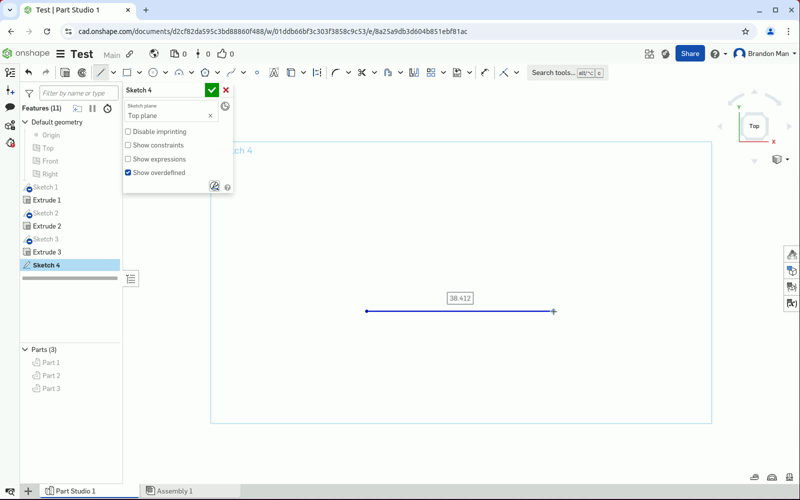
mouse_move(583, 311)
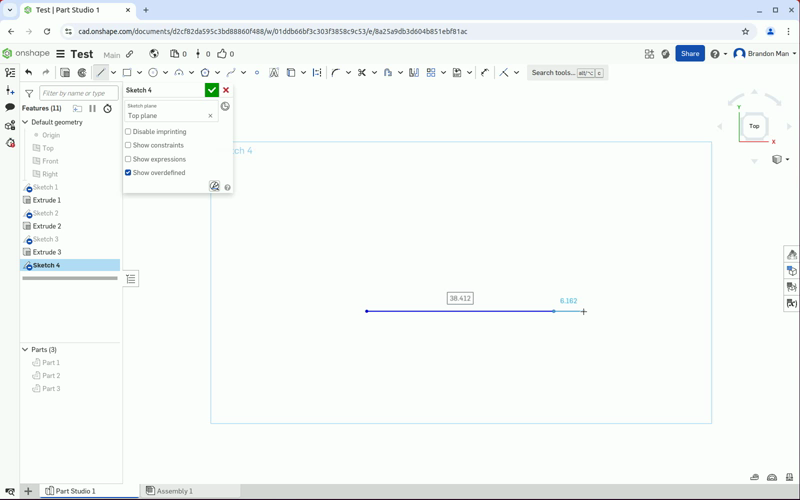
mouse_move(553, 254)
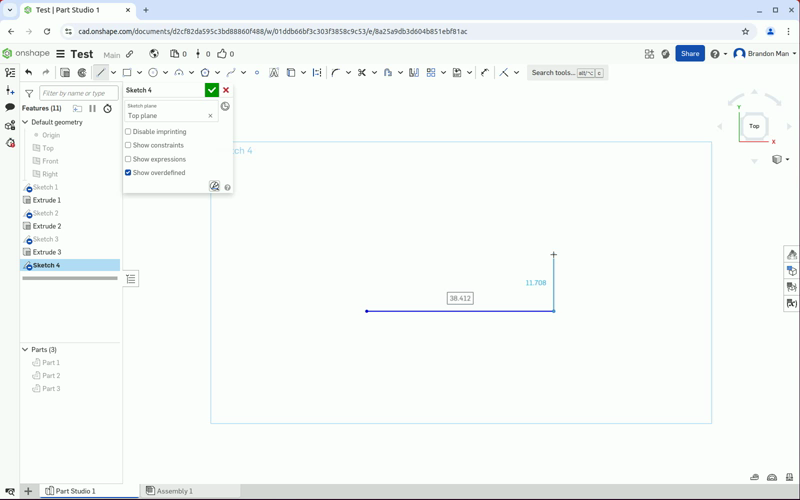
click(553, 254)
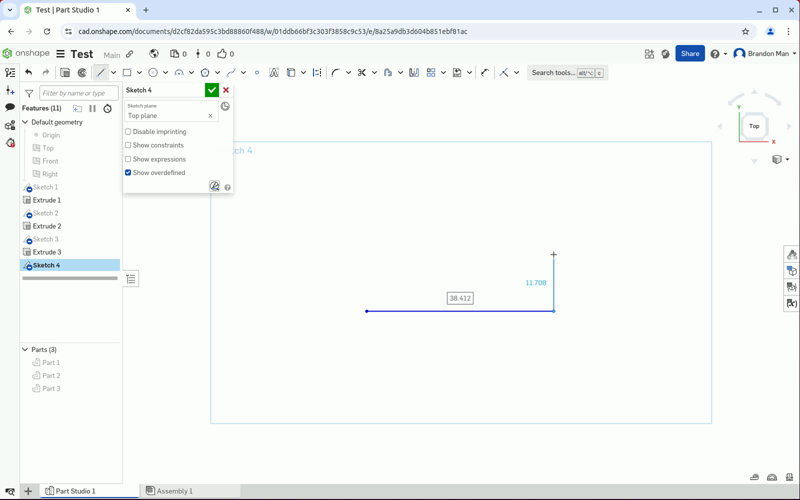
key_up(shift)
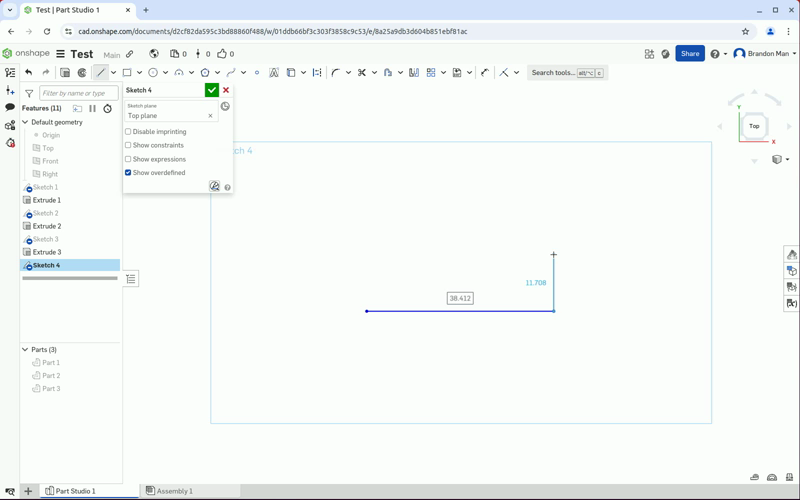
key_down(shift)
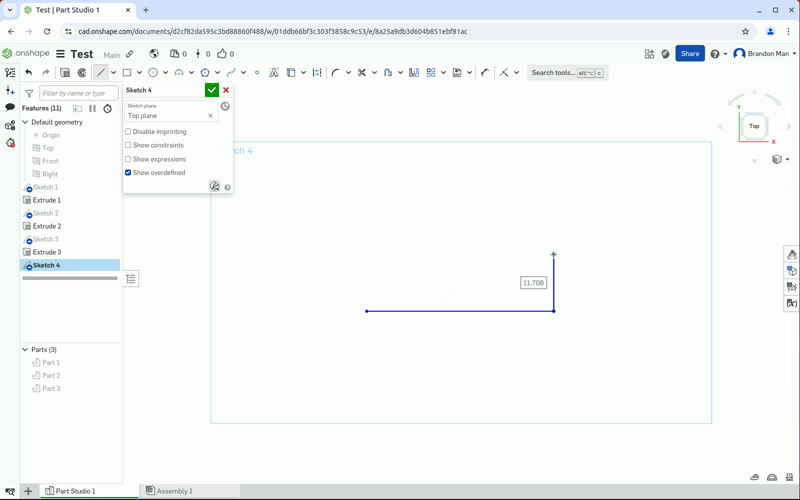
mouse_move(366, 254)
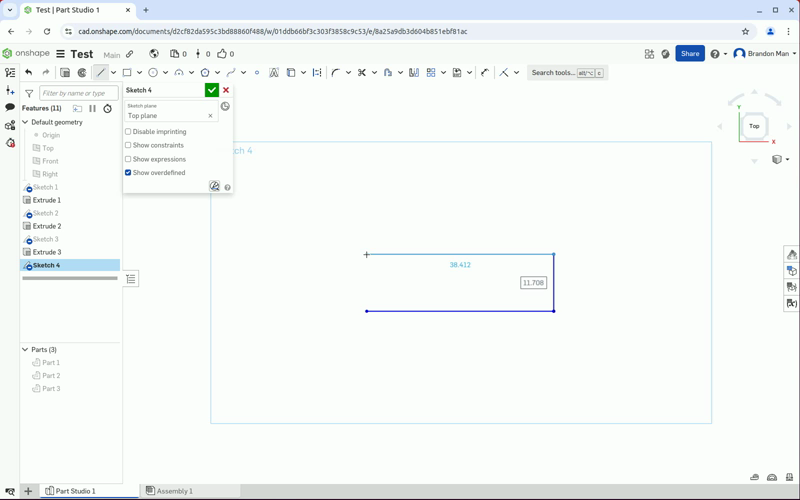
click(366, 254)
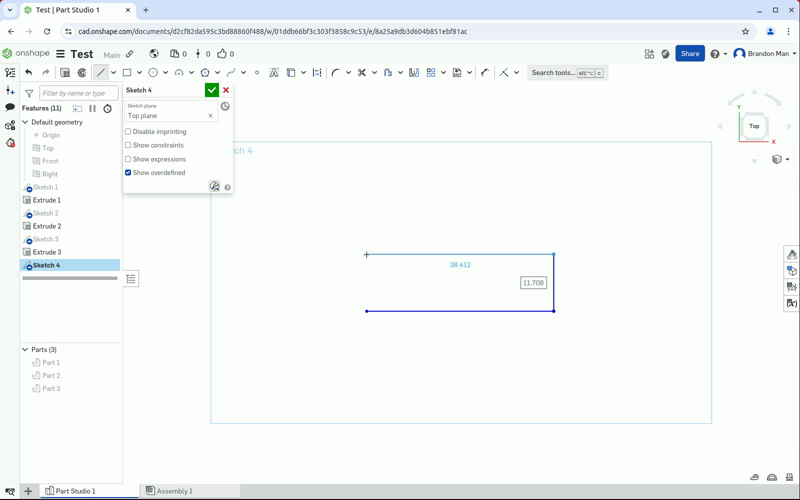
key_up(shift)
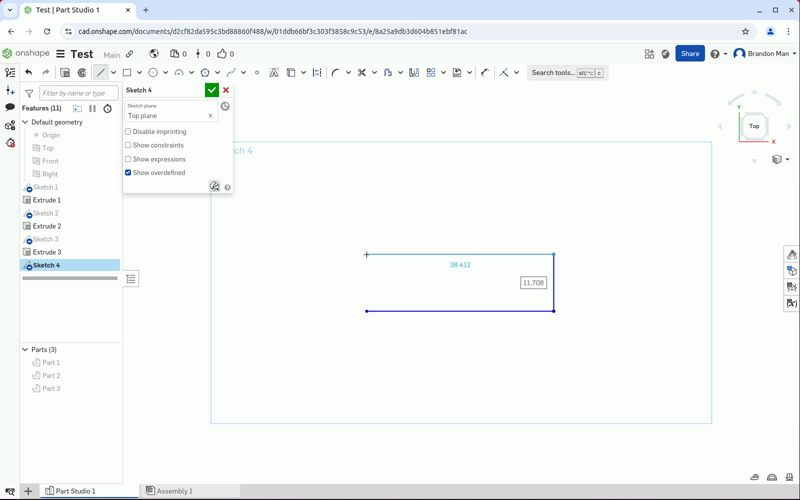
mouse_move(396, 254)
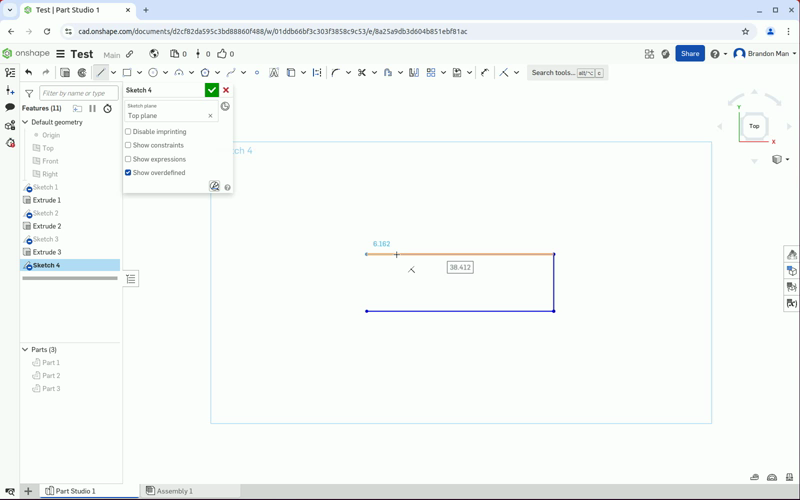
key_down(shift)
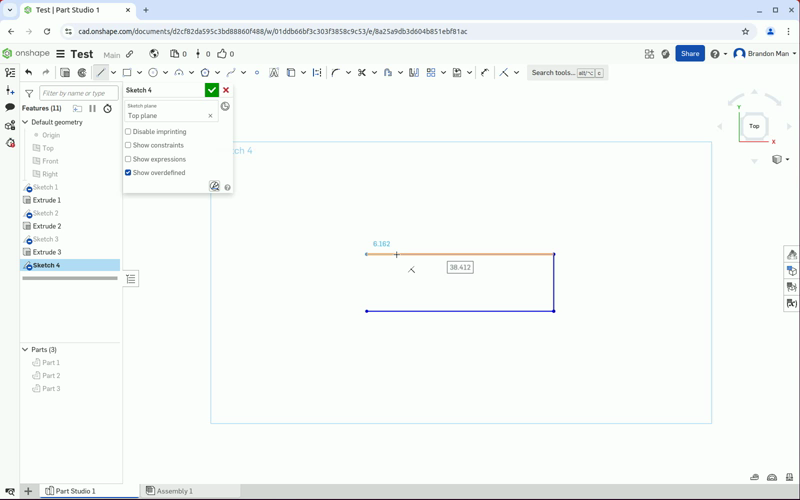
mouse_move(366, 311)
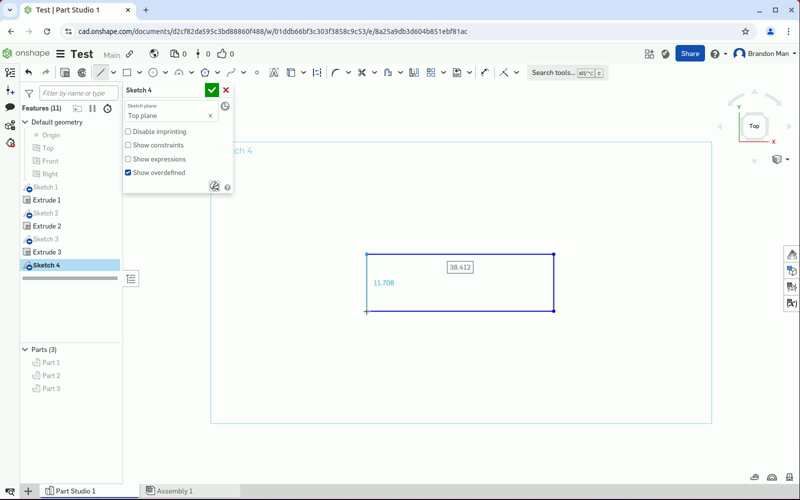
key_up(shift)
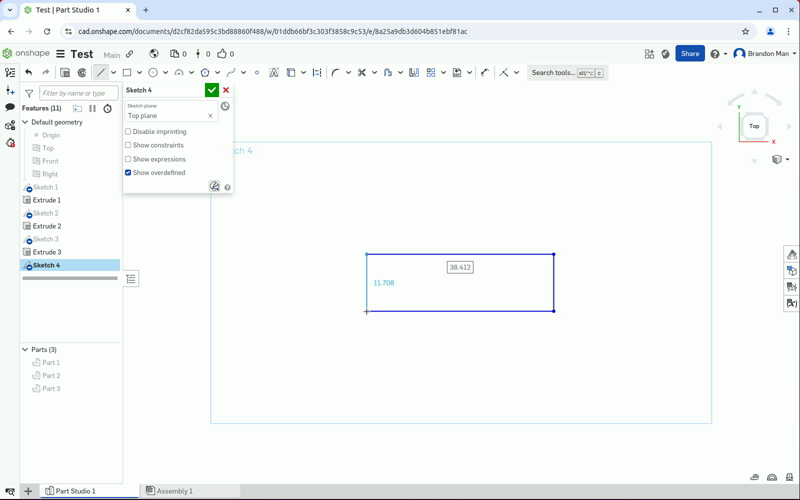
click(366, 311)
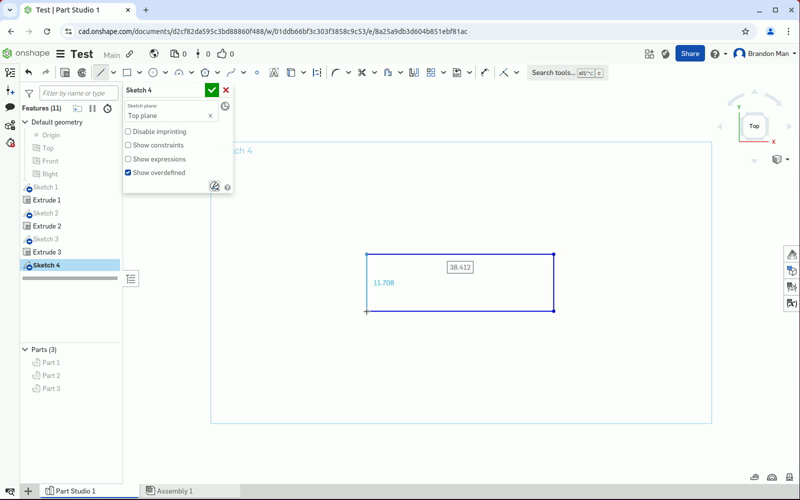
key(esc)
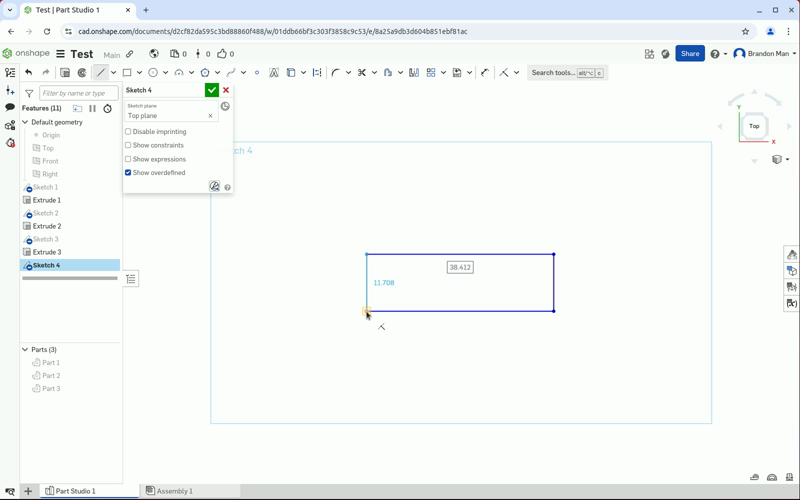
key(c)
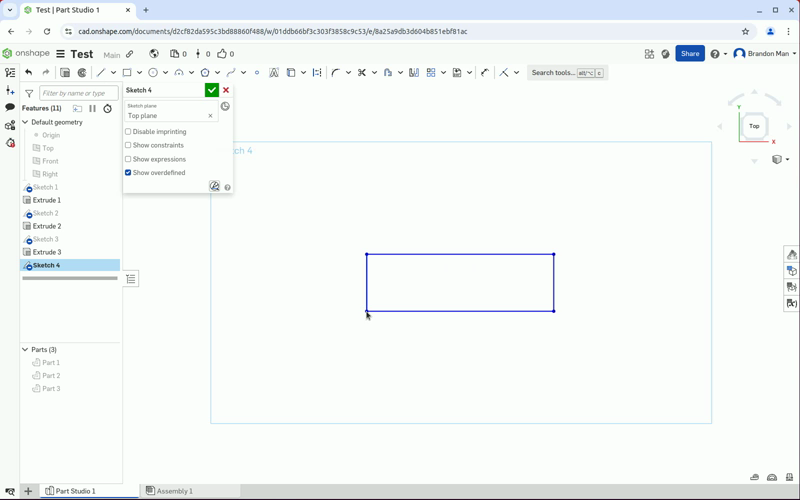
key_down(shift)
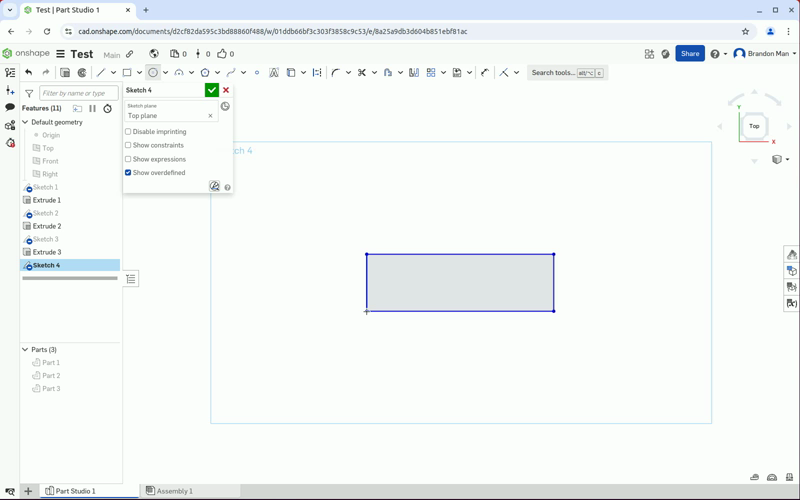
mouse_move(390, 283)
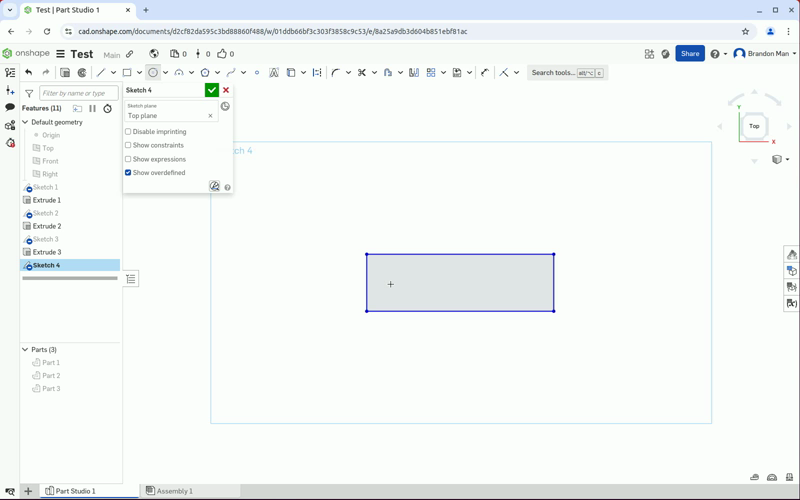
click(390, 283)
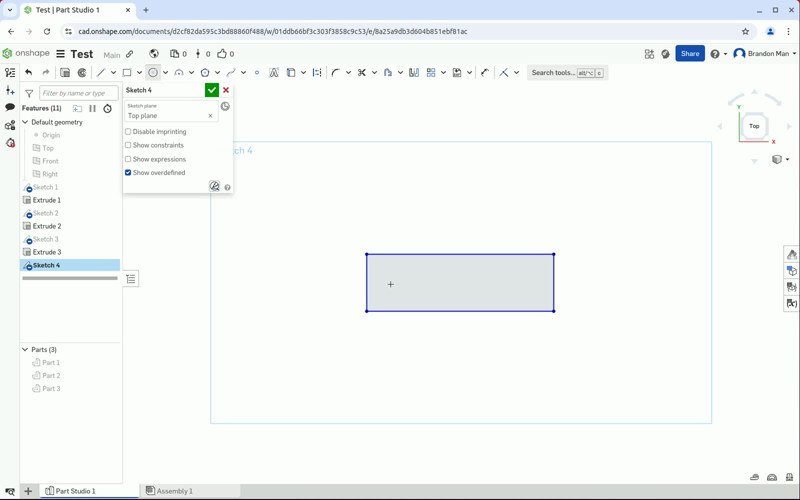
key_up(shift)
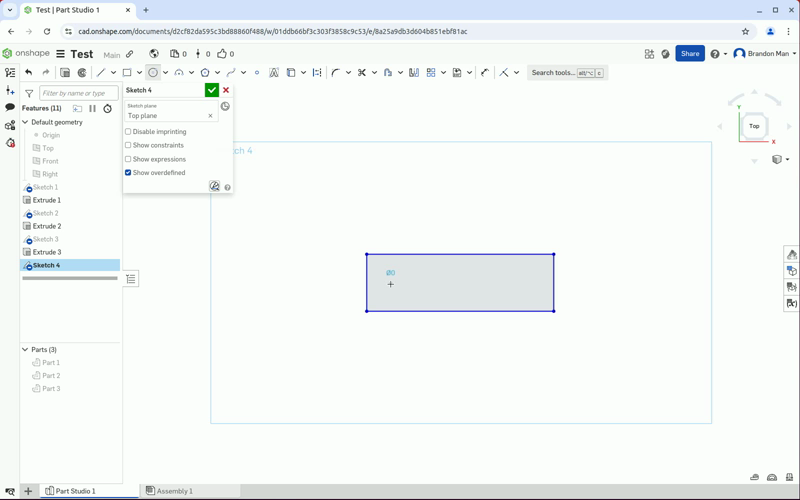
mouse_move(412, 283)
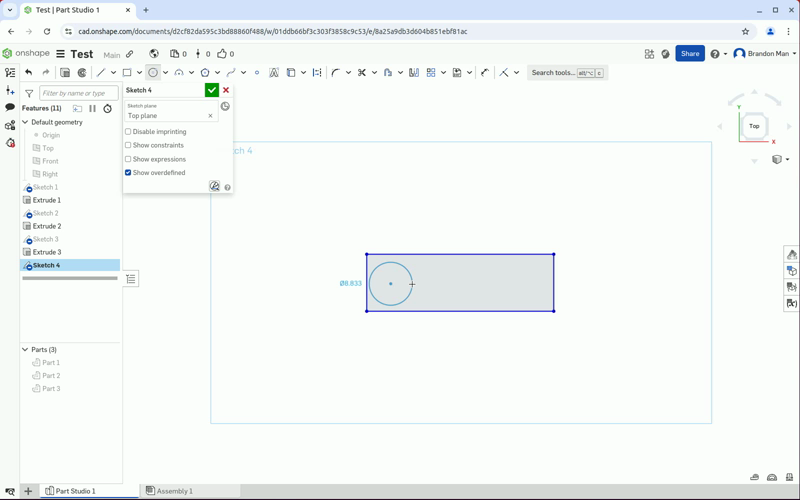
click(412, 283)
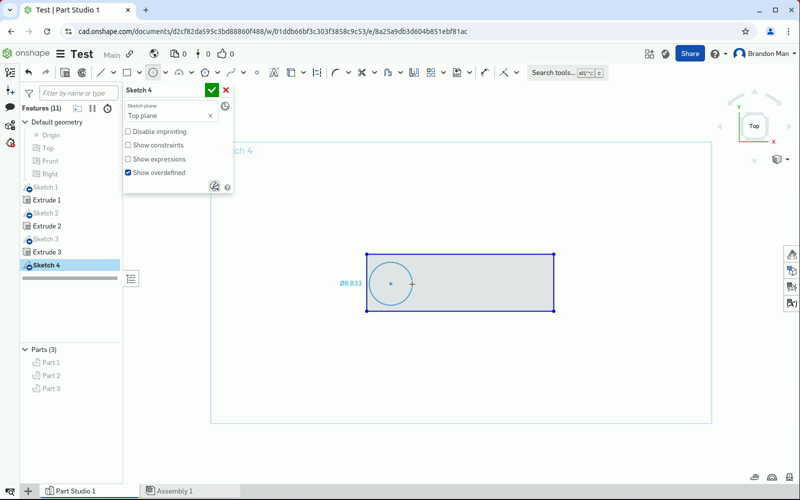
key(esc)
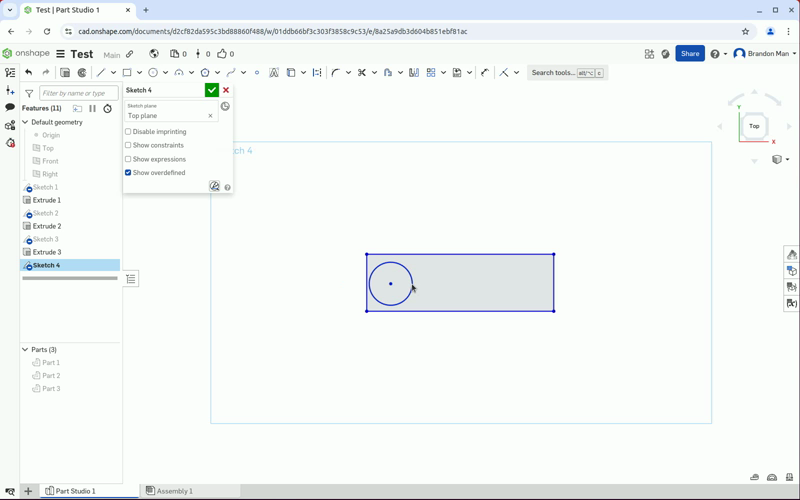
key(c)
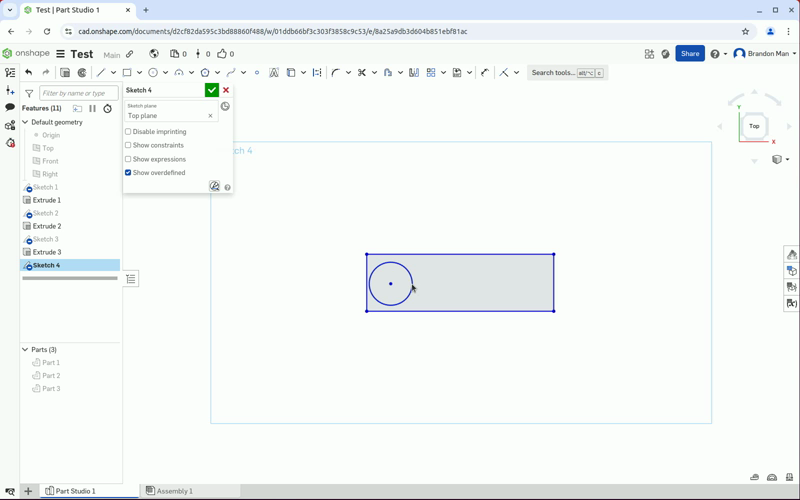
key_down(shift)
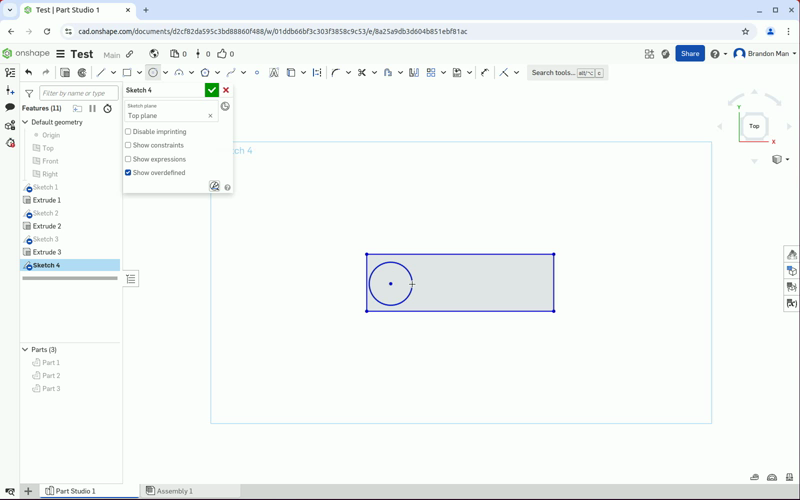
mouse_move(459, 283)
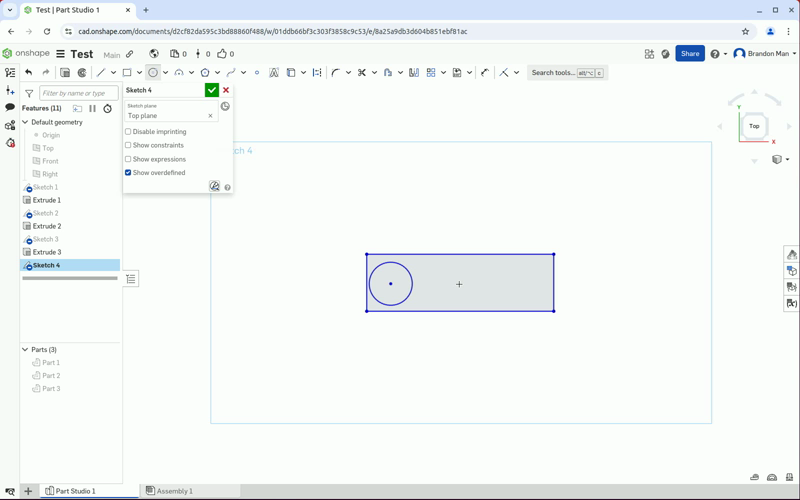
click(459, 283)
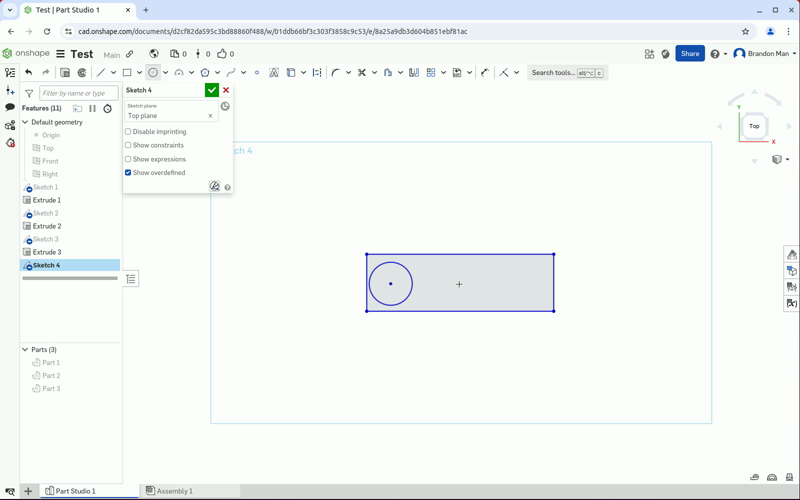
key_up(shift)
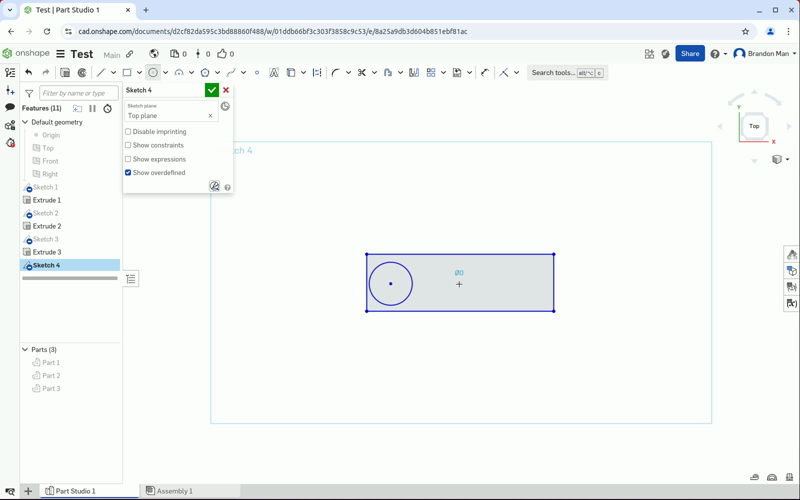
mouse_move(480, 283)
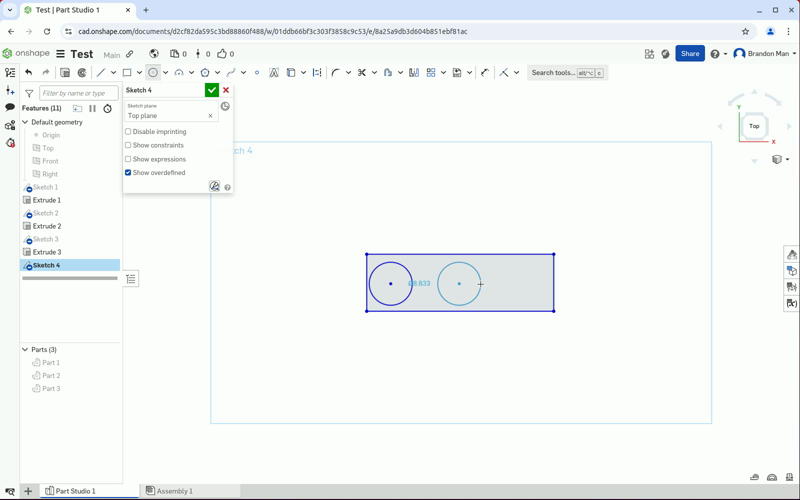
click(480, 283)
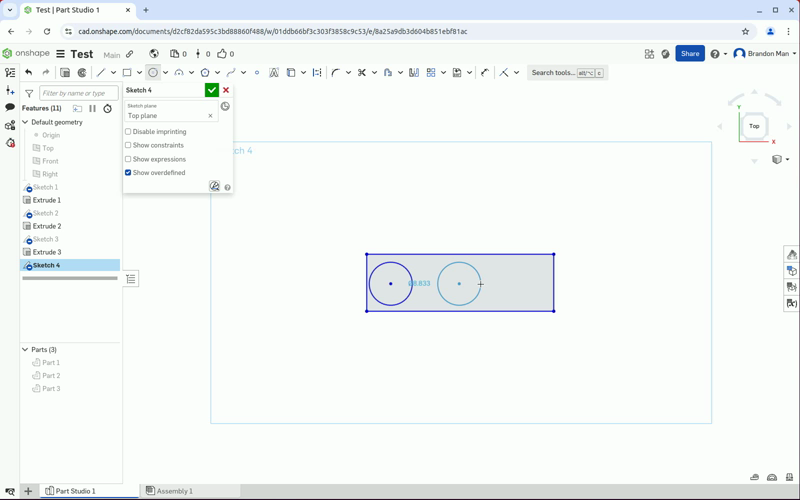
key(esc)
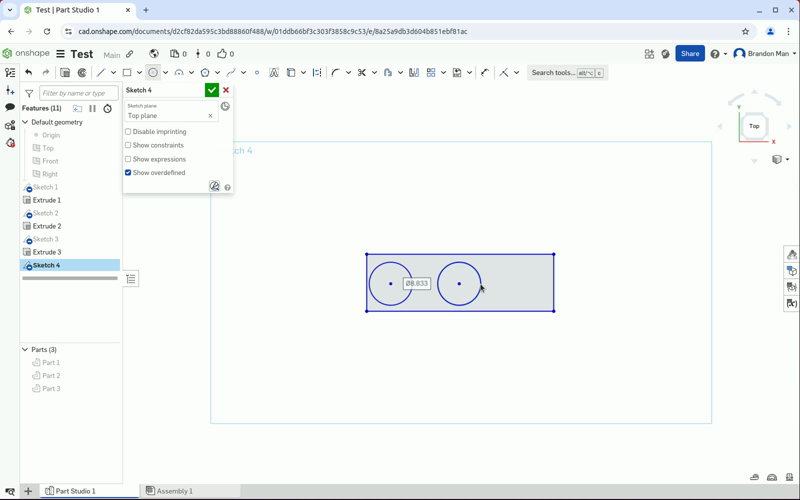
key(c)
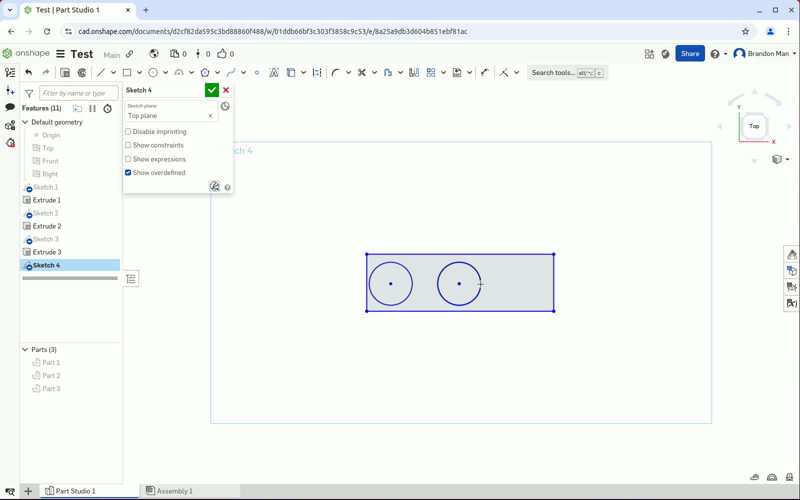
key_down(shift)
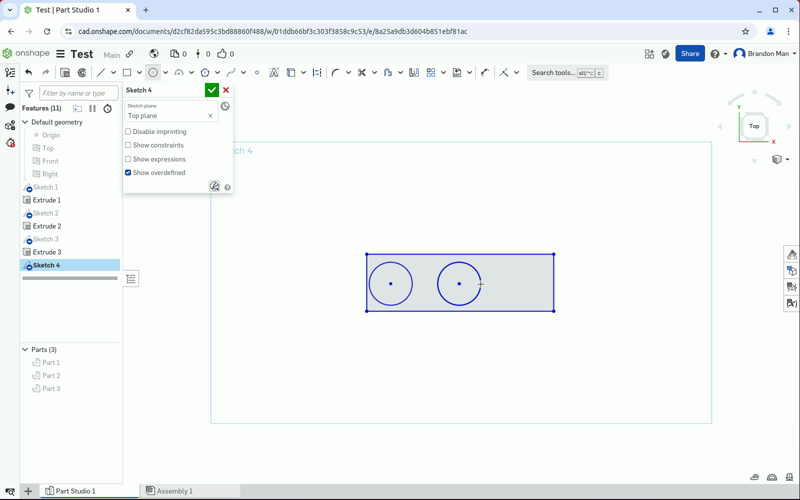
mouse_move(530, 283)
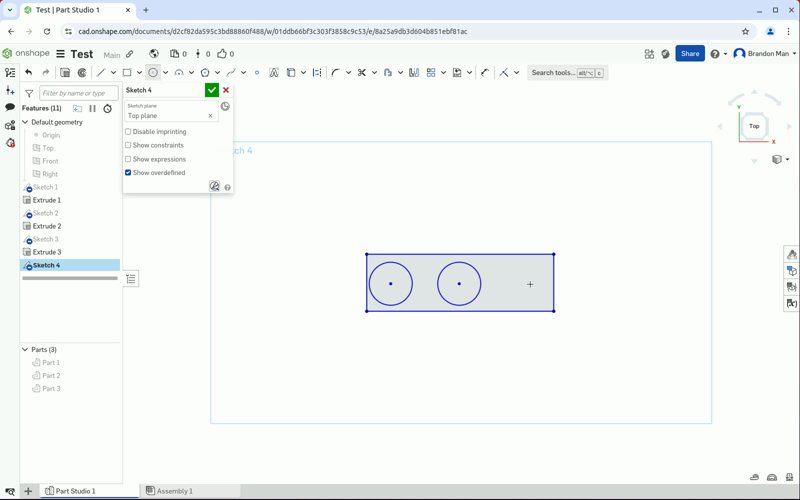
click(530, 283)
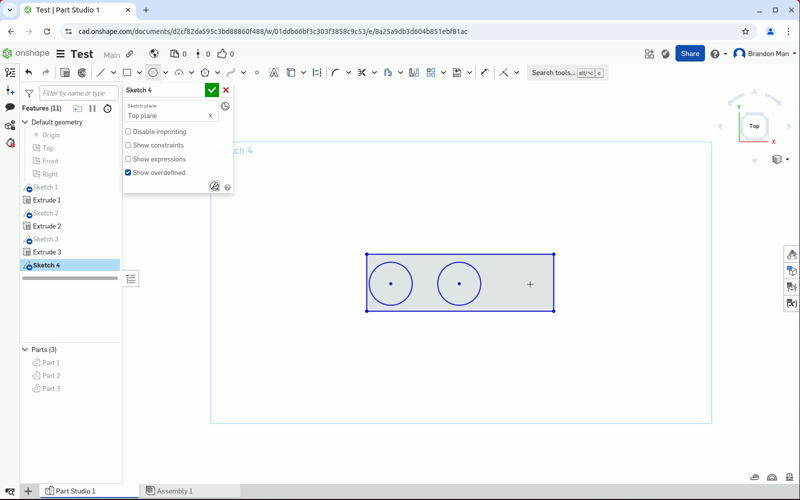
key_up(shift)
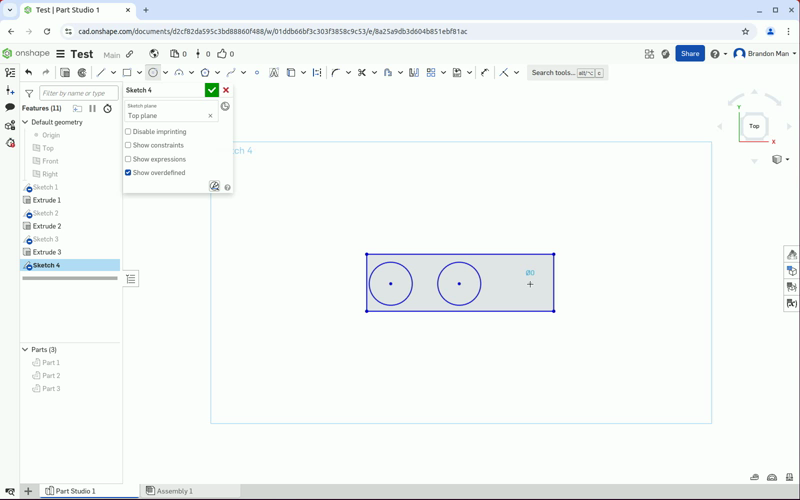
mouse_move(551, 283)
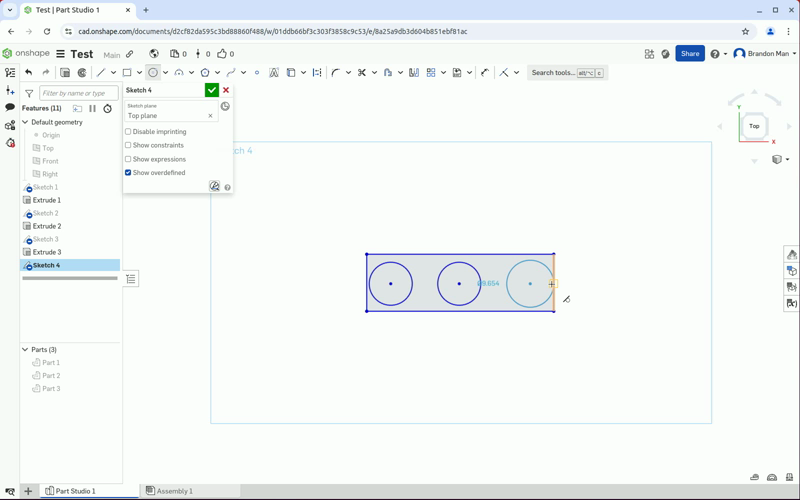
click(551, 283)
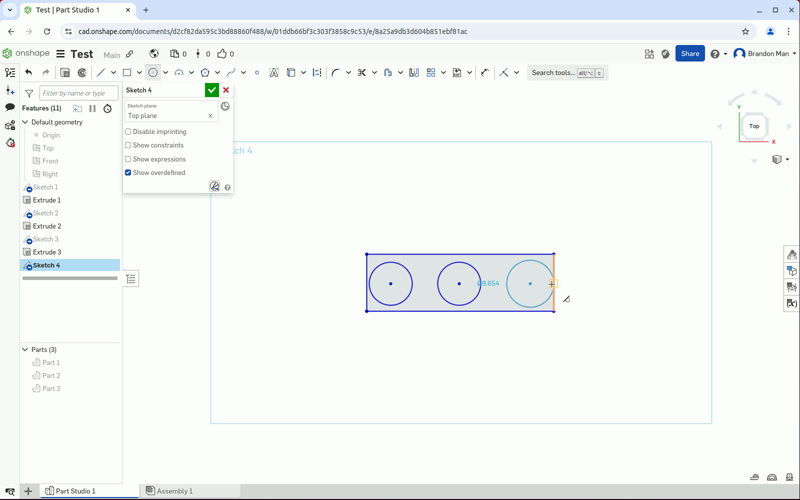
key(esc)
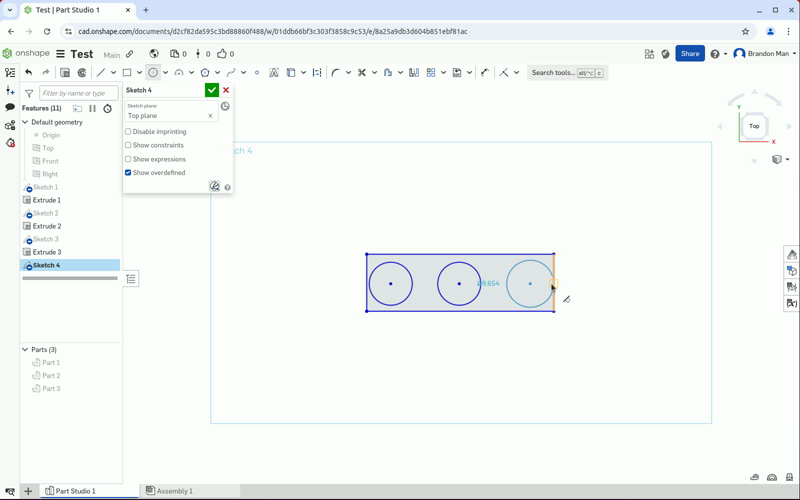
mouse_move(501, 305)
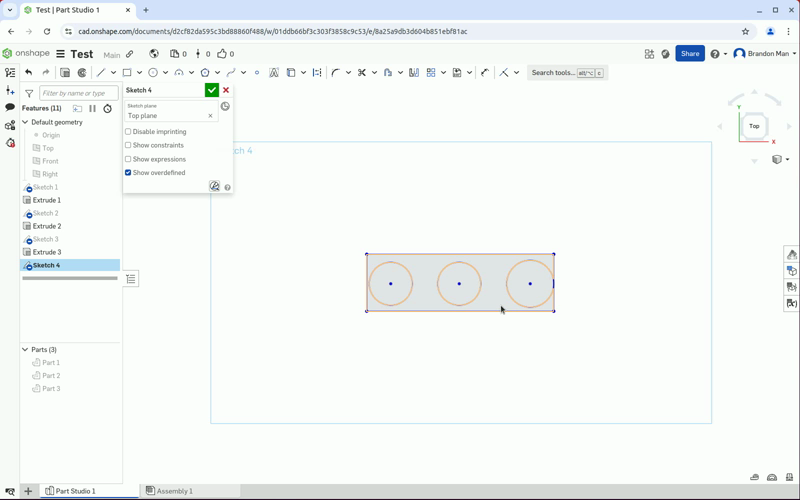
click(501, 305)
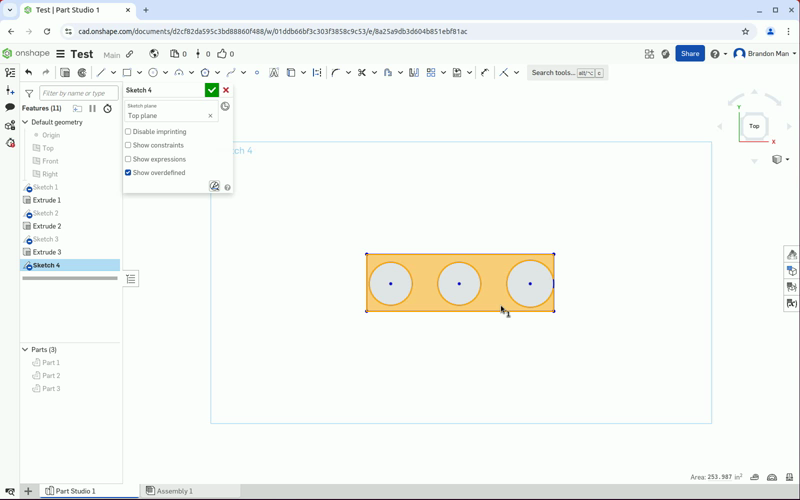
mouse_move(73, 352)
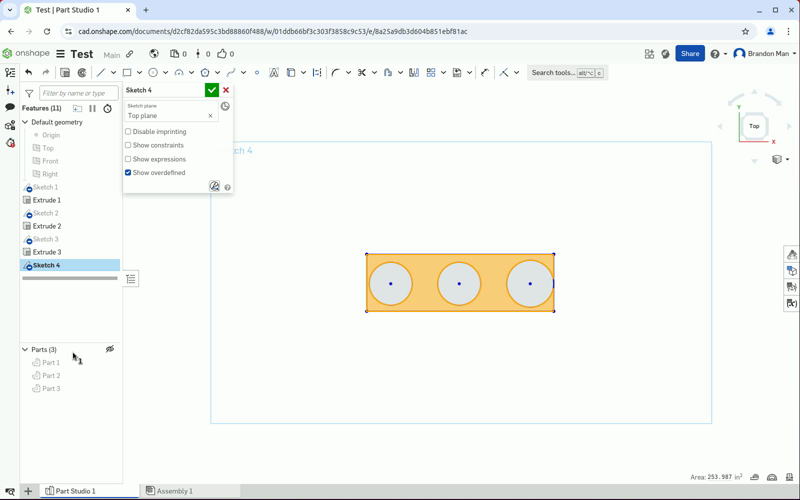
key(shift+y)
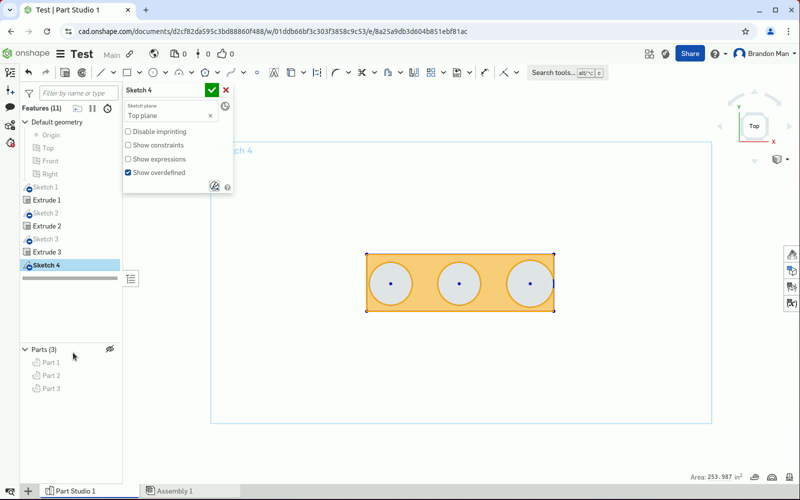
key(shift+e)
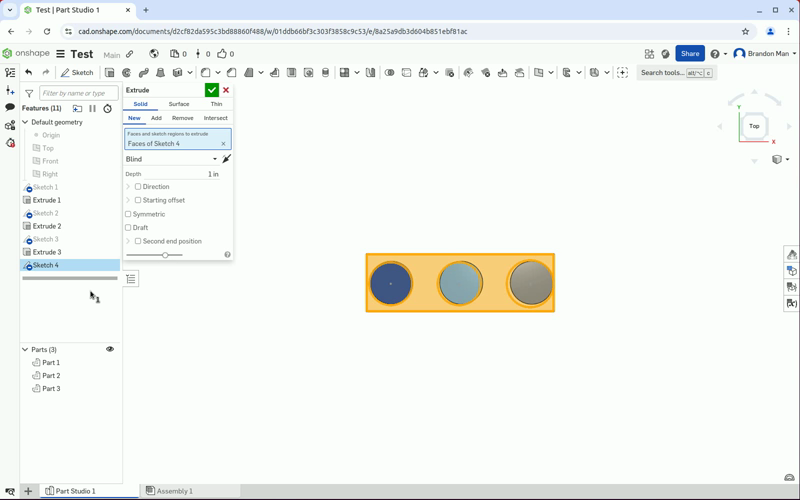
mouse_move(143, 106)
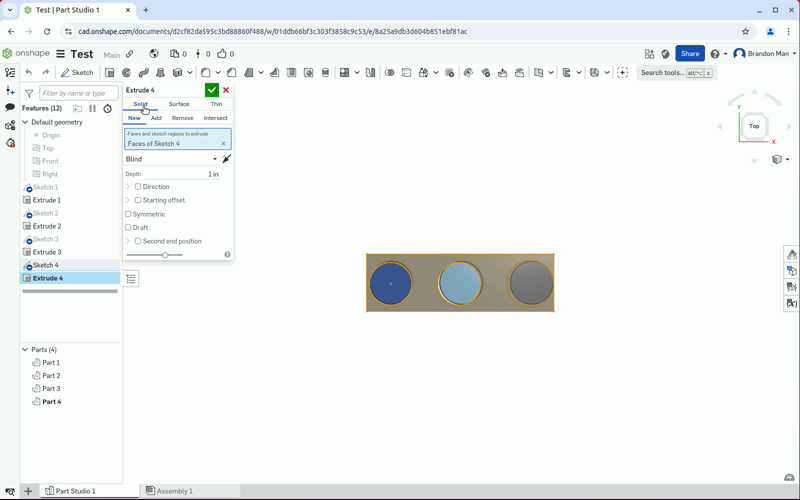
click(143, 106)
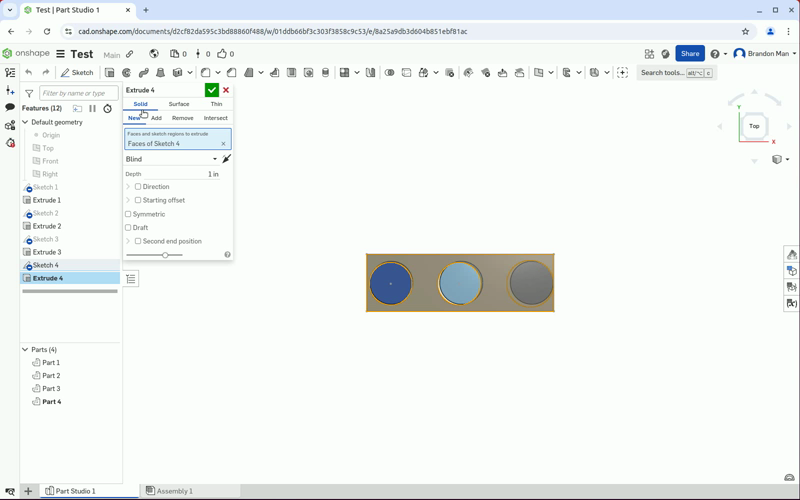
mouse_move(137, 120)
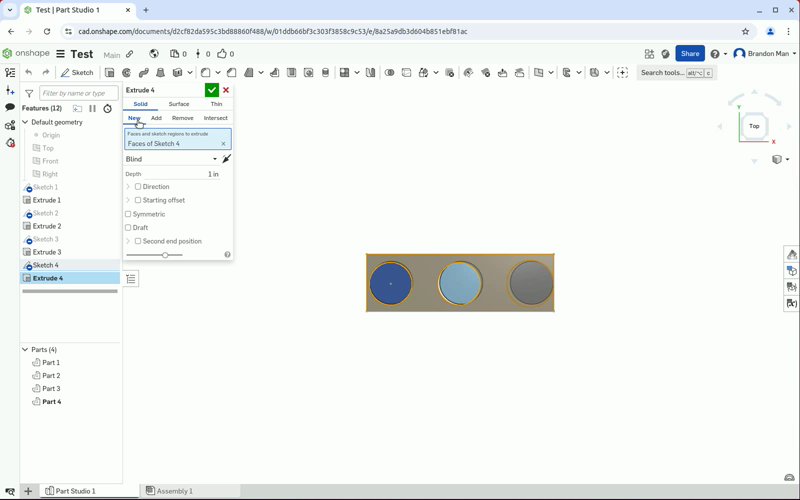
click(137, 120)
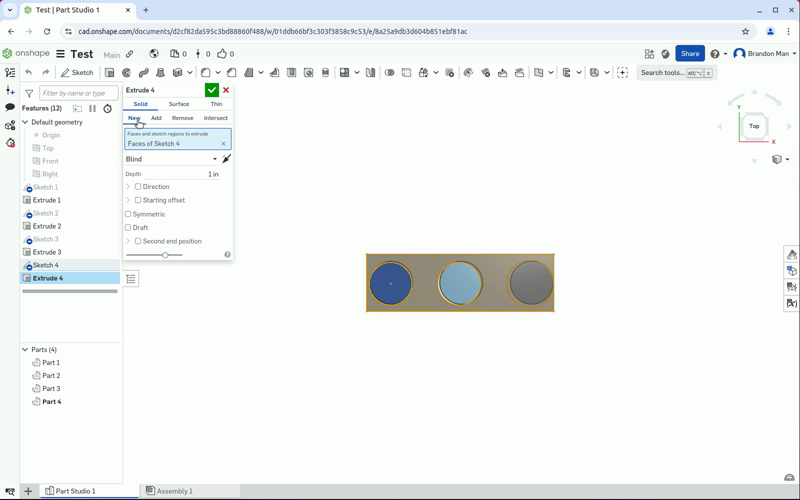
key(tab, 4)
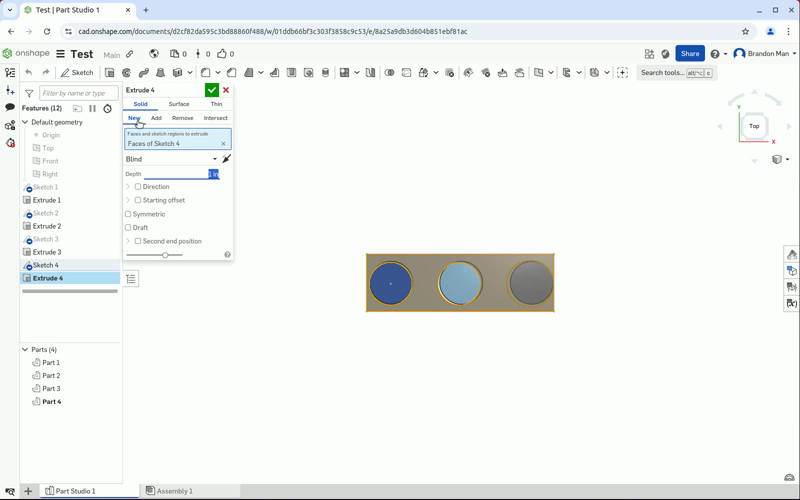
text(5.777)
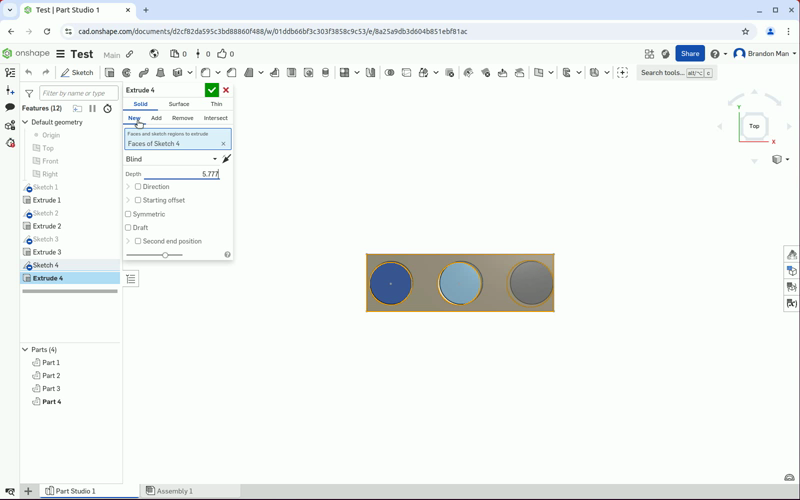
key(enter)
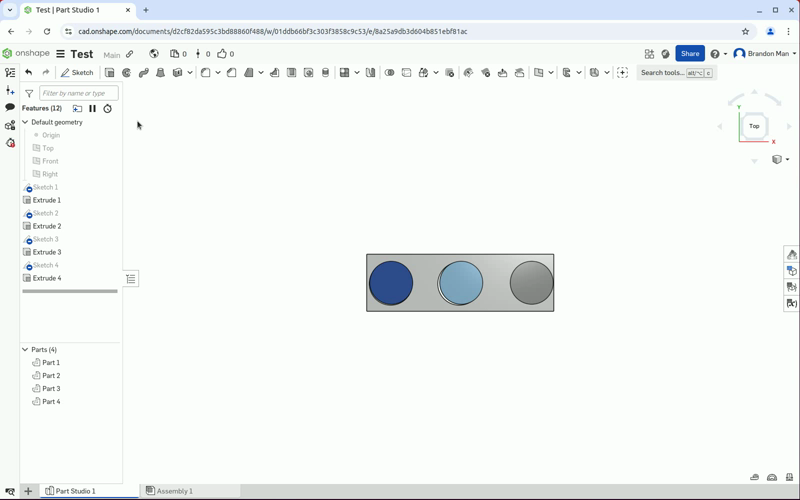
key(shift+h)
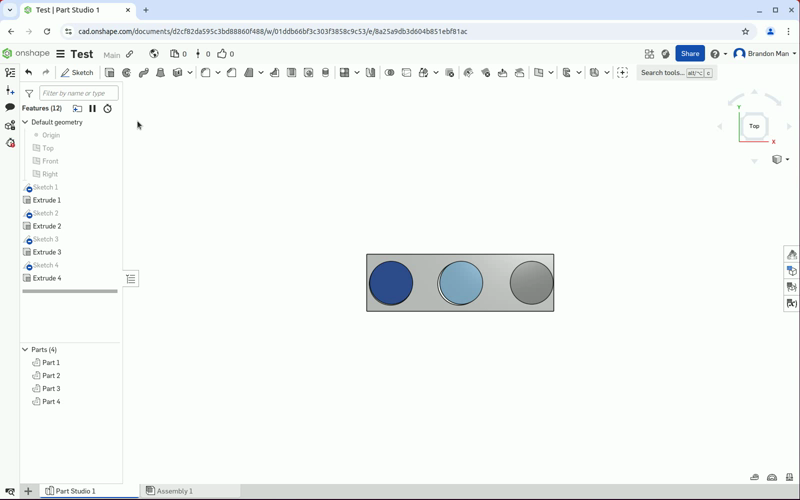
key(shift+h)
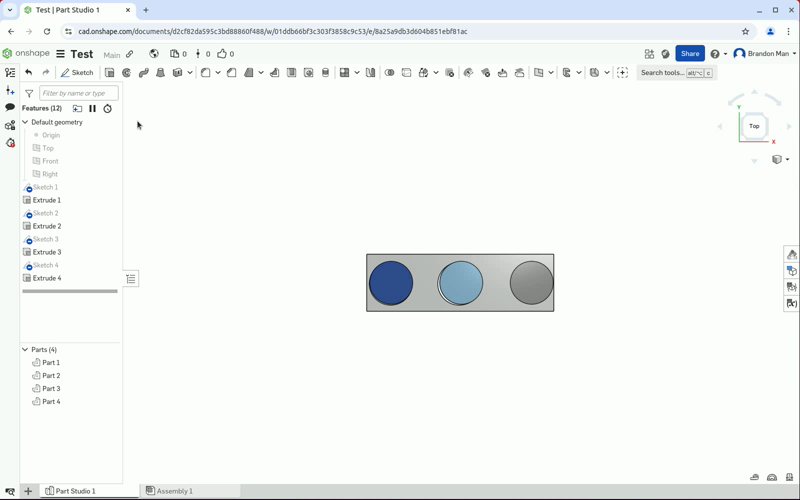
mouse_move(73, 189)
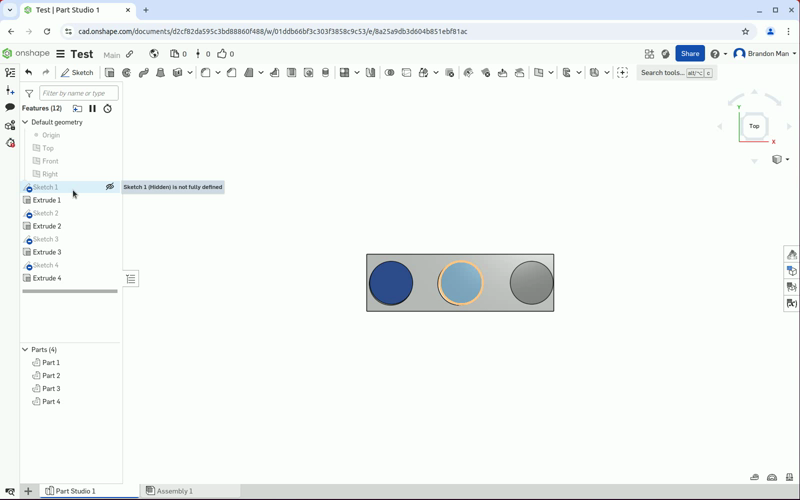
click(73, 189)
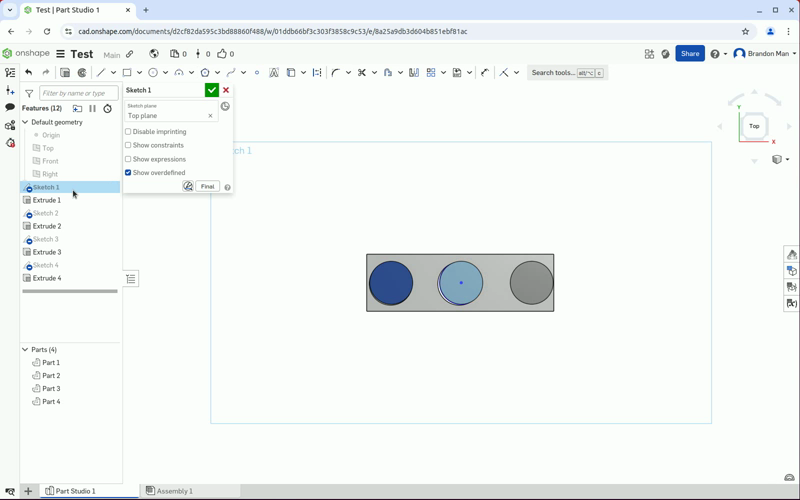
mouse_move(229, 92)
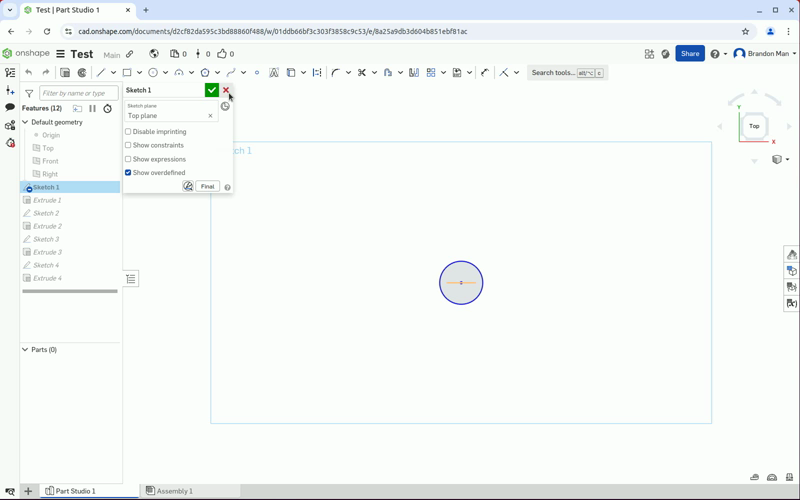
click(229, 92)
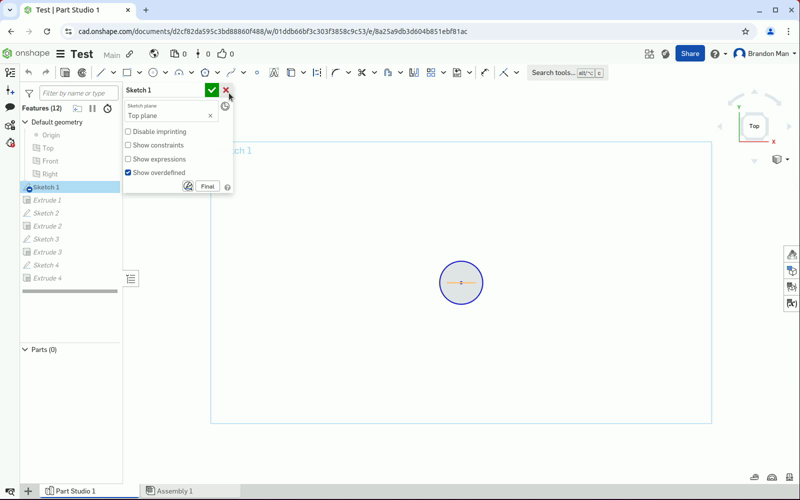
key(shift+s)
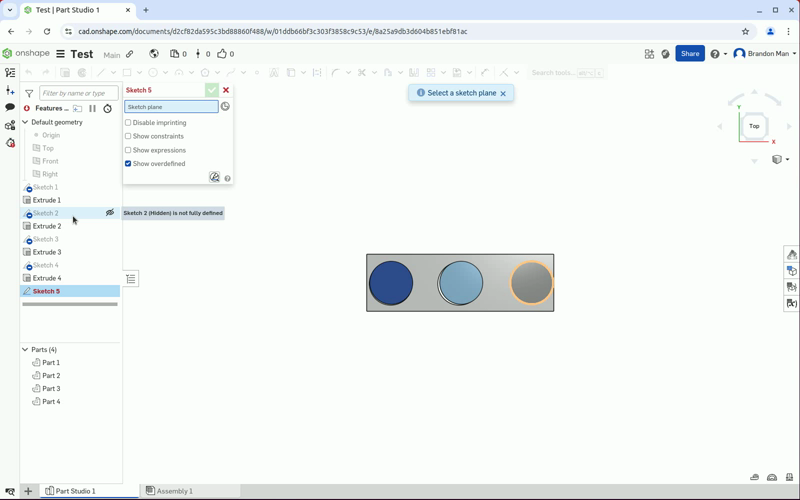
scroll(3)
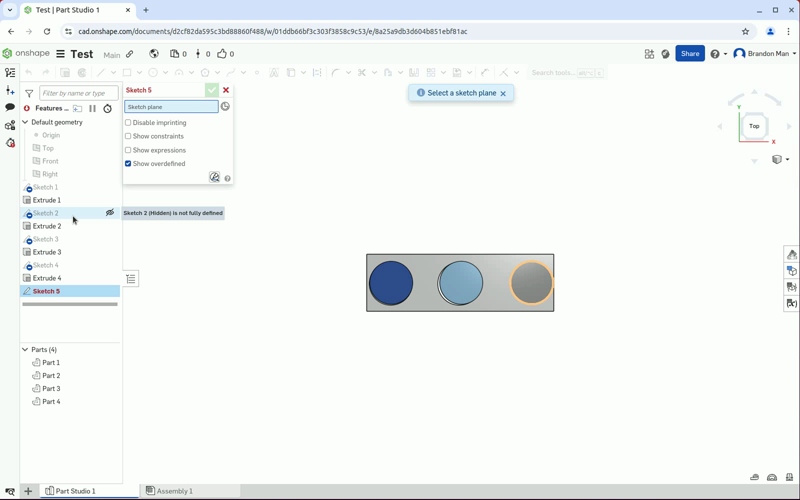
mouse_move(73, 150)
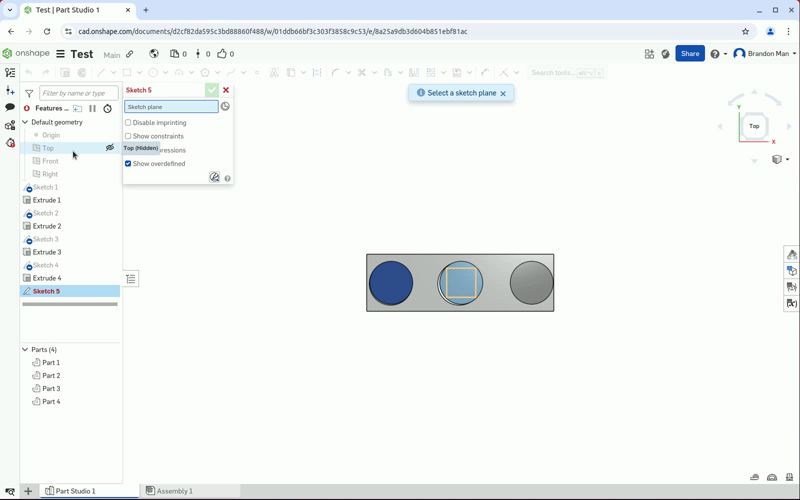
click(73, 150)
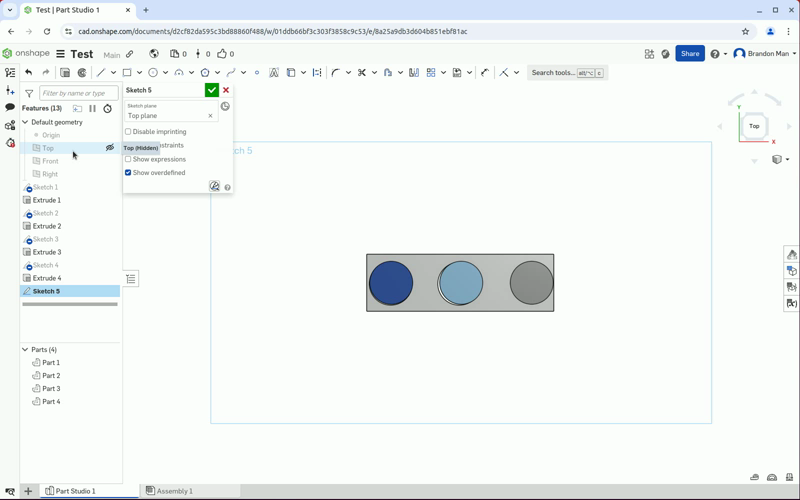
mouse_move(73, 352)
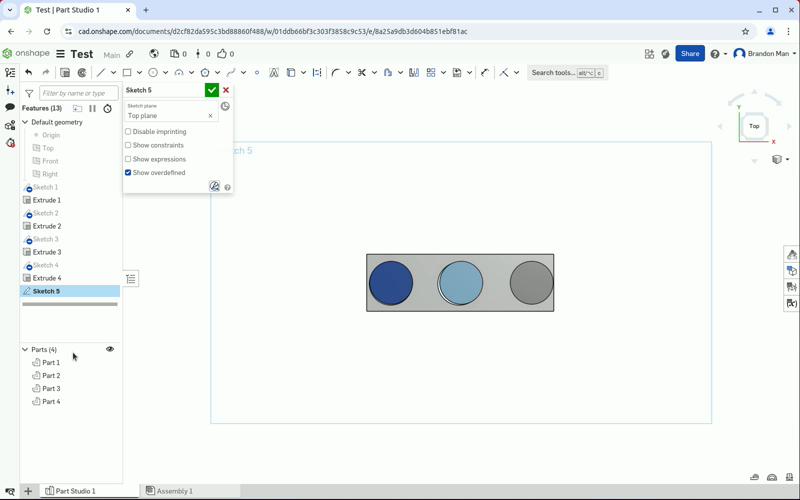
key(y)
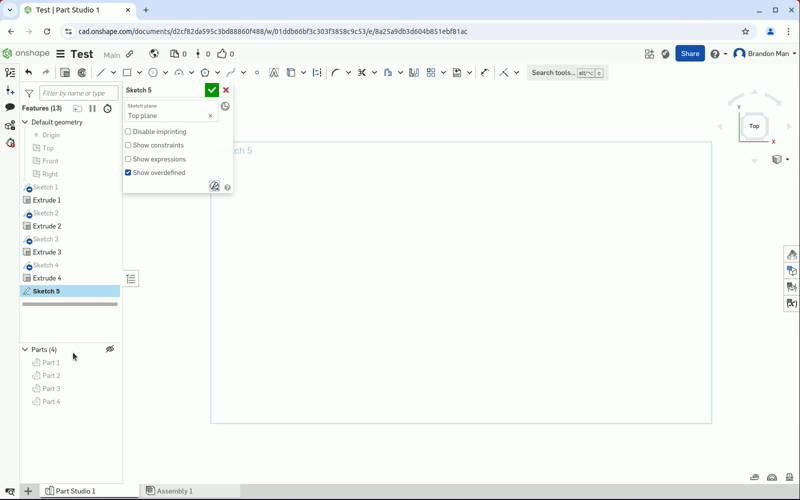
key(c)
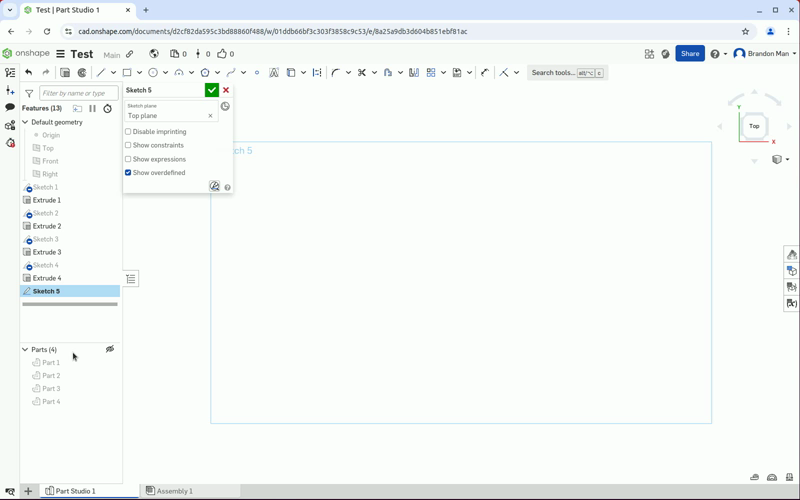
key_down(shift)
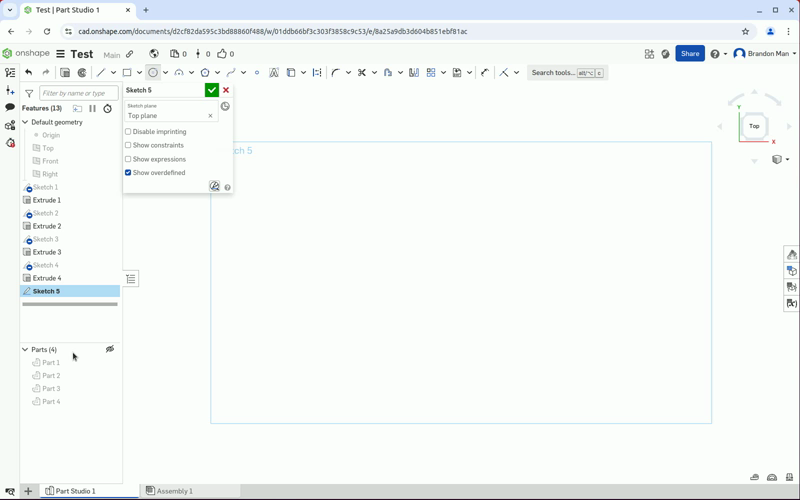
mouse_move(460, 282)
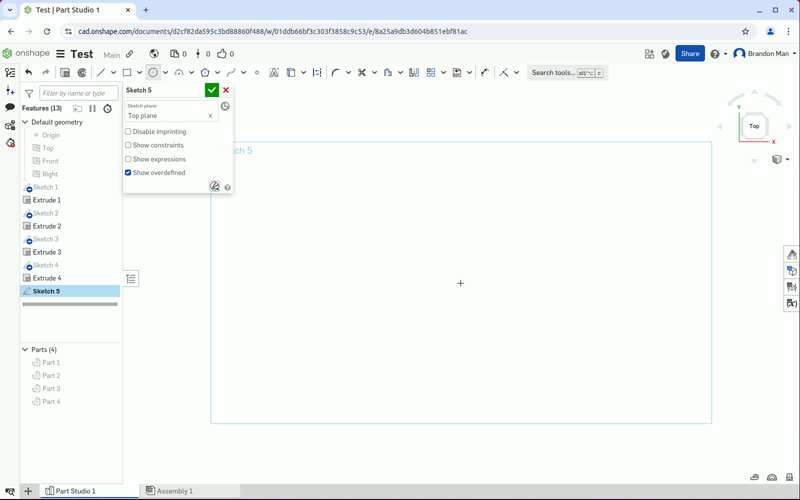
click(460, 282)
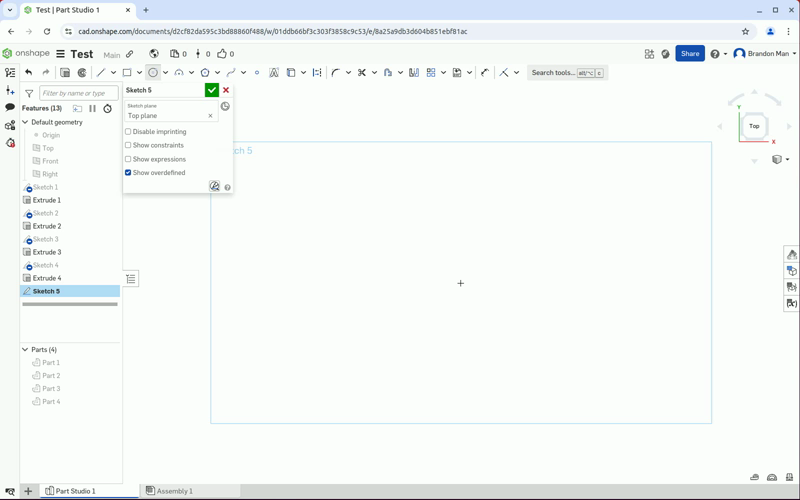
key_up(shift)
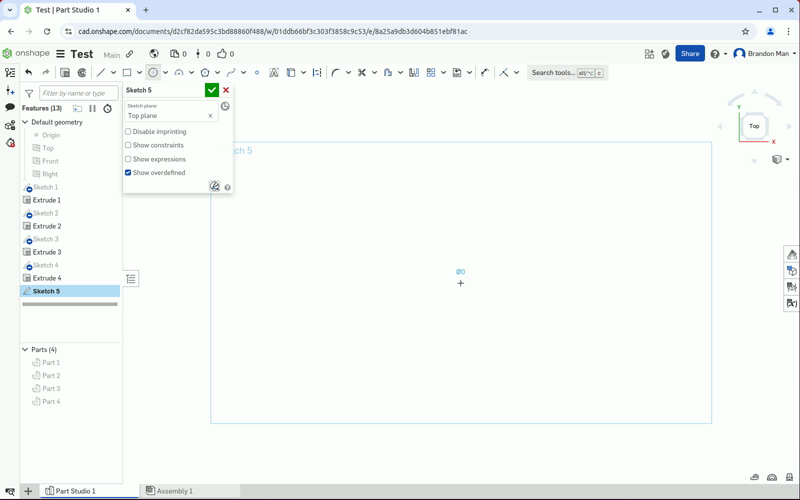
mouse_move(489, 282)
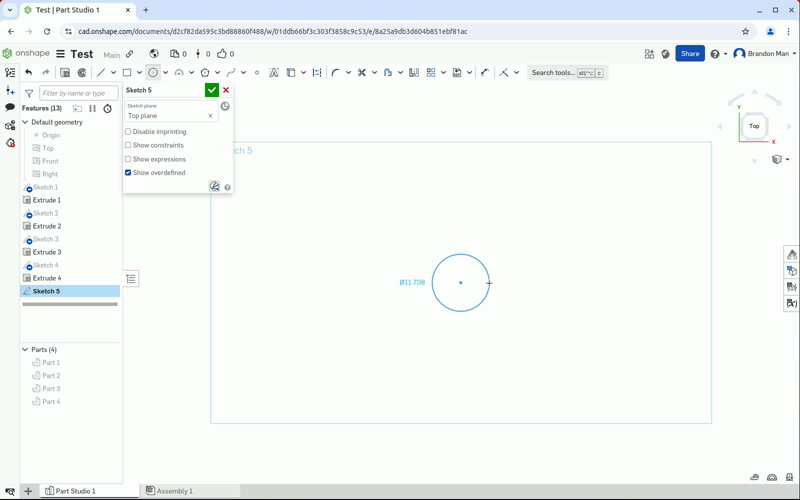
click(489, 282)
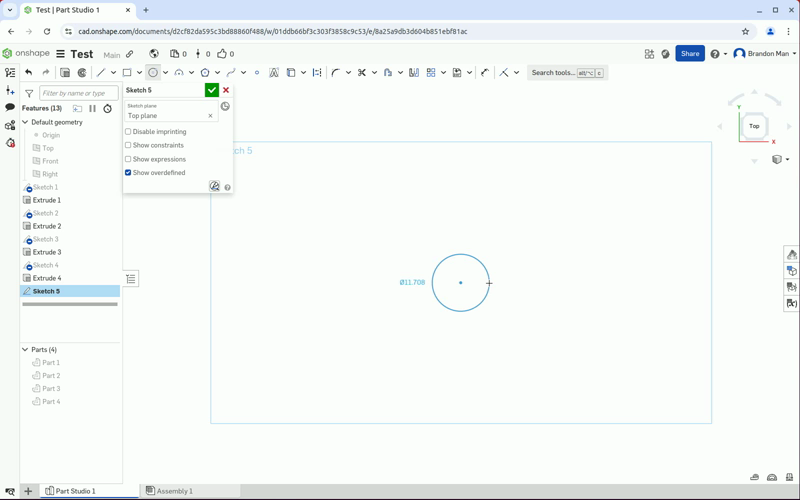
key(esc)
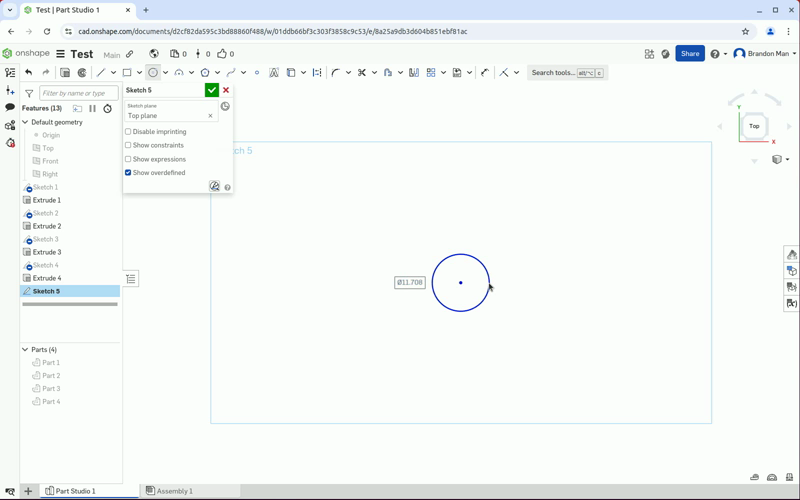
mouse_move(454, 262)
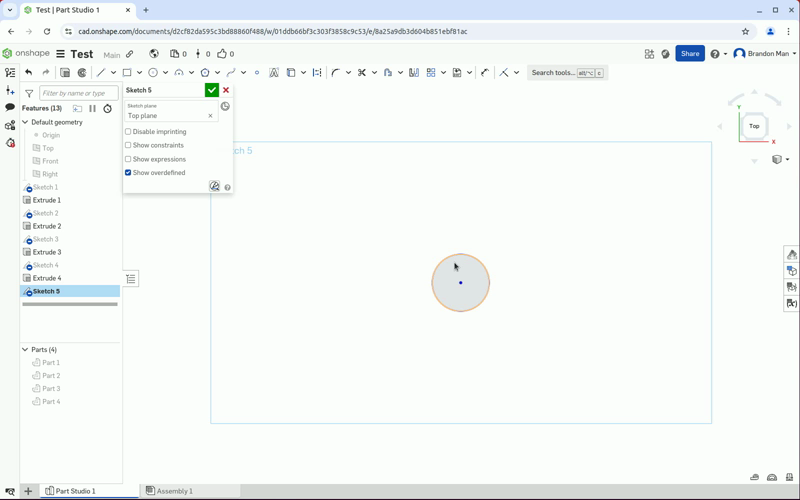
click(454, 262)
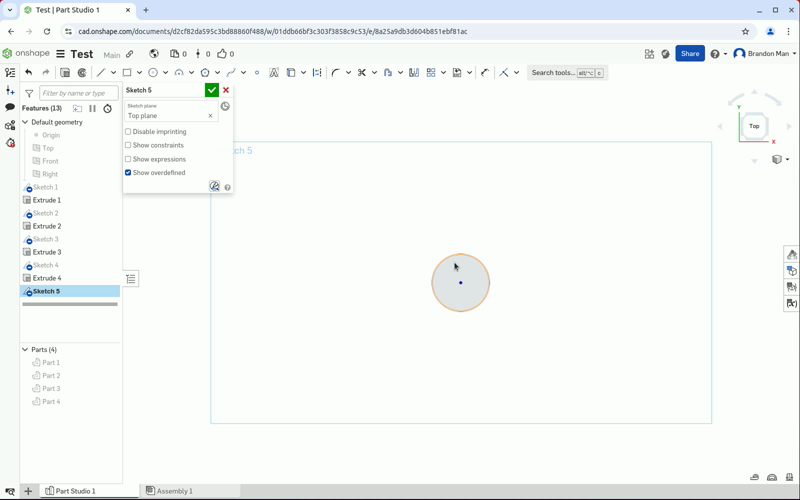
mouse_move(73, 352)
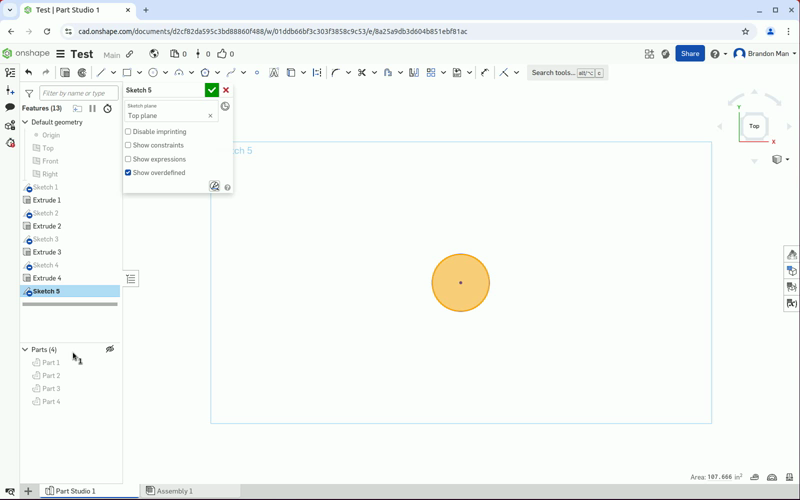
key(shift+y)
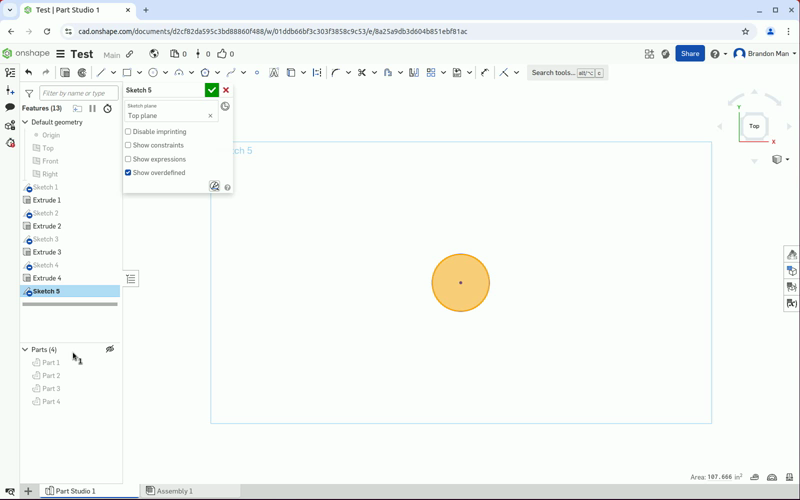
key(shift+e)
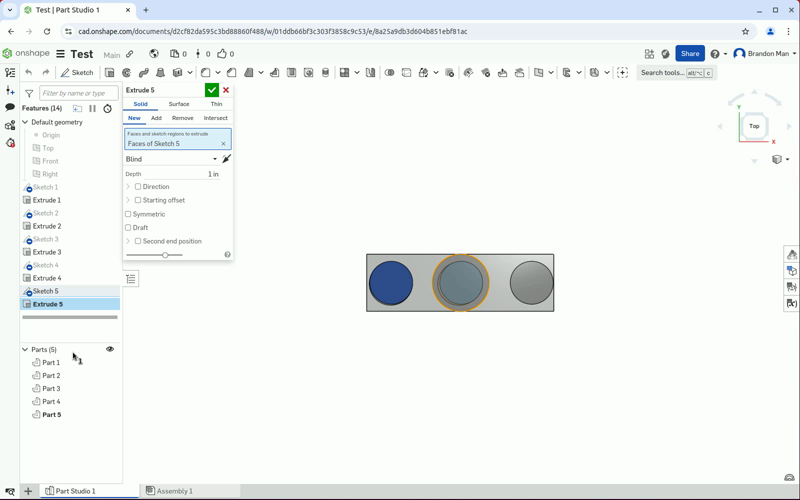
mouse_move(143, 106)
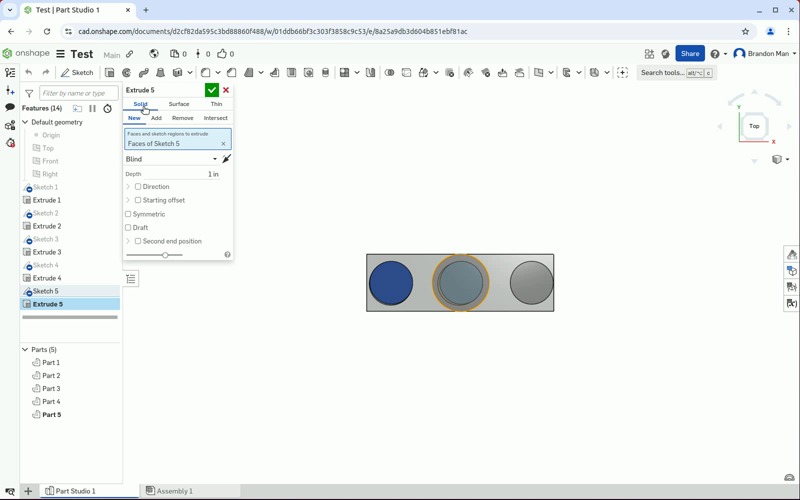
click(143, 106)
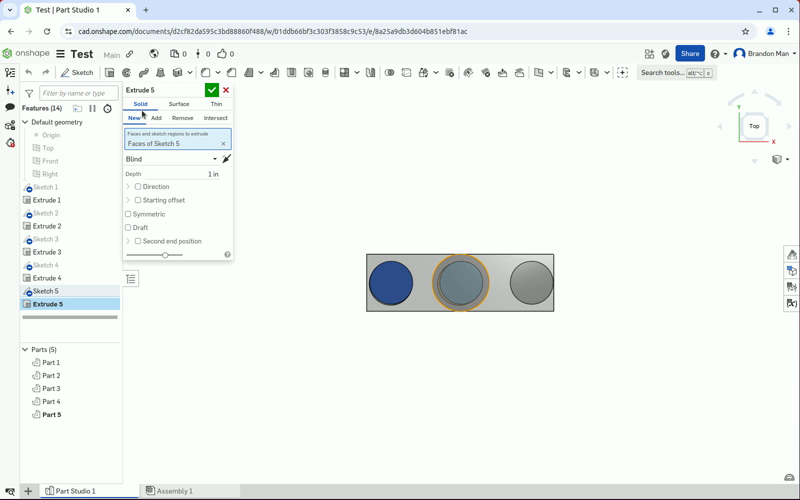
mouse_move(137, 120)
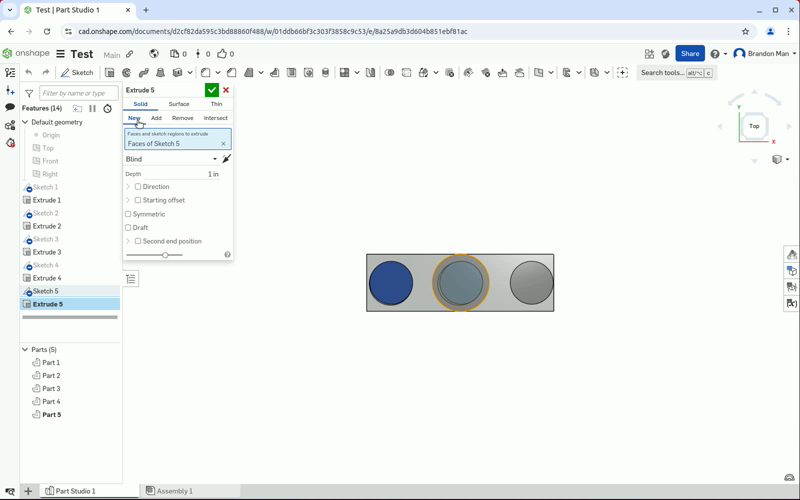
click(137, 120)
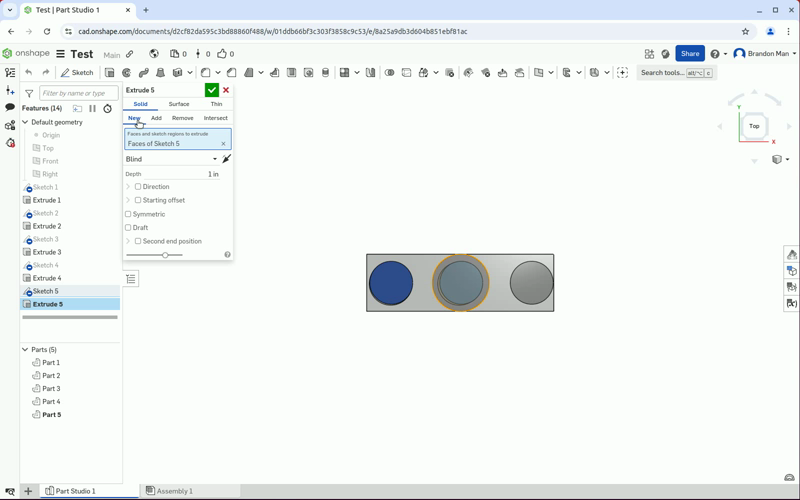
key(tab, 4)
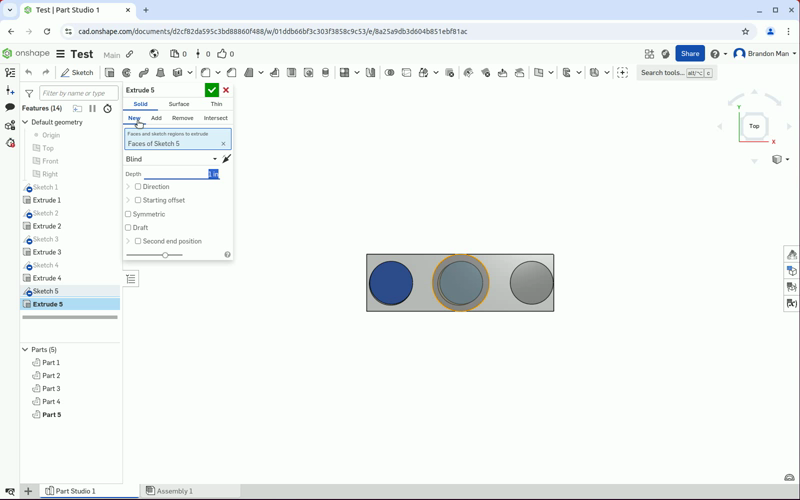
text(-23.108)
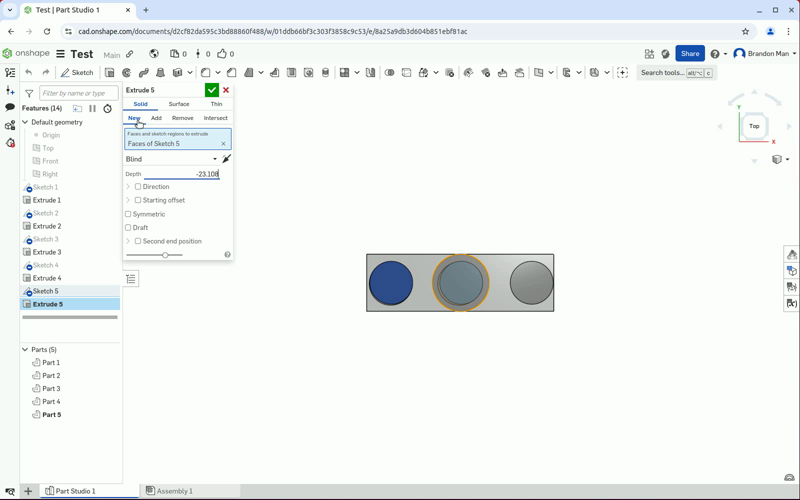
key(enter)
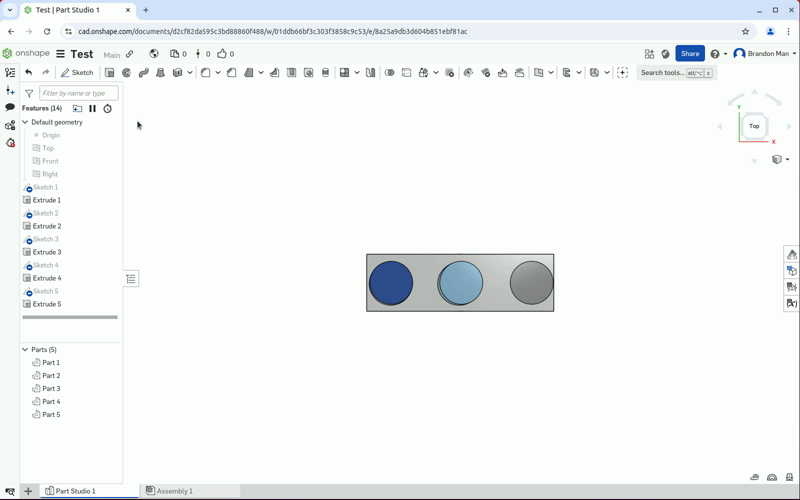
key(shift+h)
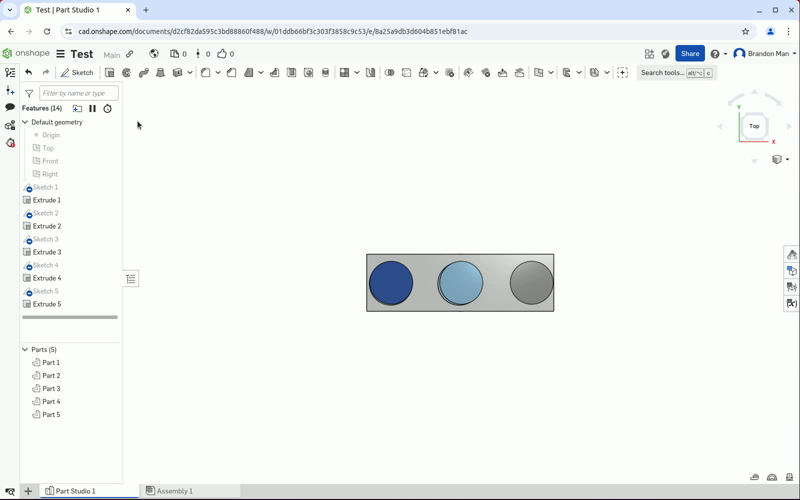
key(shift+h)
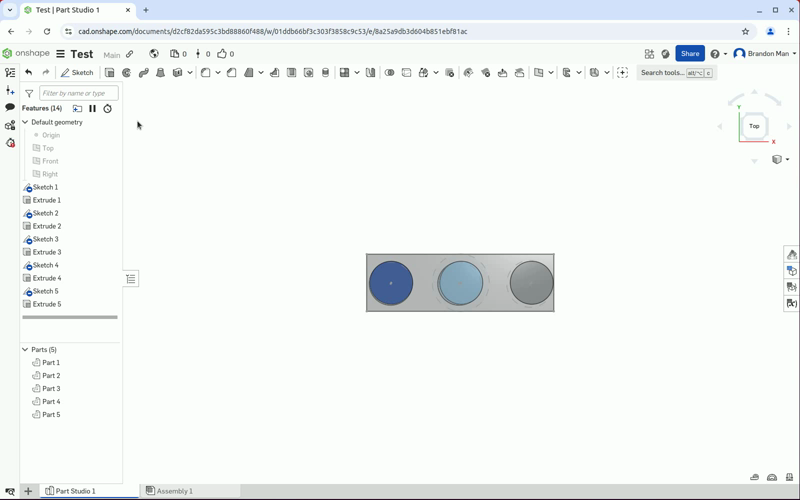
key(shift+7)
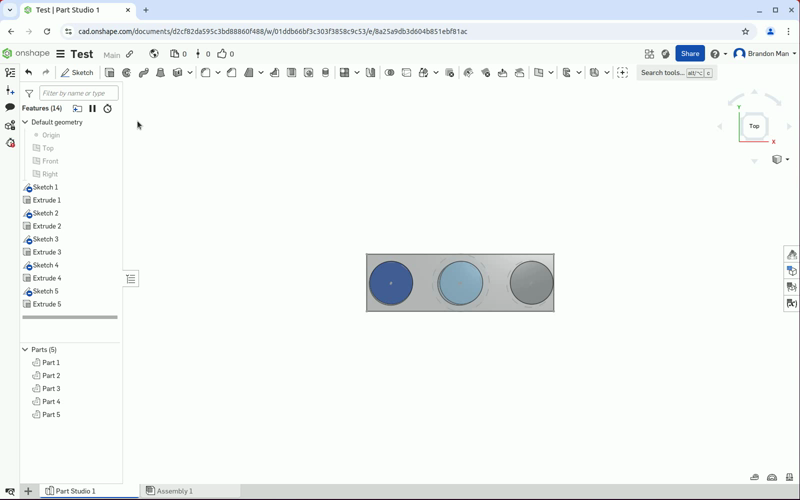
key(up, 3)
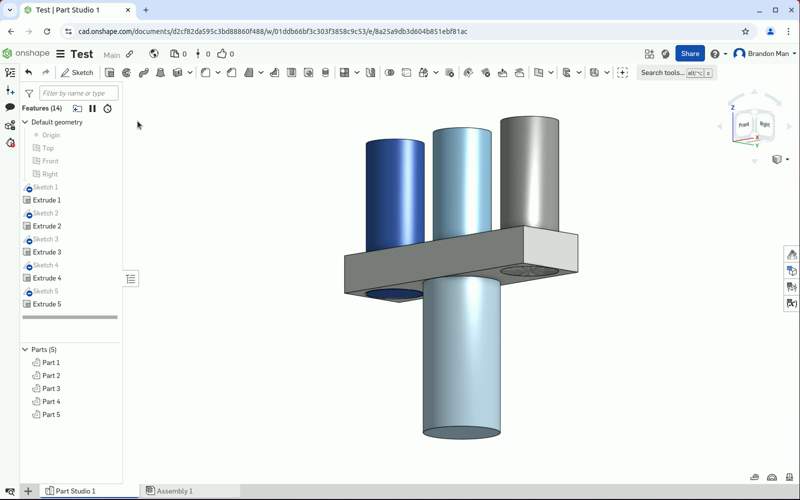
key(left, 3)
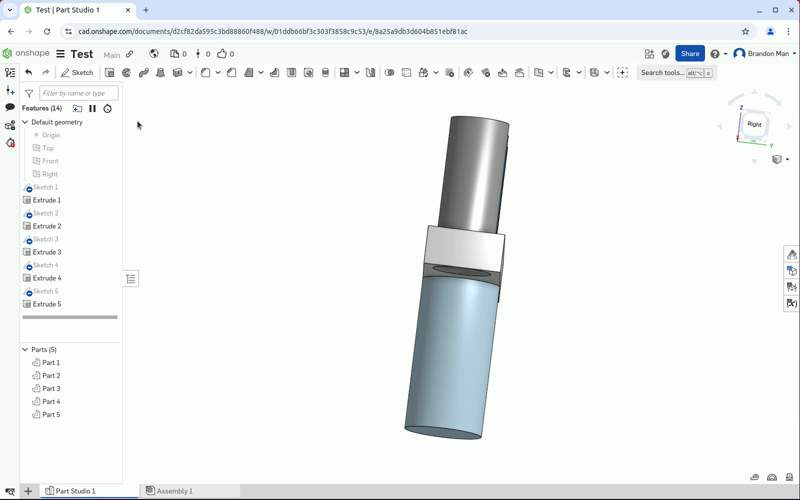
key(right, 3)
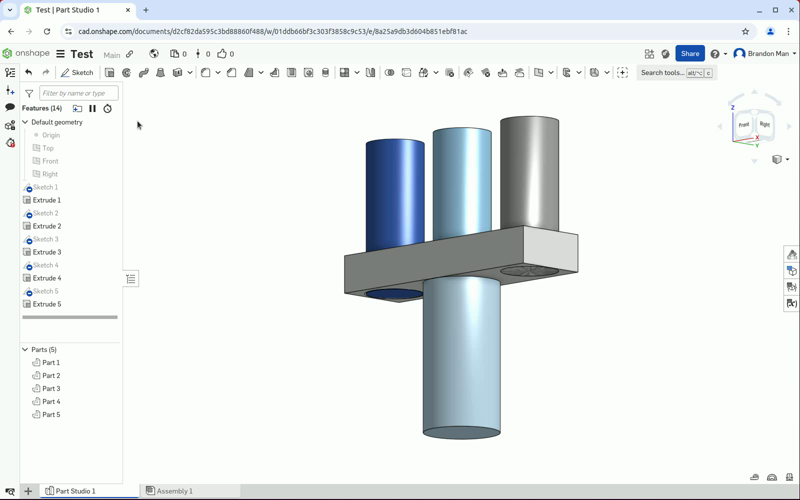
key(down, 3)
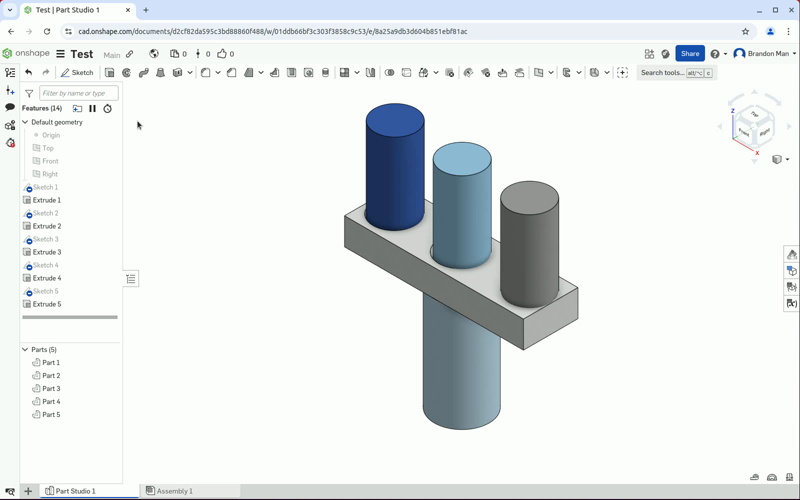
mouse_move(73, 189)
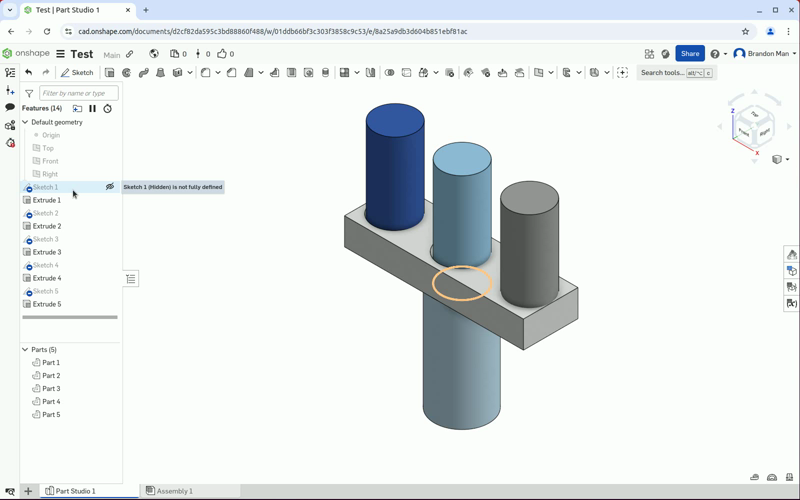
click(73, 189)